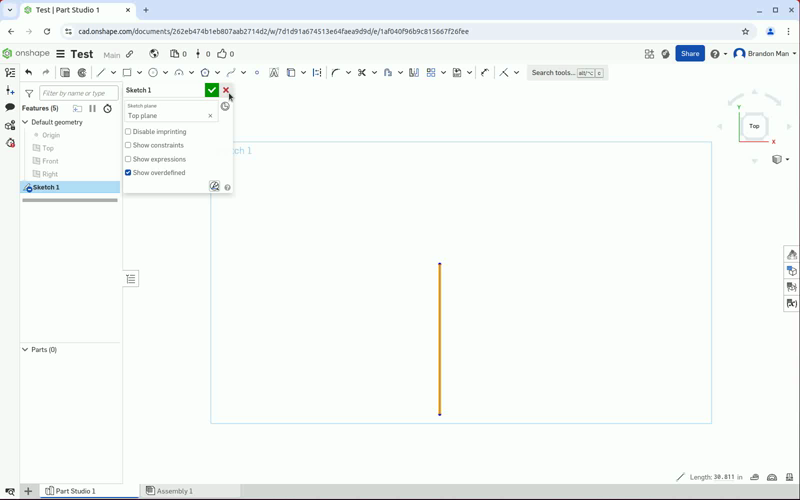
key(shift+h)
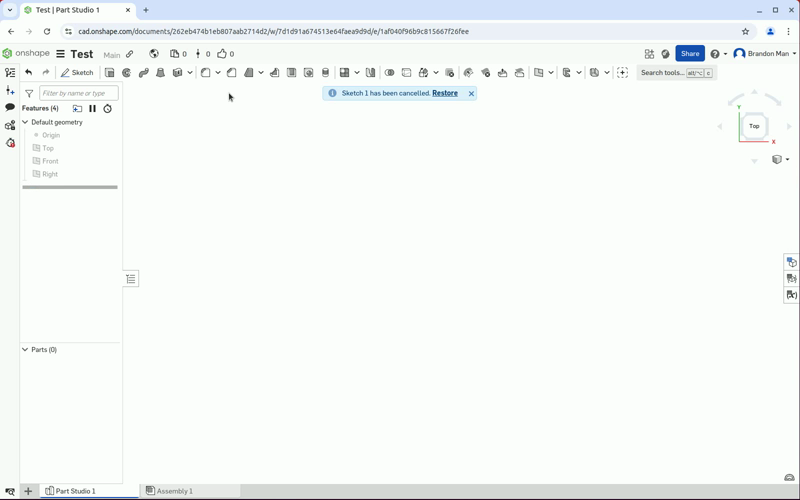
mouse_move(73, 352)
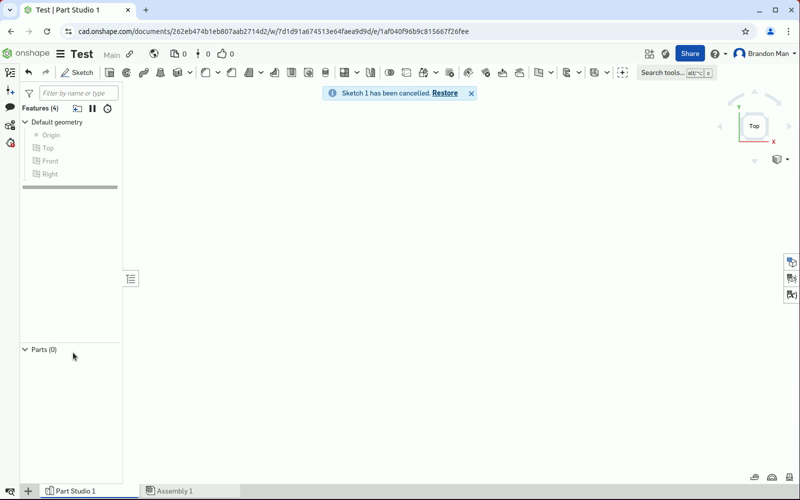
key(y)
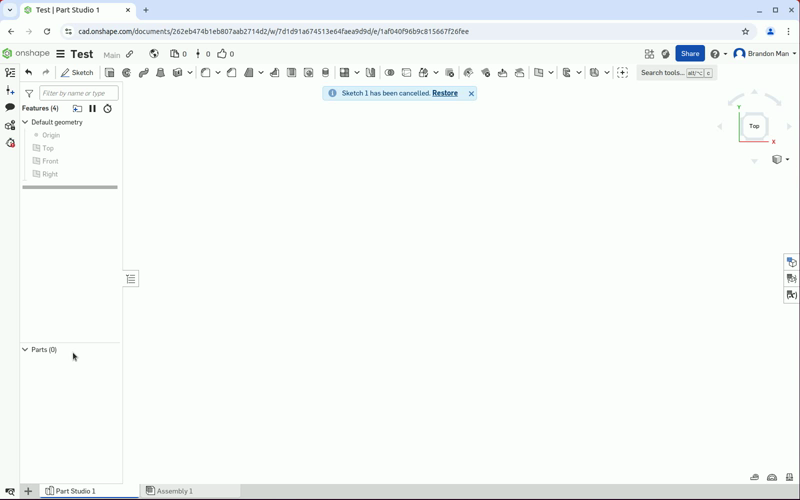
key(shift+p)
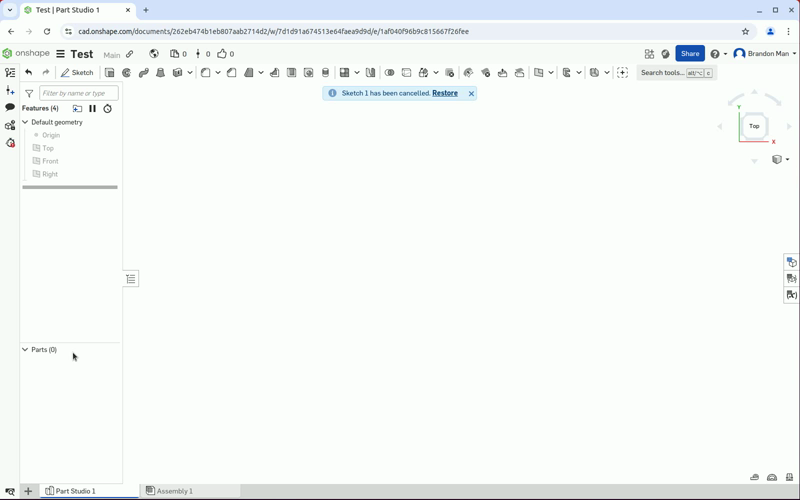
key(space)
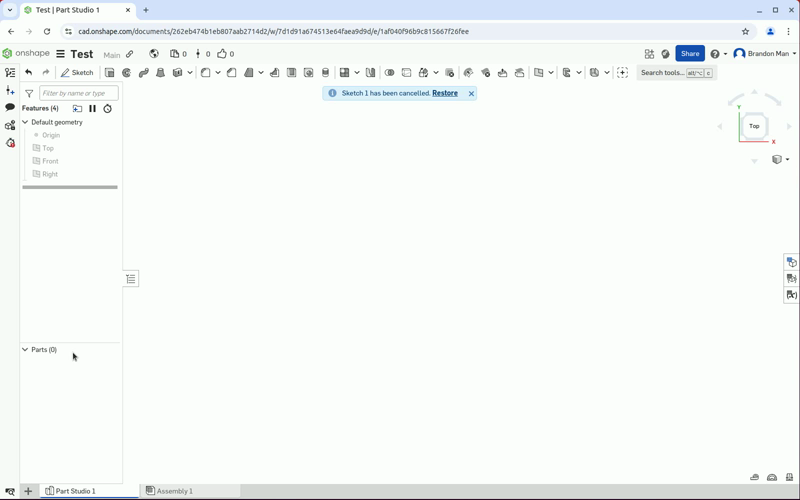
key_down(shift)
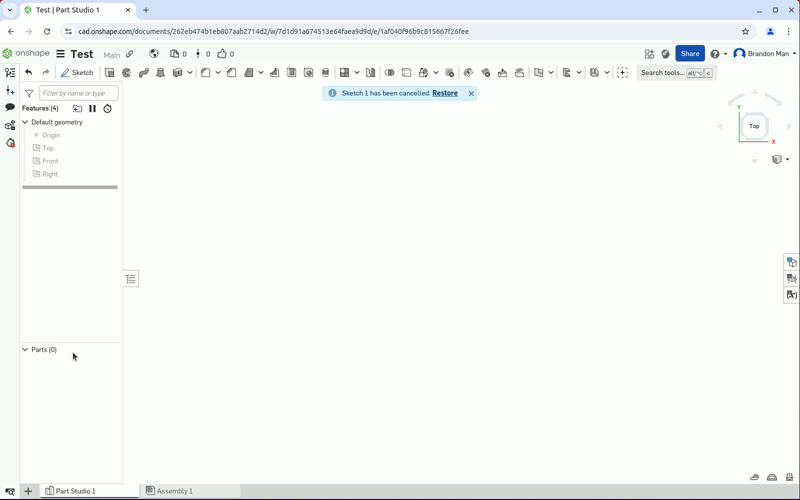
key(up)
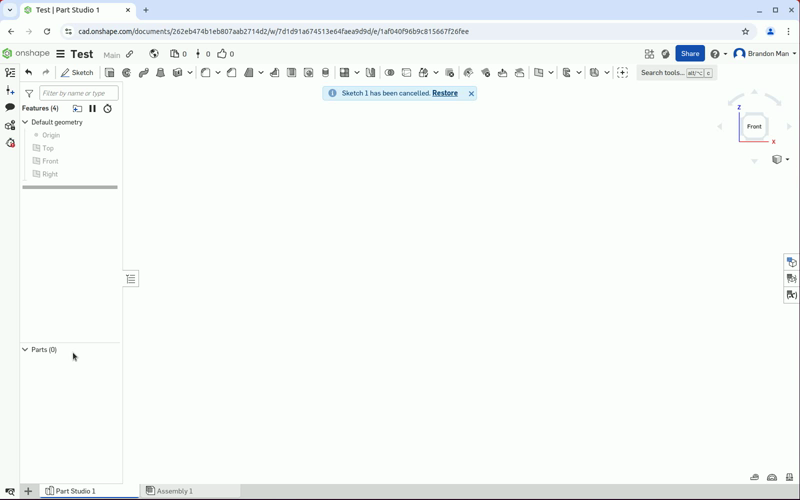
key_up(shift)
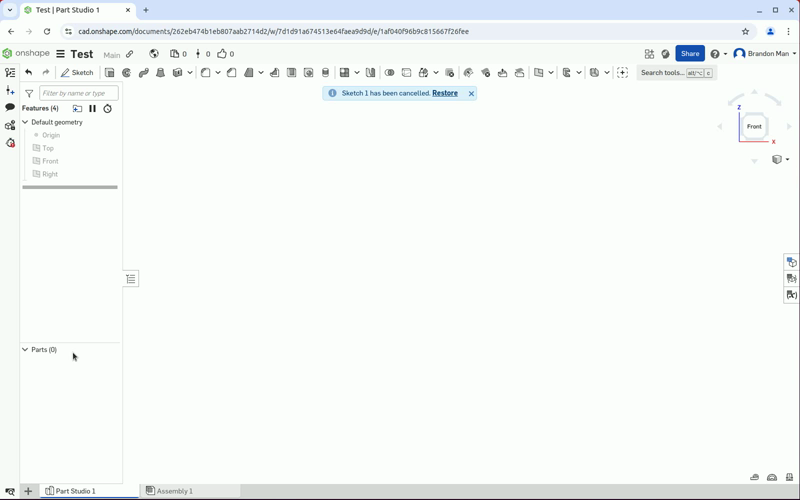
key(space)
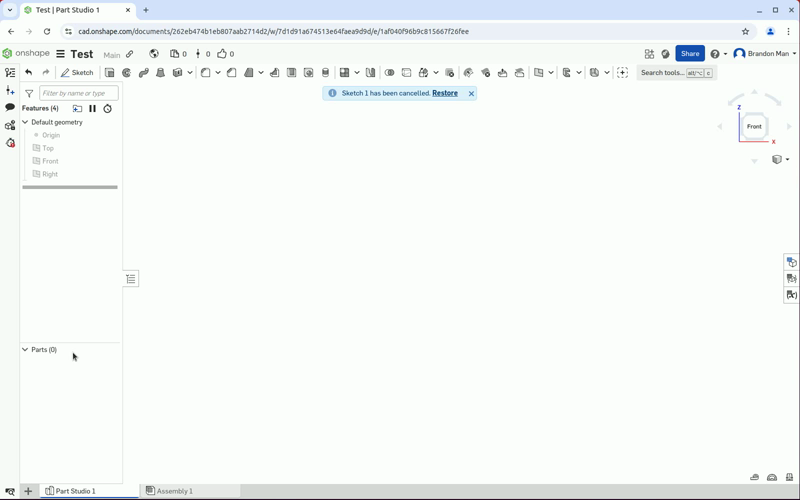
key_down(shift)
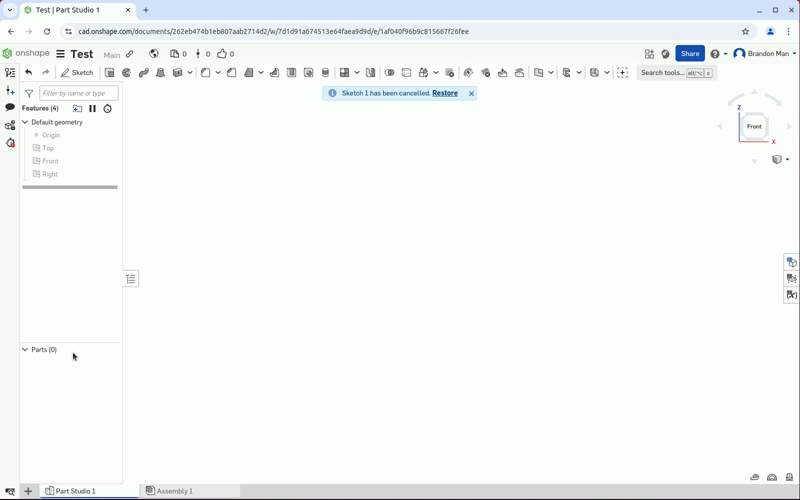
key(left)
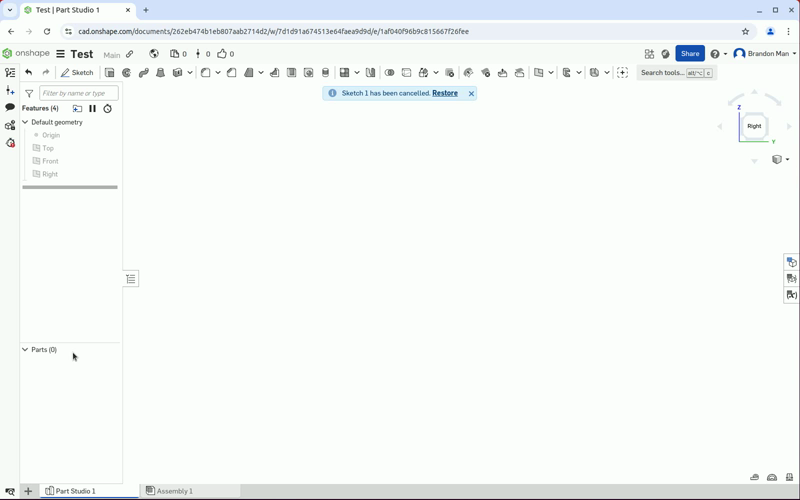
key_up(shift)
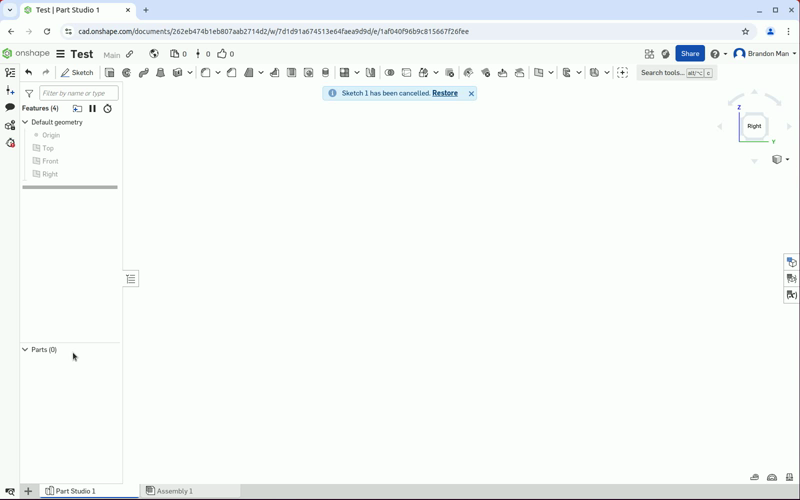
mouse_move(73, 352)
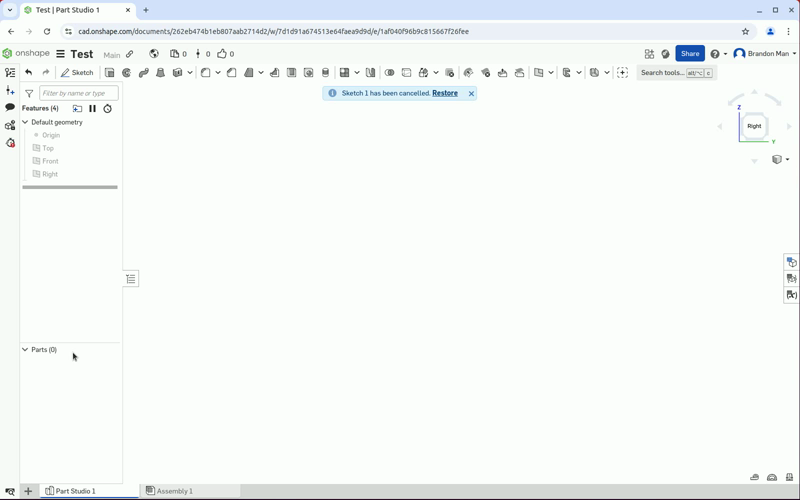
key(shift+y)
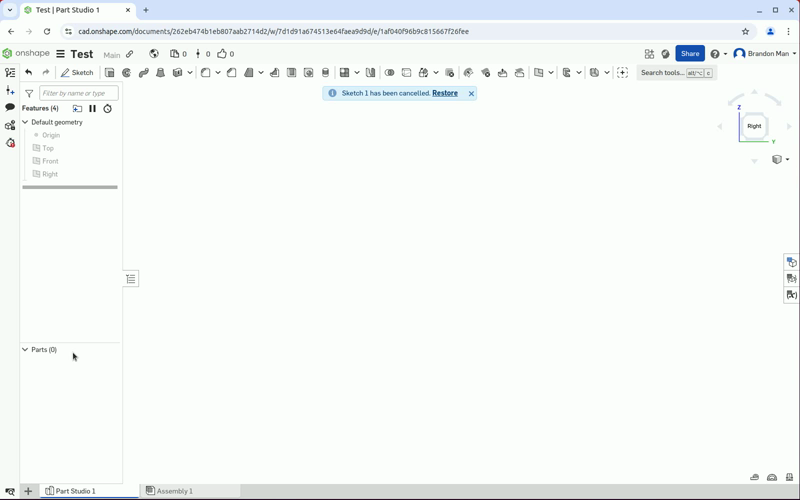
key(shift+s)
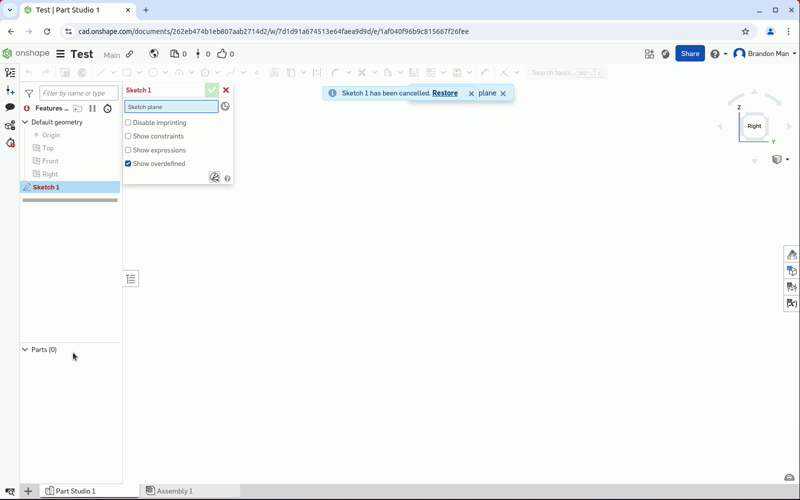
mouse_move(73, 176)
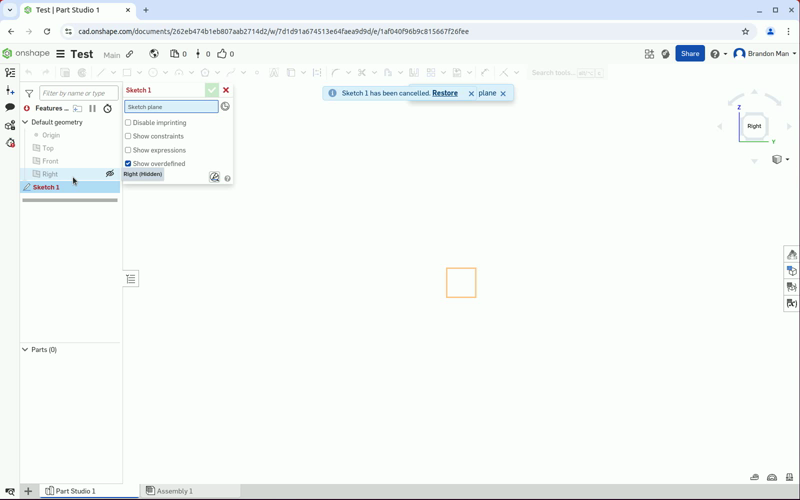
click(73, 176)
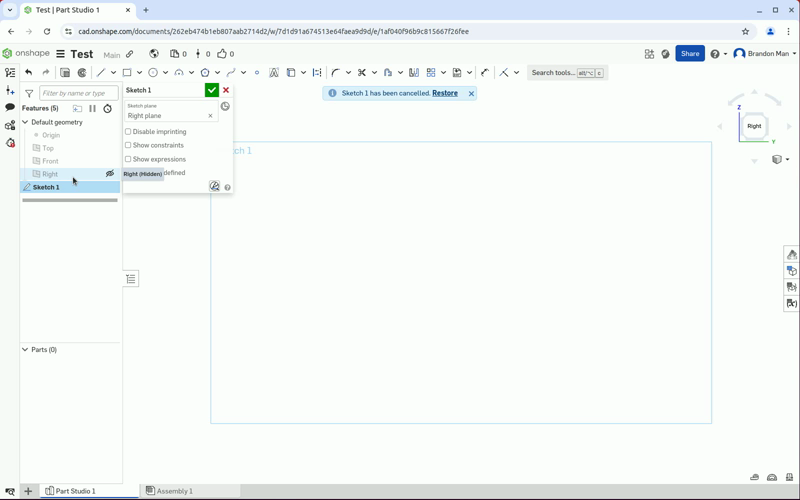
mouse_move(73, 352)
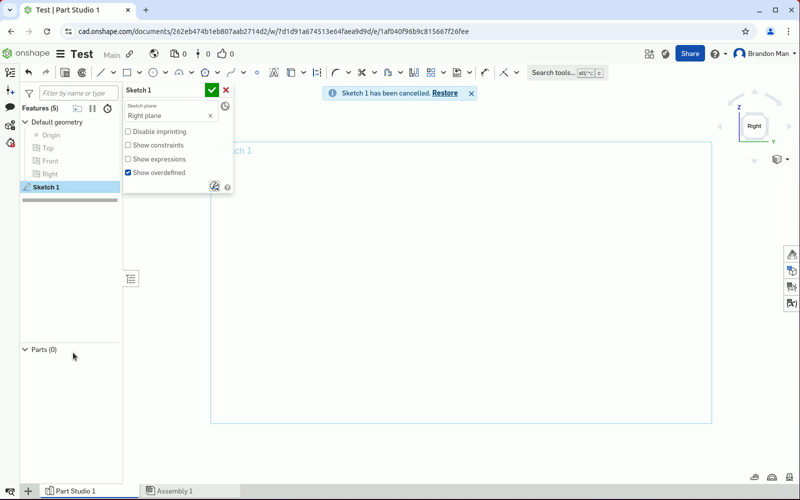
key(y)
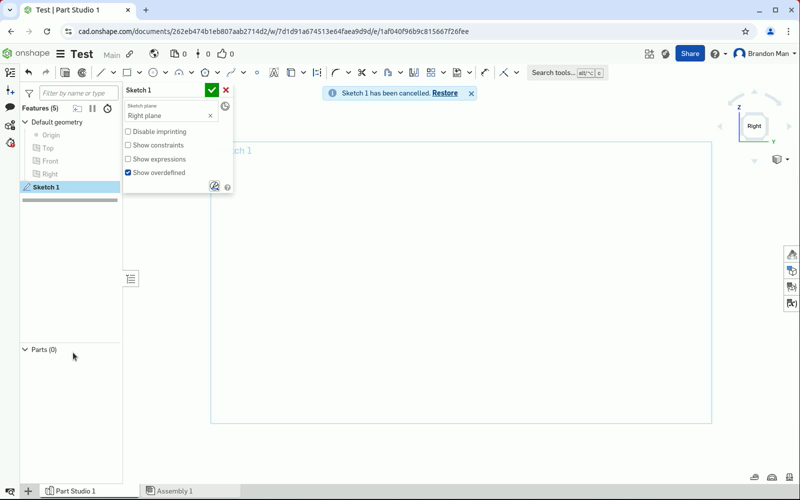
key(l)
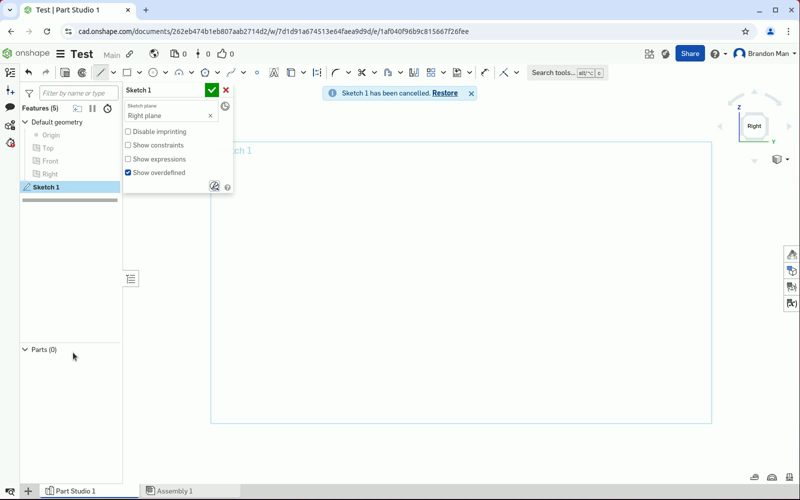
key_down(shift)
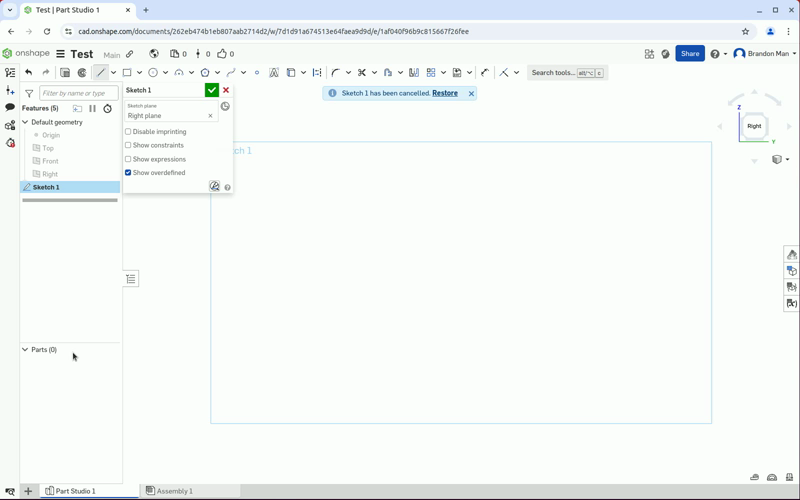
mouse_move(460, 282)
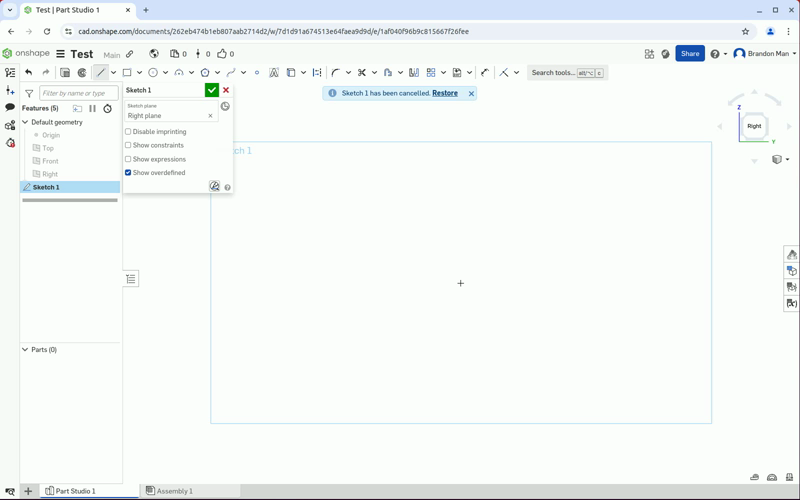
click(460, 282)
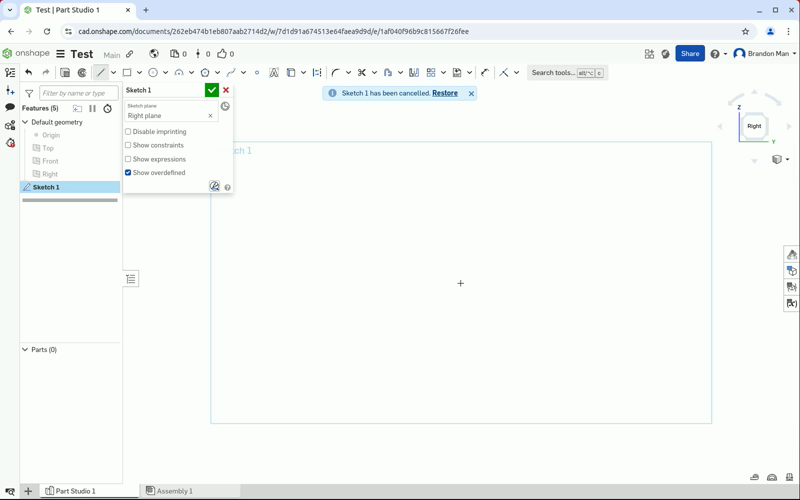
key_up(shift)
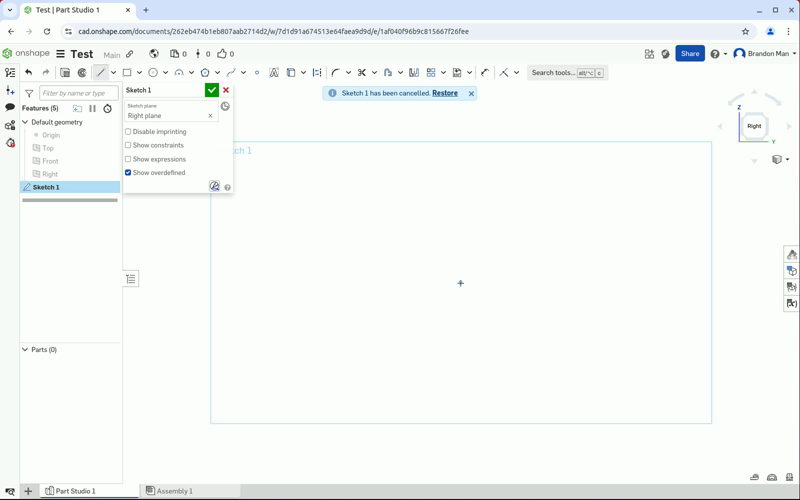
key_down(shift)
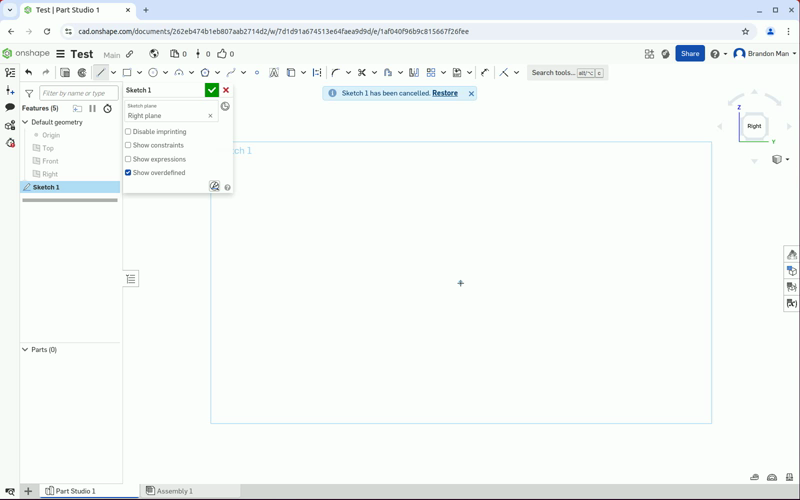
mouse_move(535, 282)
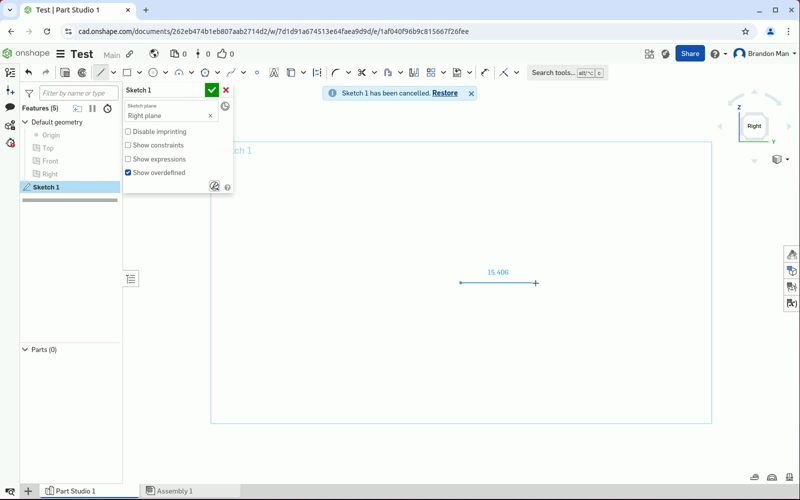
click(535, 282)
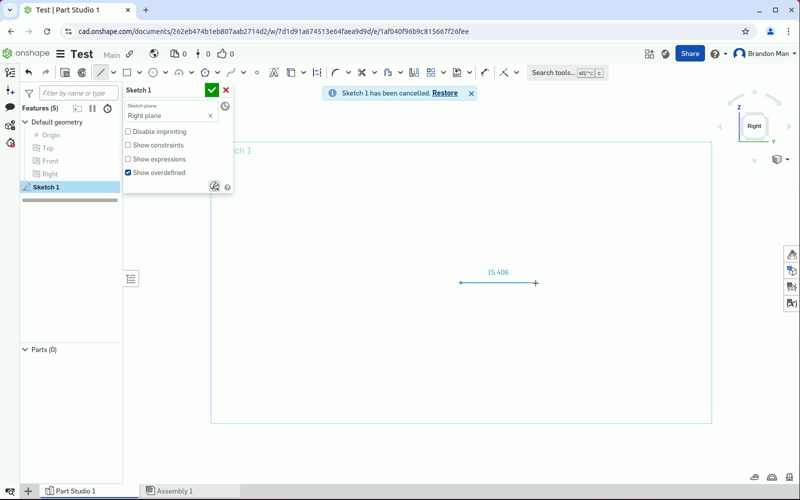
key_up(shift)
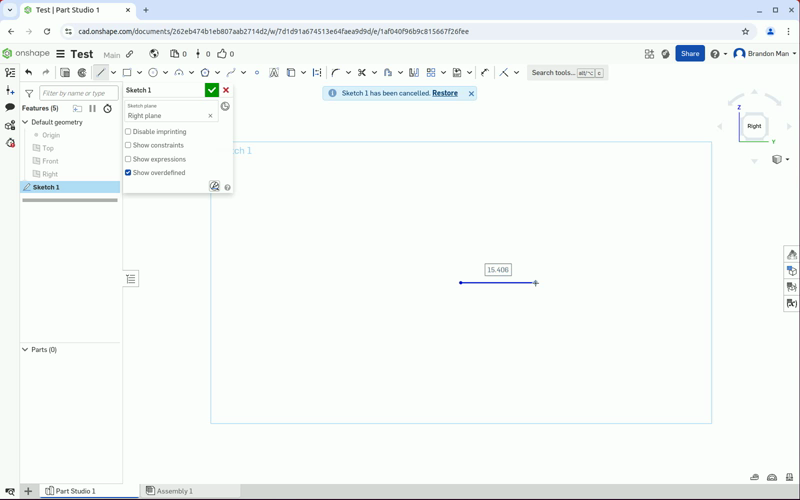
key_down(shift)
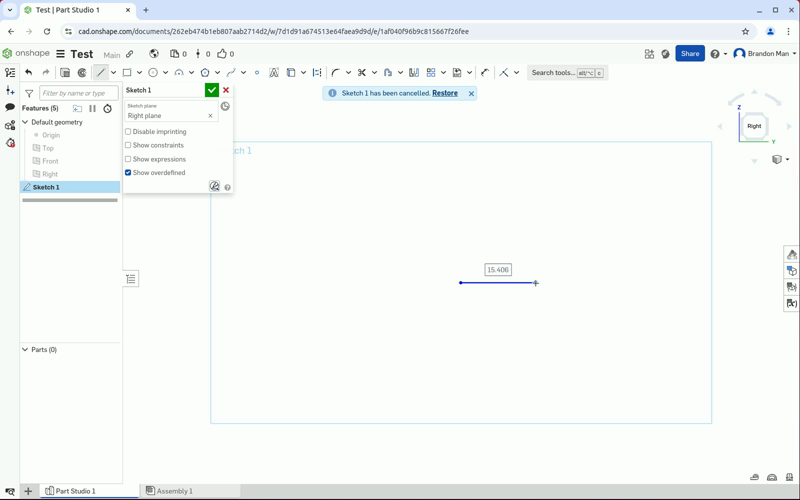
mouse_move(535, 170)
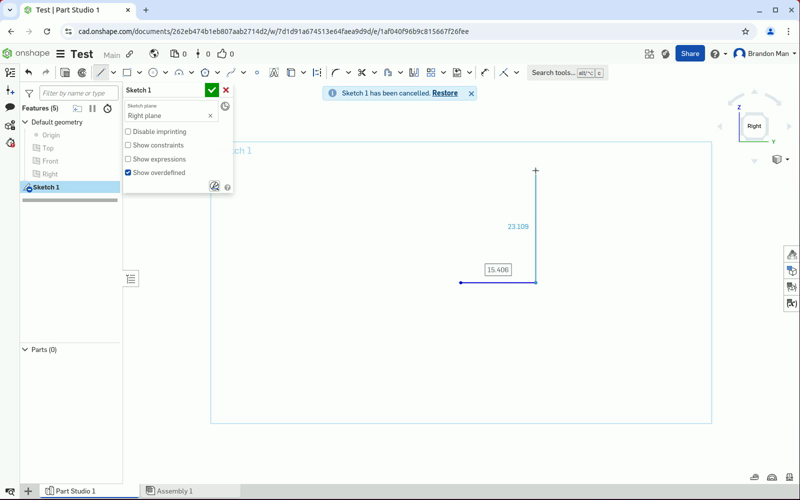
click(535, 170)
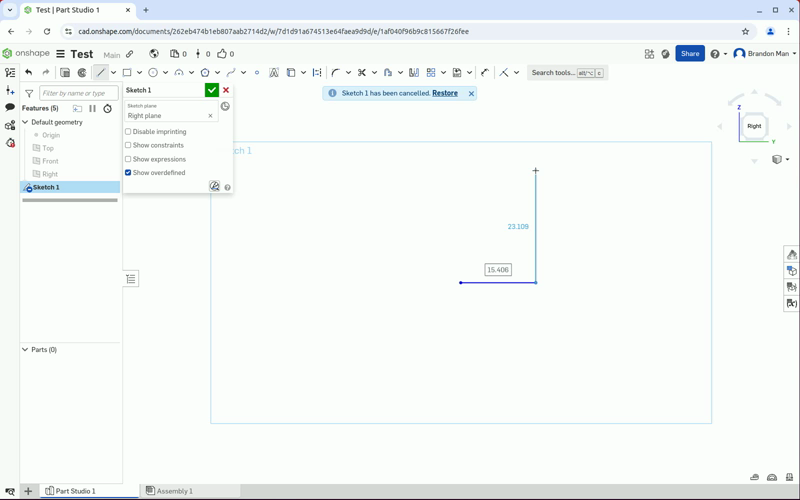
key_up(shift)
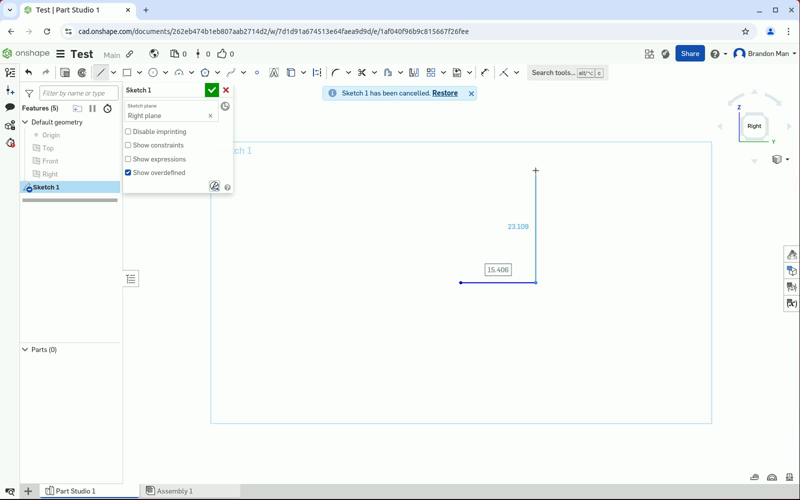
key_down(shift)
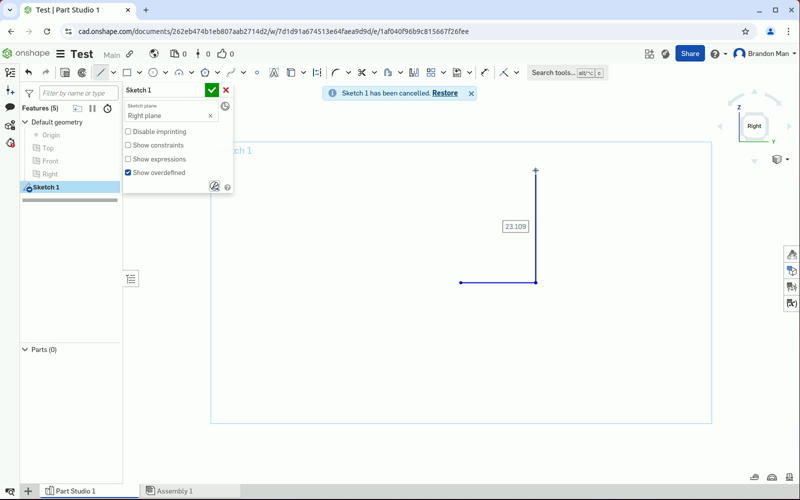
mouse_move(460, 170)
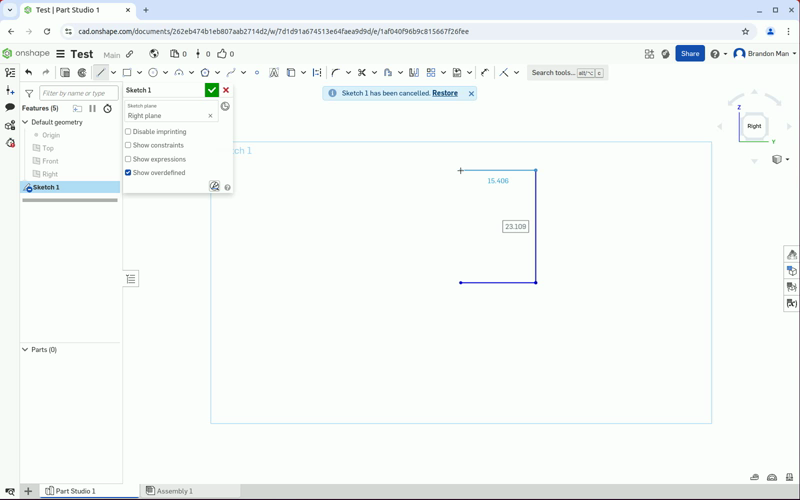
click(460, 170)
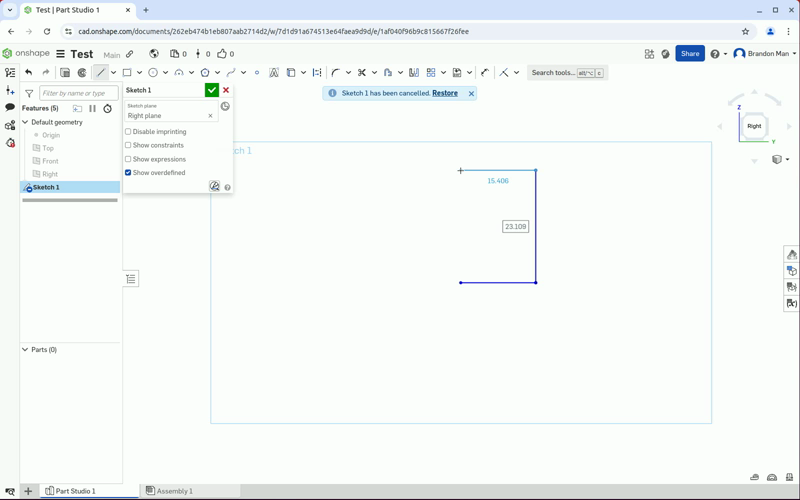
key_up(shift)
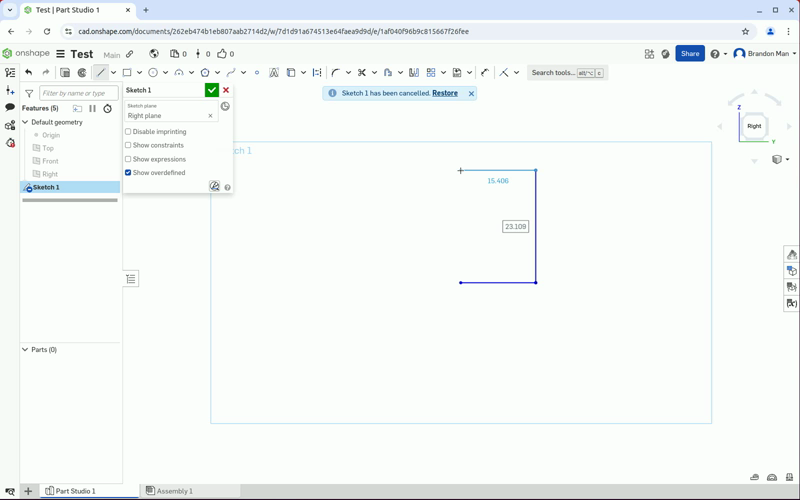
key_down(shift)
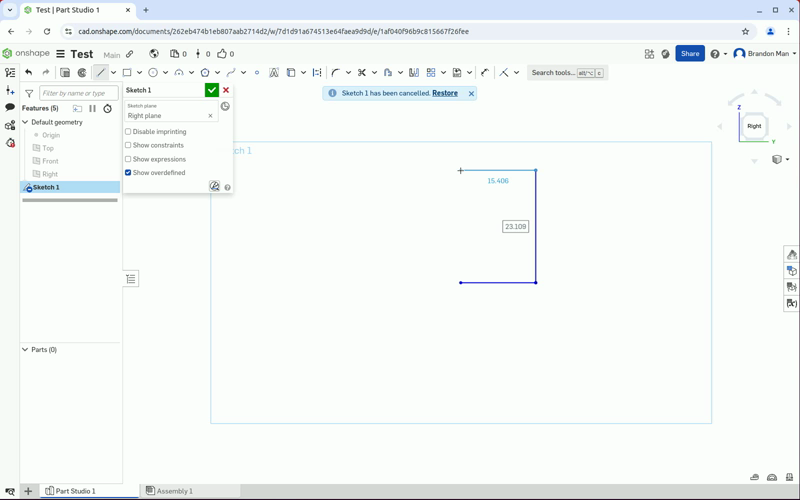
mouse_move(460, 248)
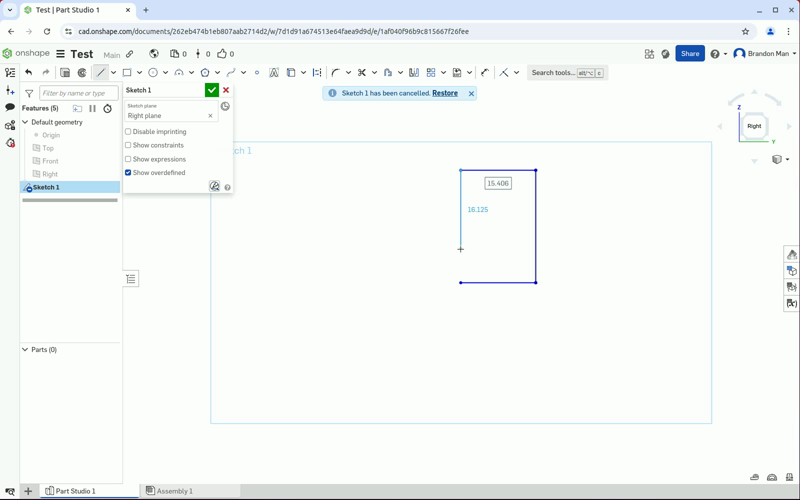
click(460, 248)
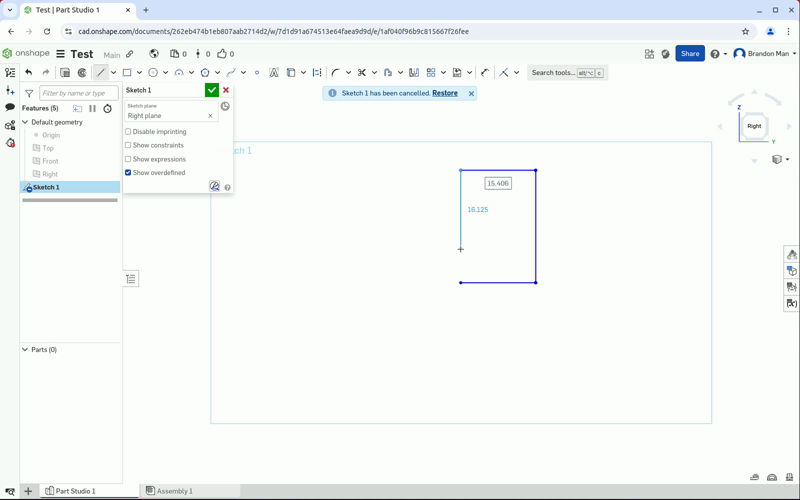
key_up(shift)
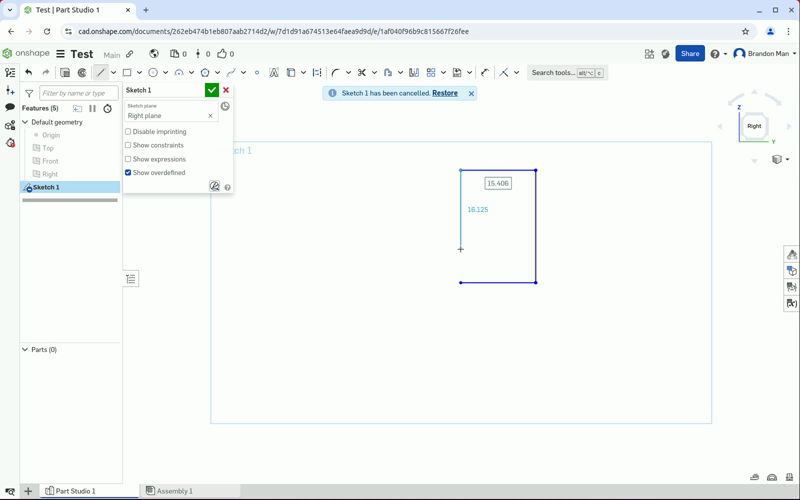
key_down(shift)
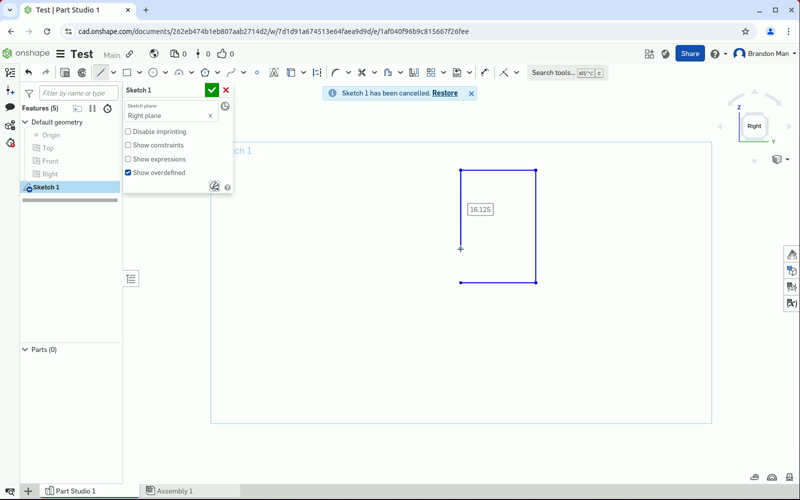
mouse_move(490, 248)
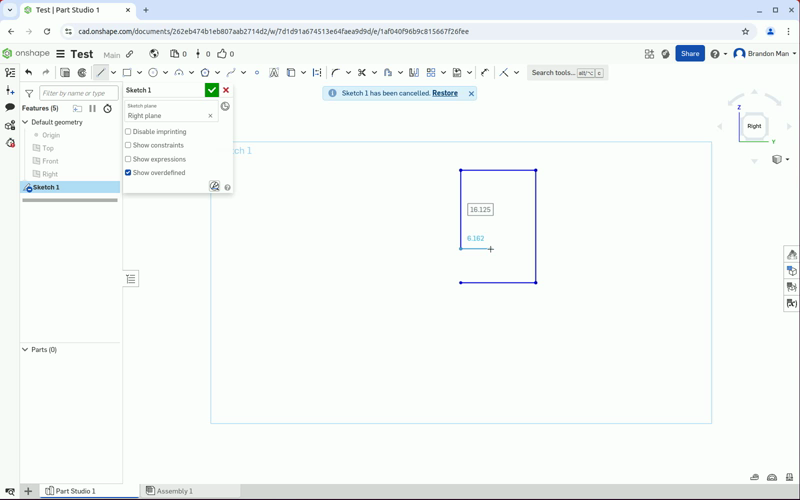
mouse_move(460, 254)
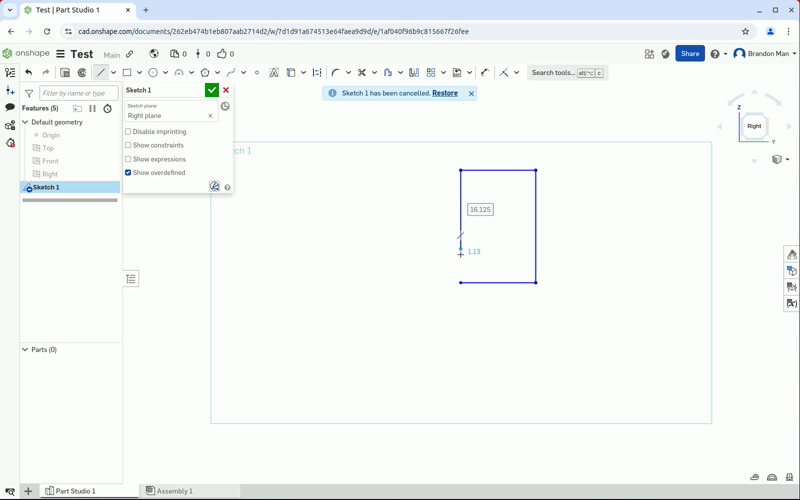
scroll(6)
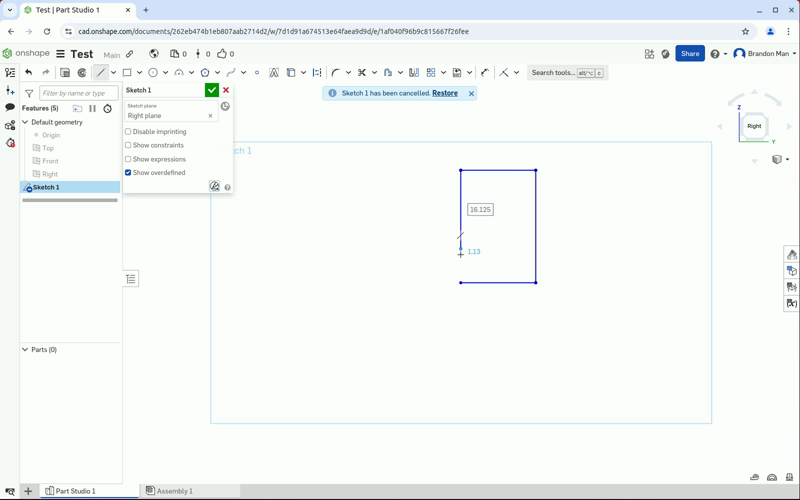
scroll(6)
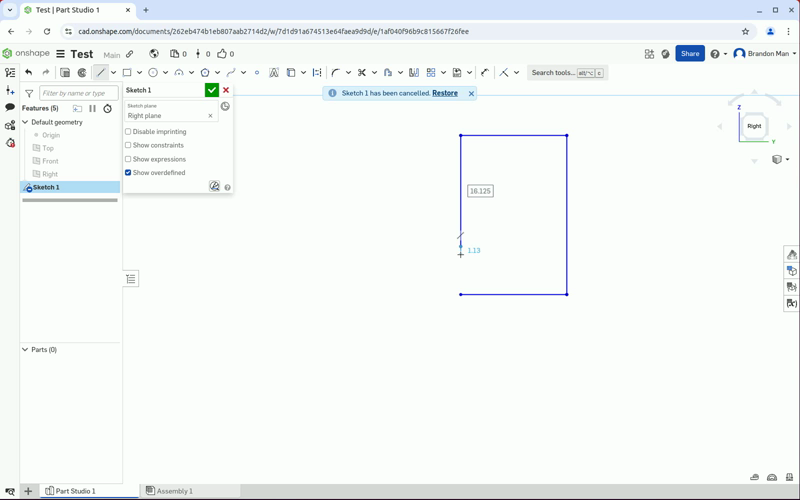
scroll(6)
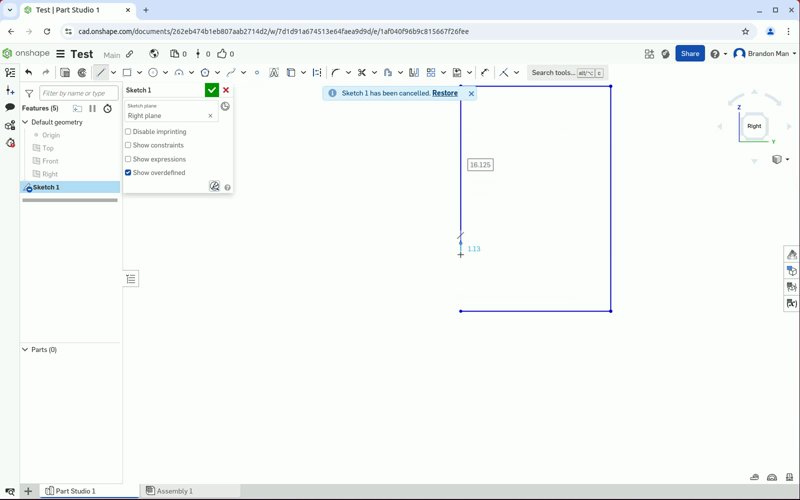
scroll(6)
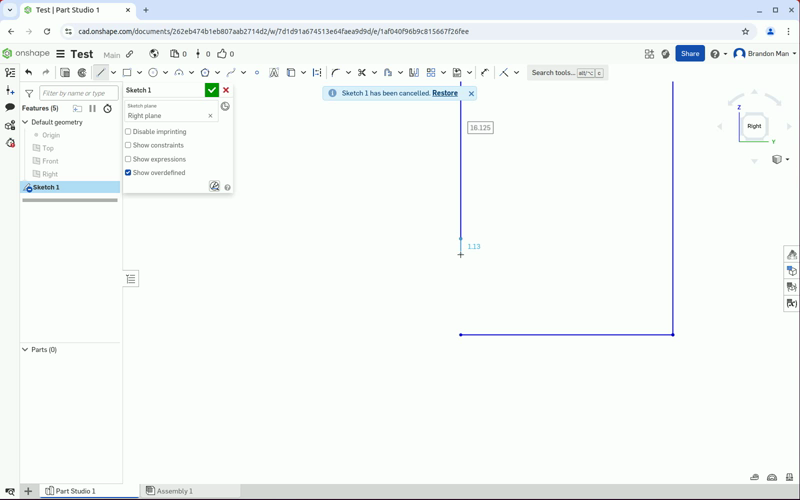
scroll(6)
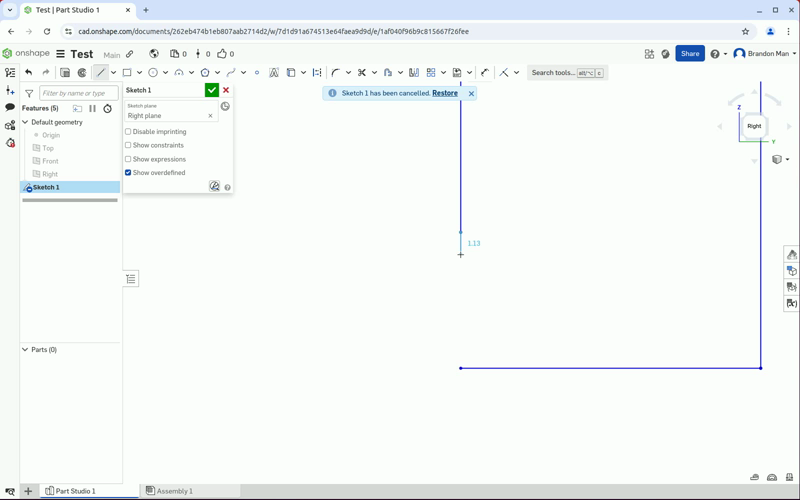
scroll(6)
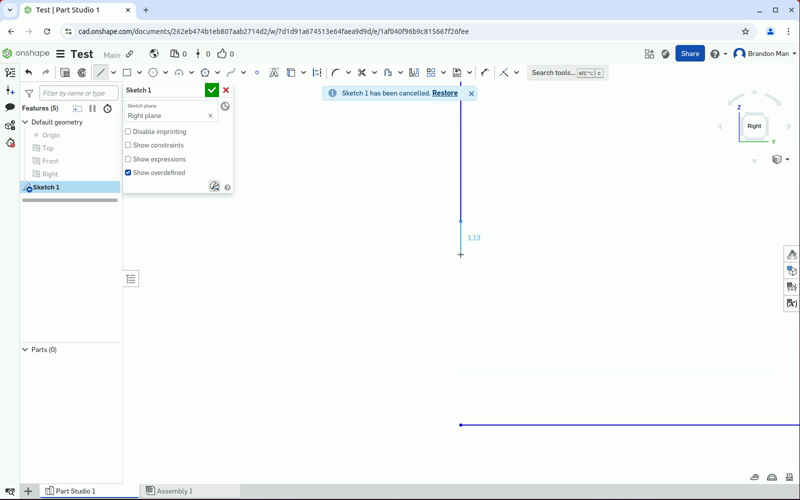
scroll(6)
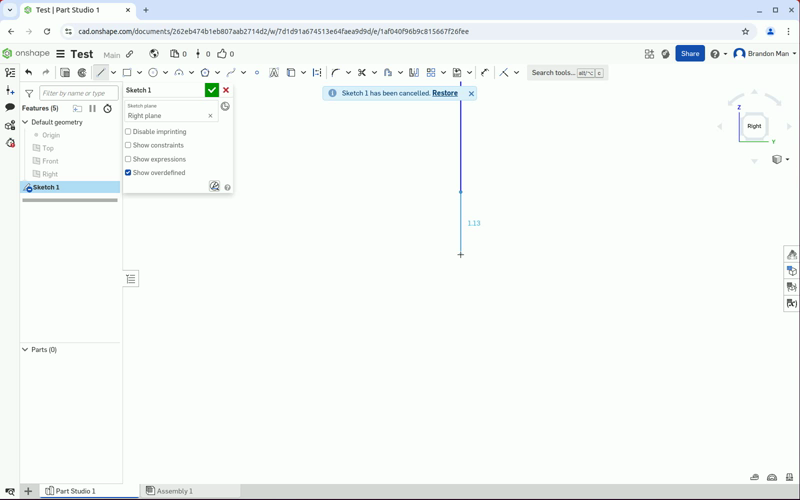
click(460, 254)
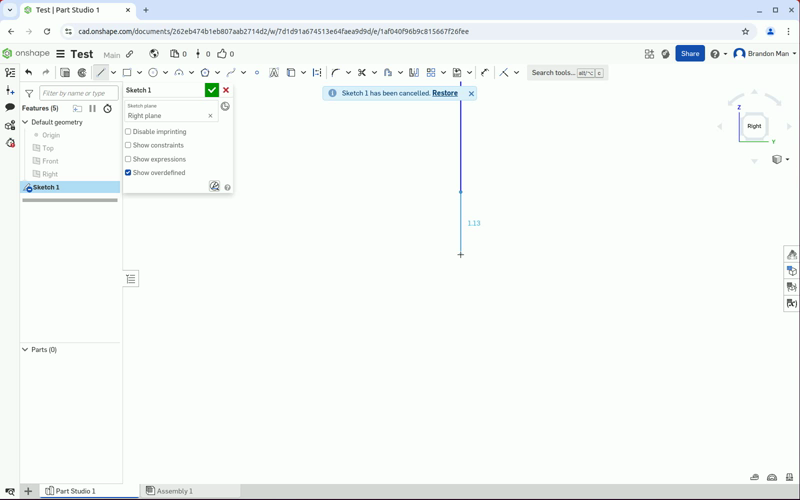
scroll(-6)
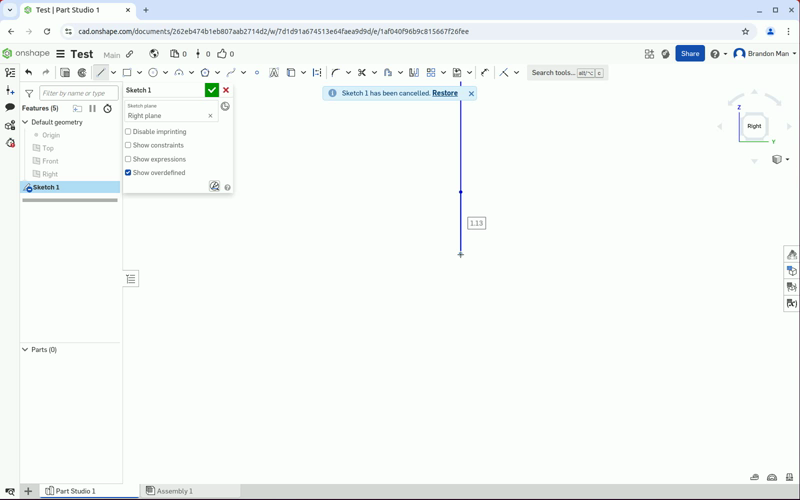
scroll(-6)
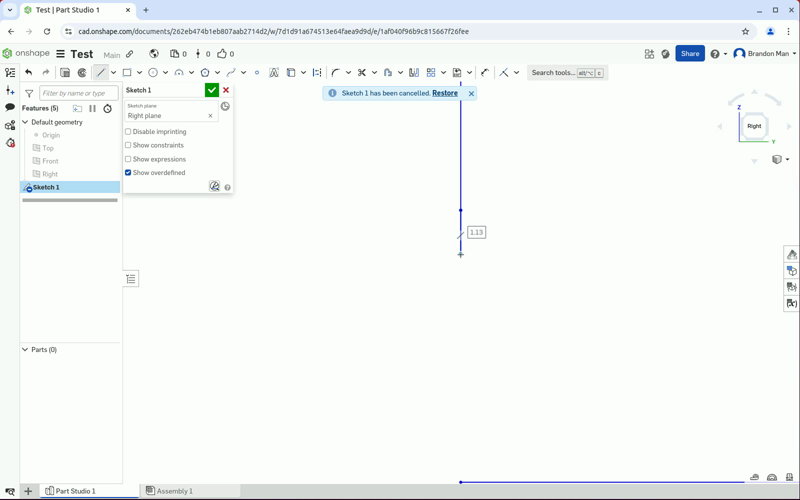
scroll(-6)
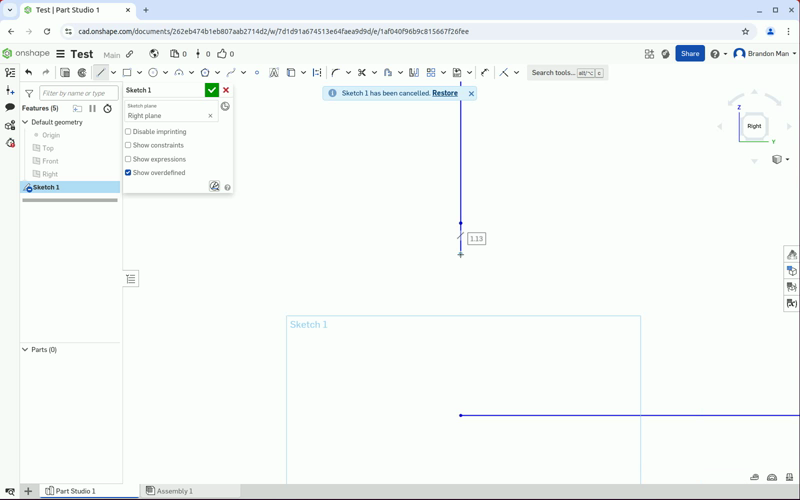
scroll(-6)
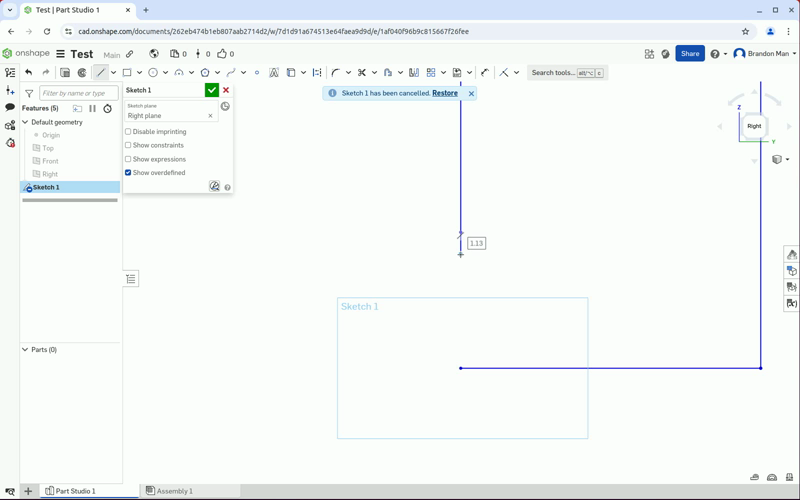
scroll(-6)
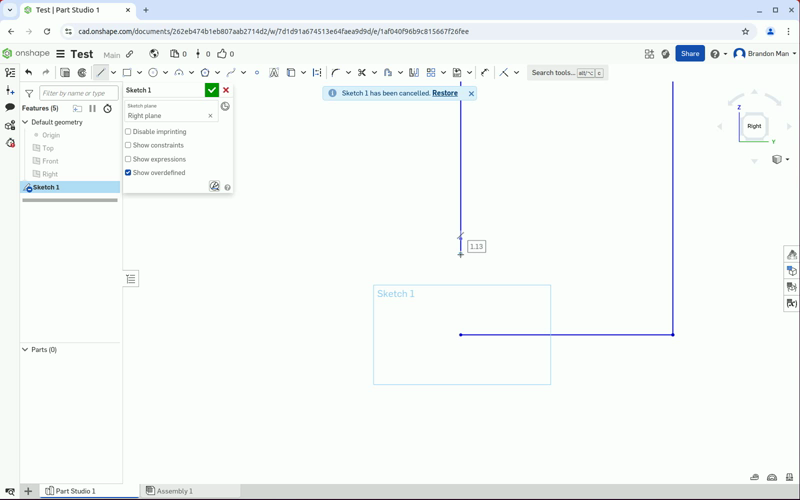
scroll(-6)
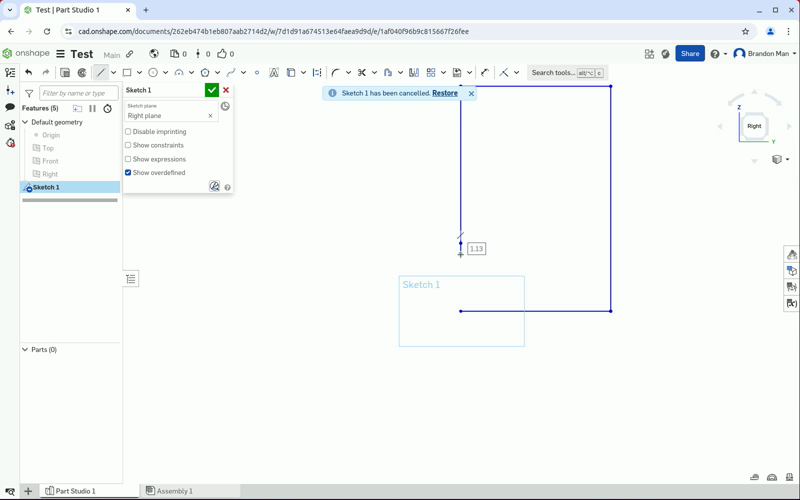
scroll(-6)
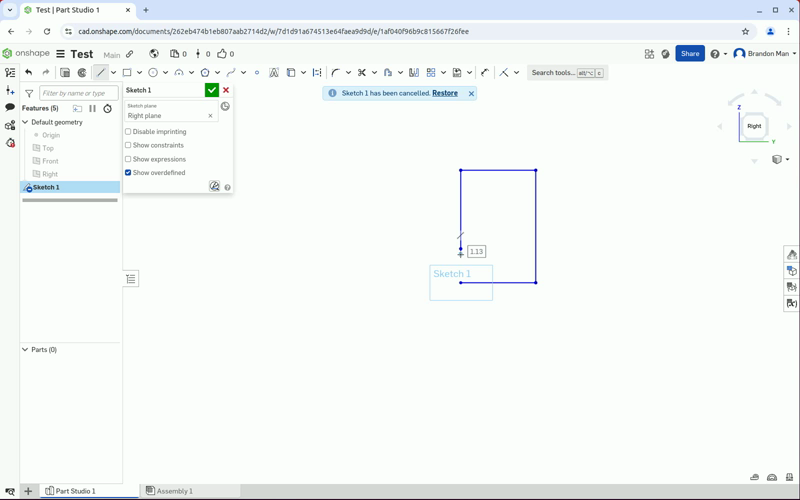
key_up(shift)
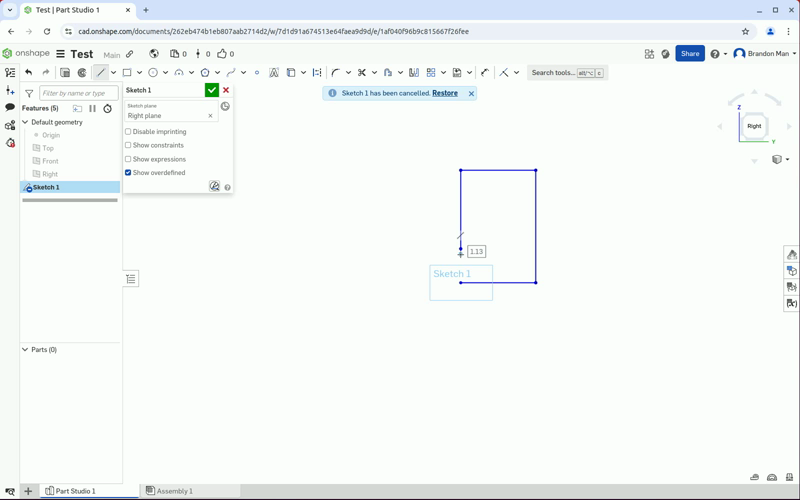
mouse_move(490, 254)
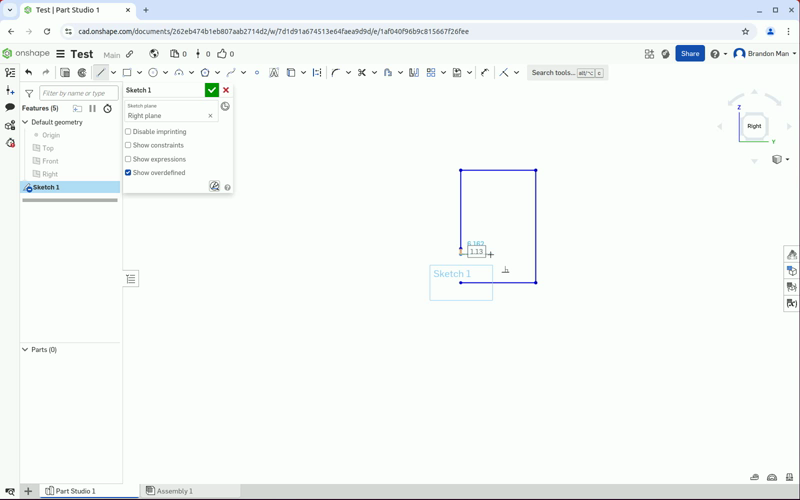
key_down(shift)
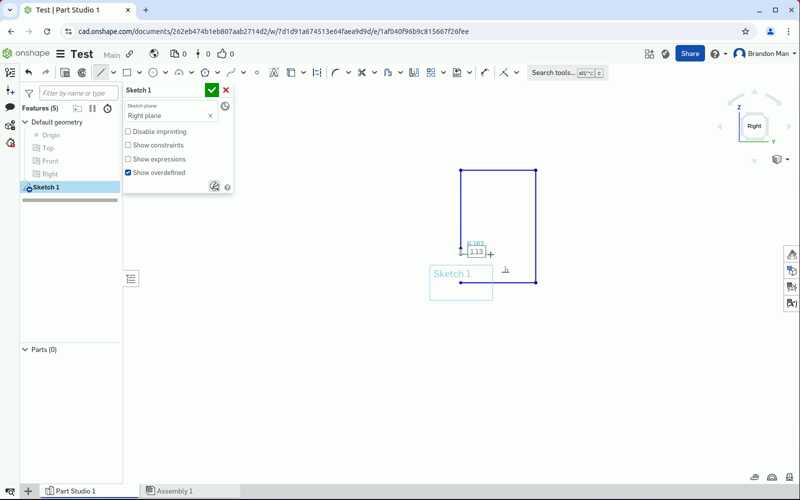
mouse_move(460, 282)
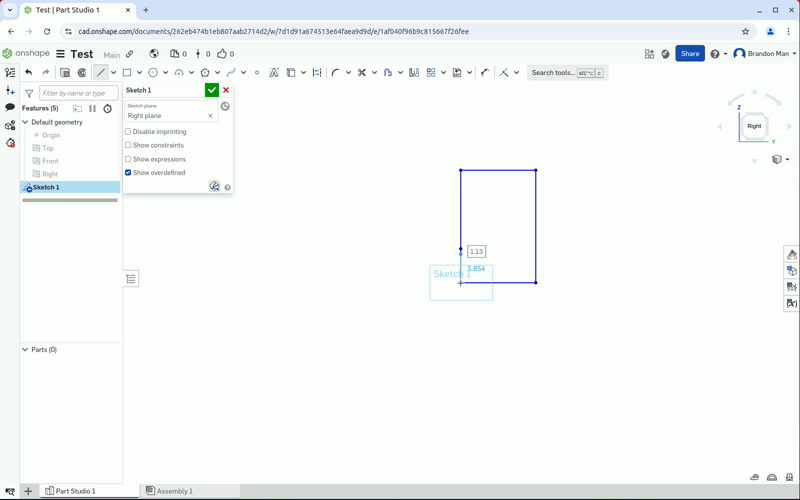
key_up(shift)
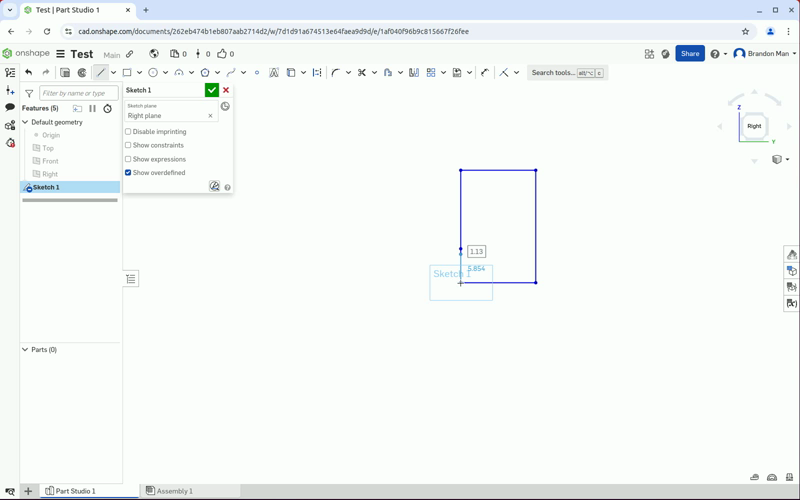
click(460, 282)
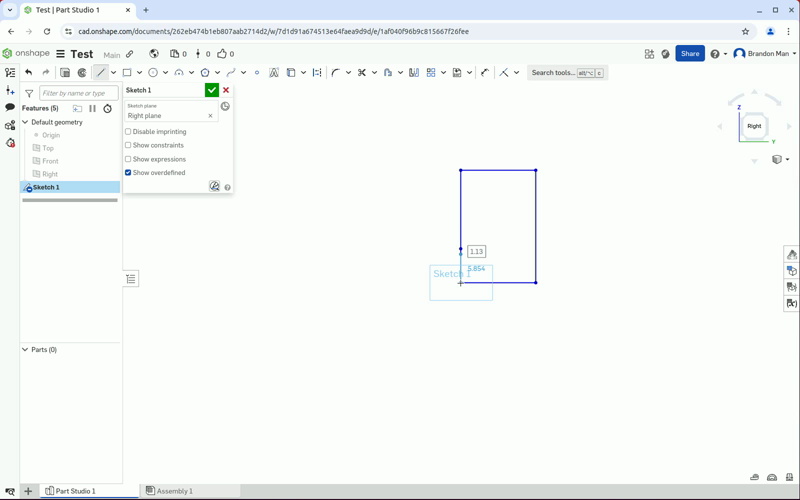
key(esc)
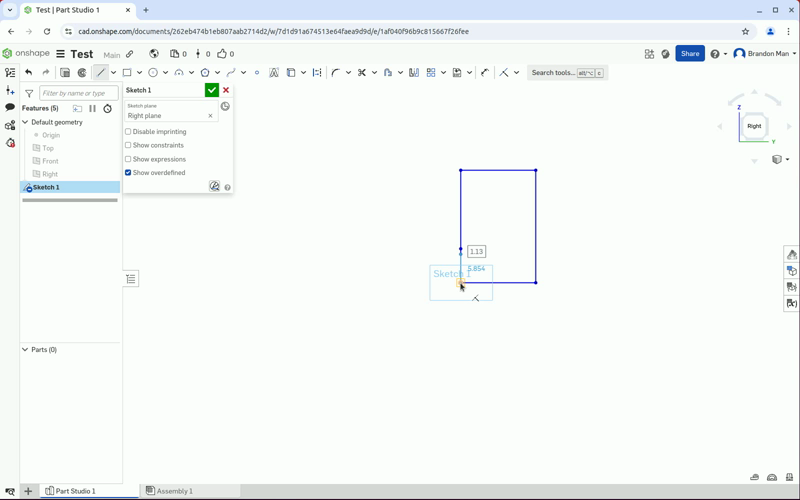
key(c)
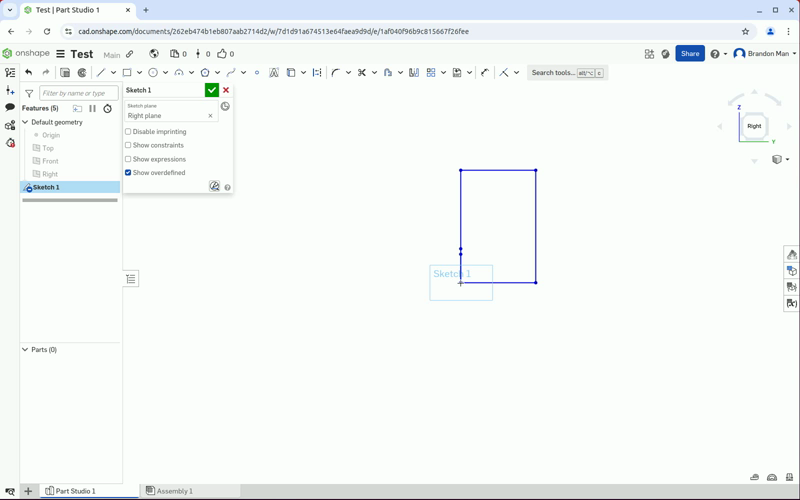
key_down(shift)
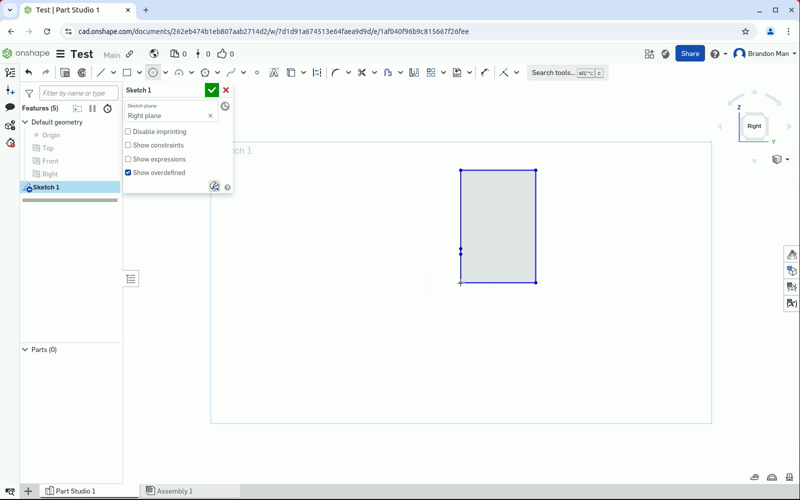
mouse_move(464, 254)
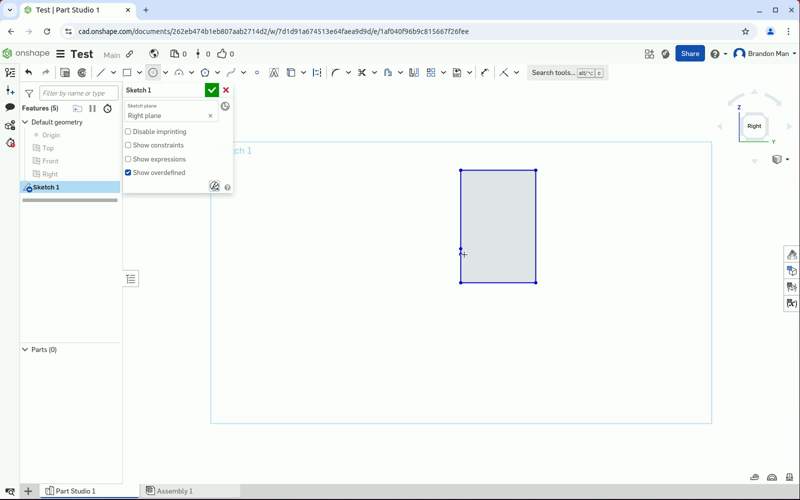
scroll(6)
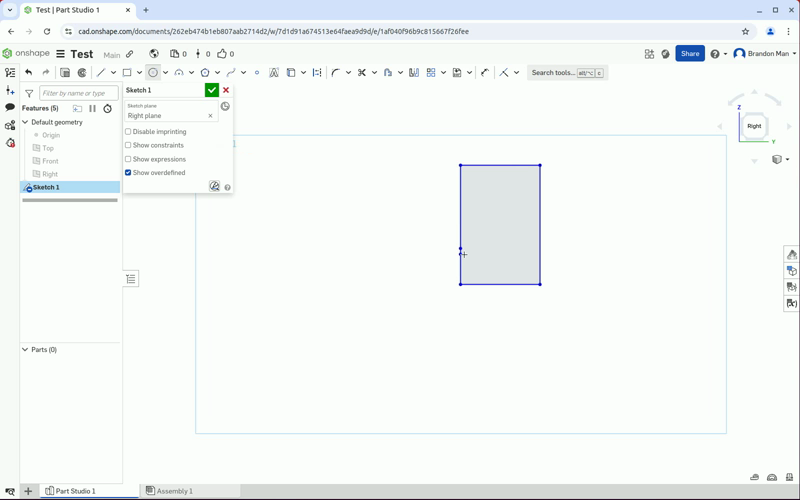
scroll(6)
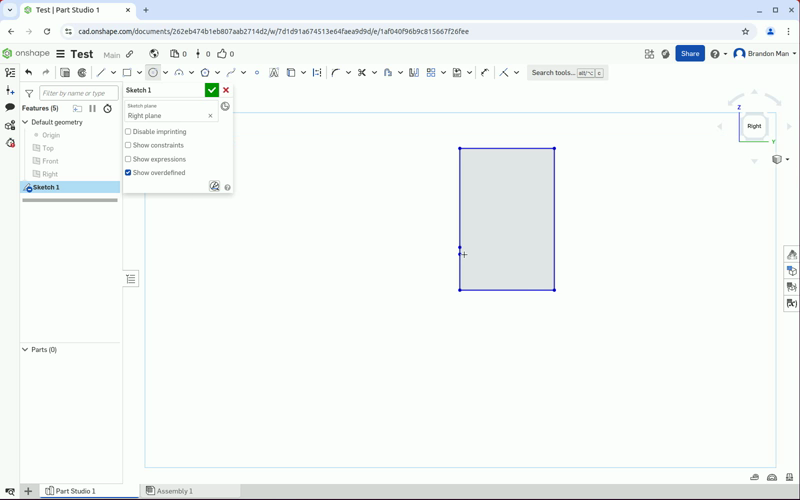
scroll(6)
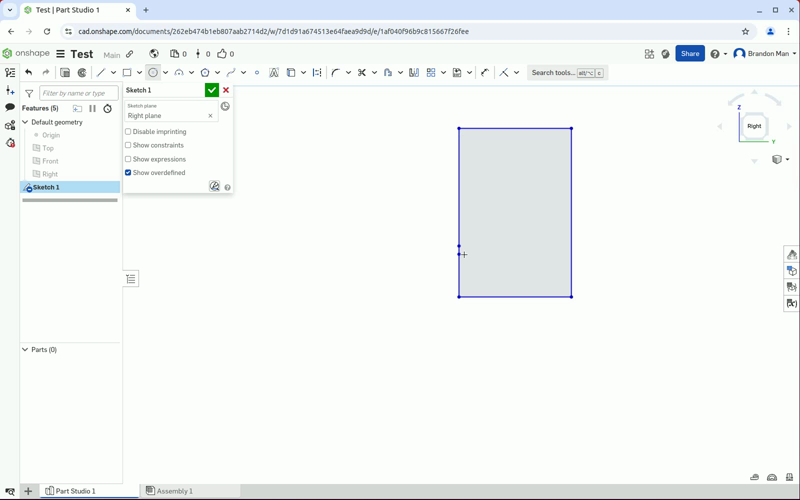
scroll(6)
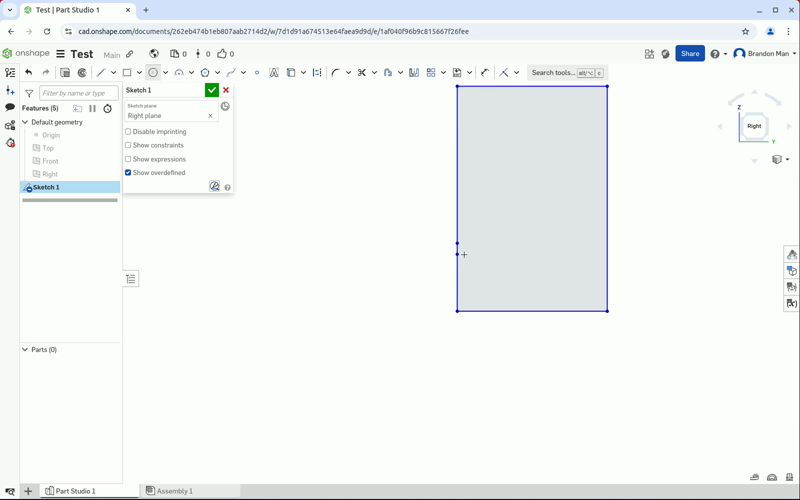
scroll(6)
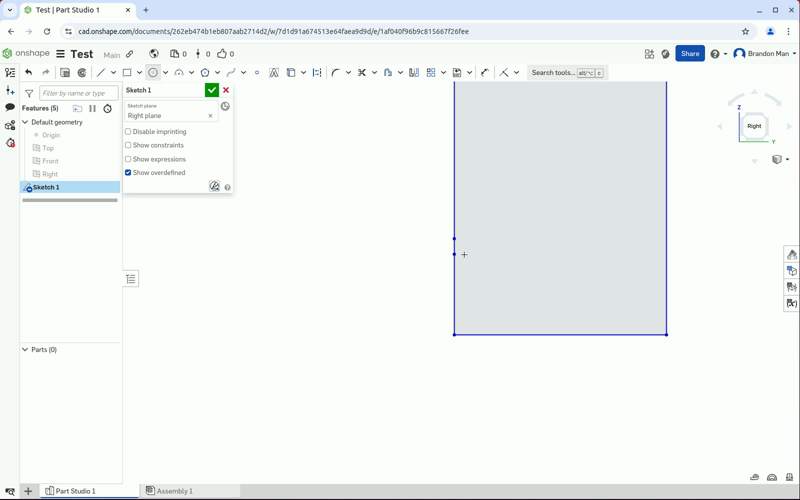
scroll(6)
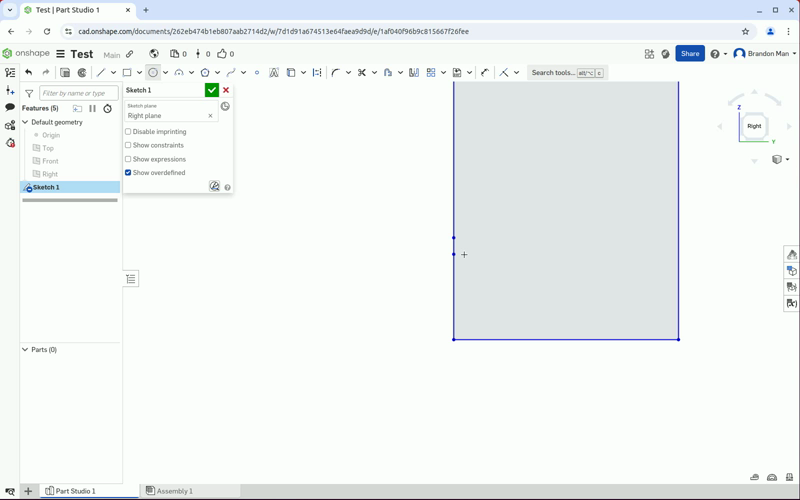
scroll(6)
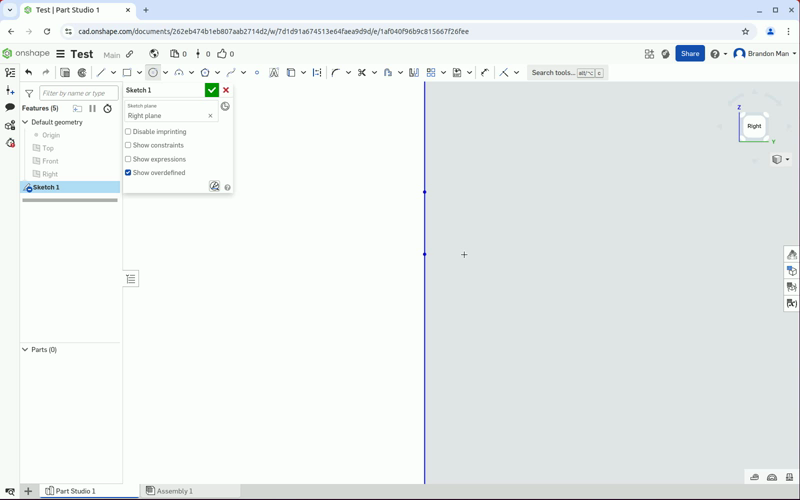
click(464, 254)
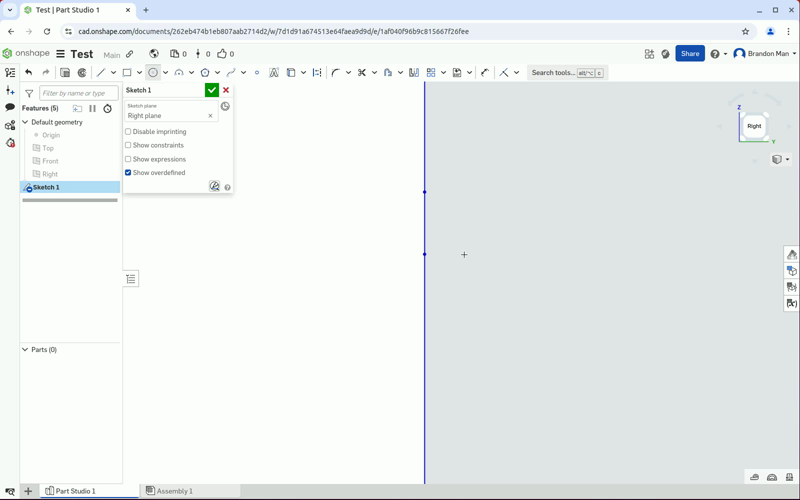
scroll(-6)
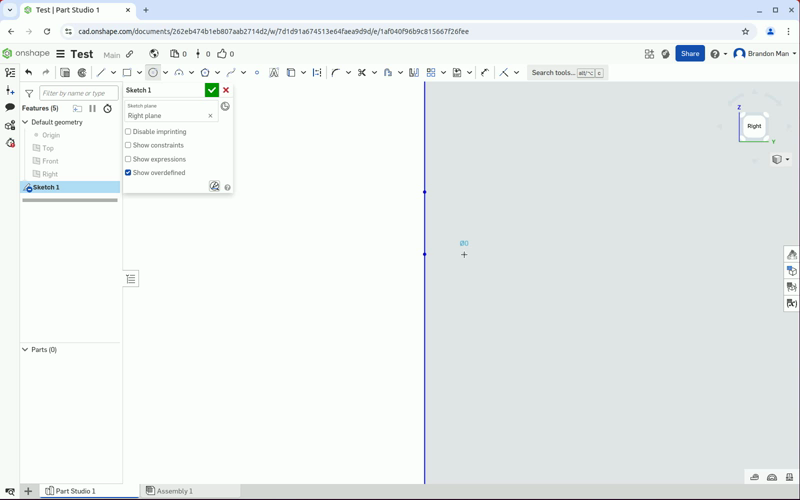
scroll(-6)
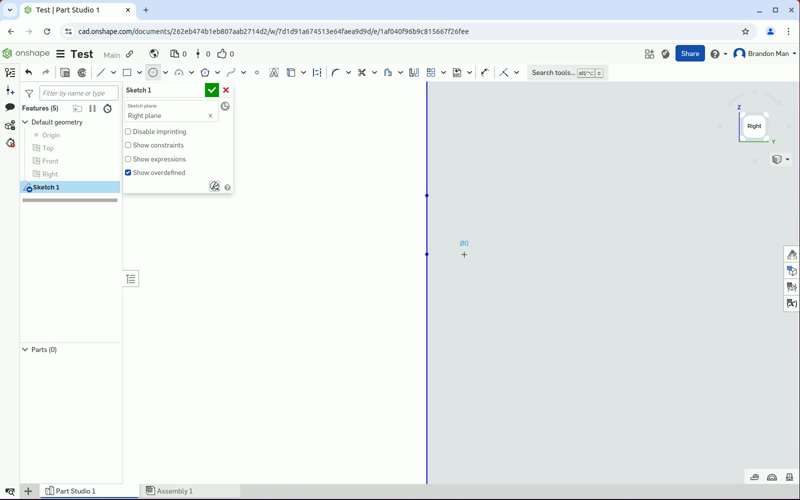
scroll(-6)
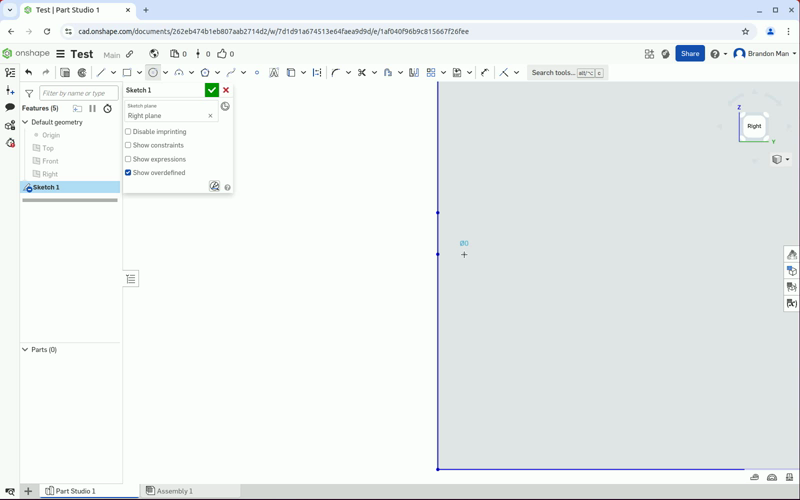
scroll(-6)
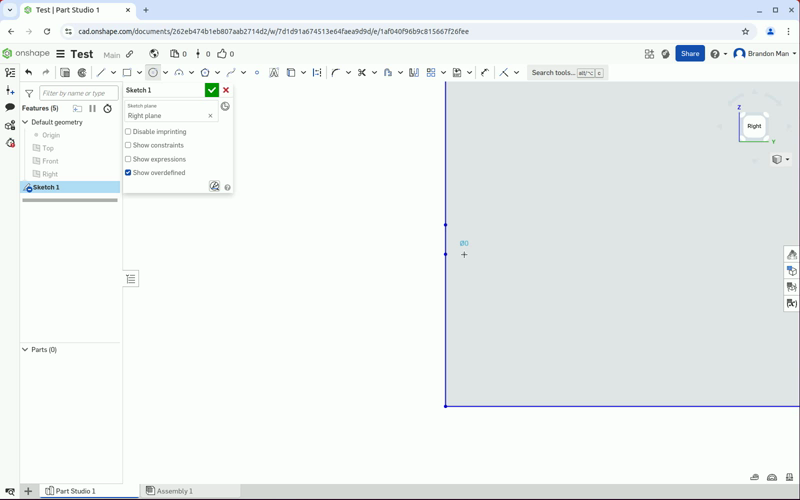
scroll(-6)
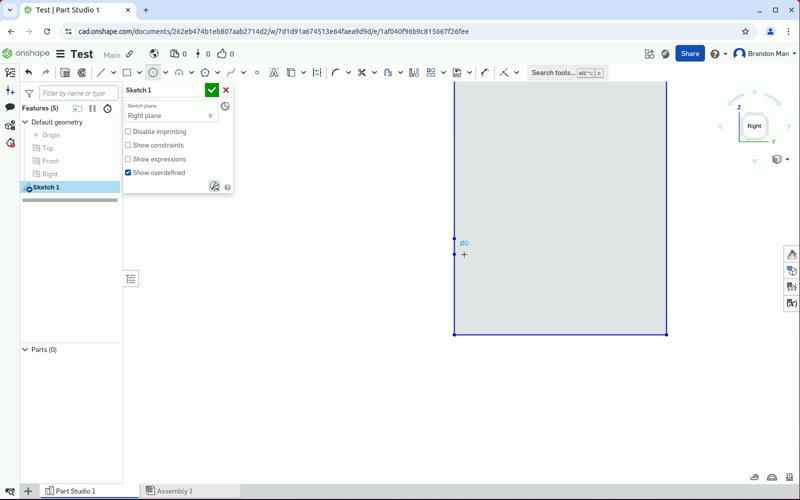
scroll(-6)
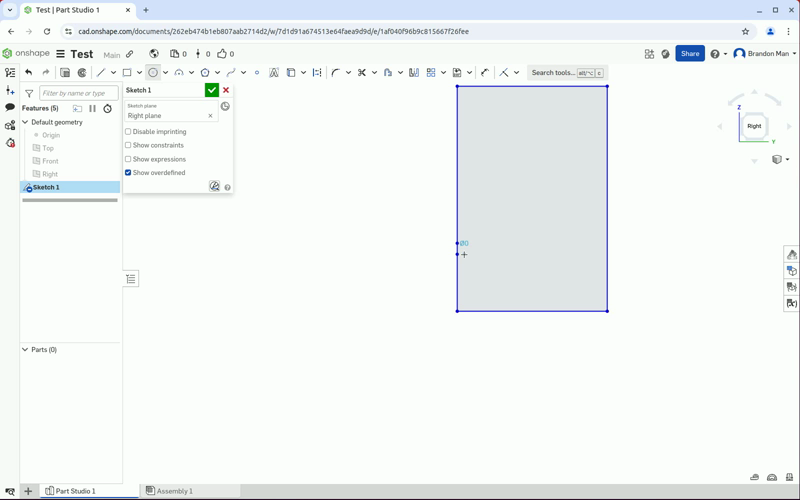
scroll(-6)
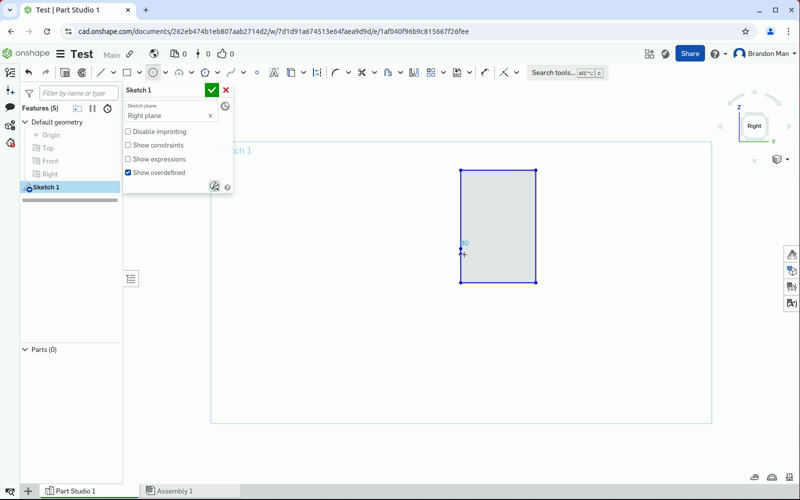
key_up(shift)
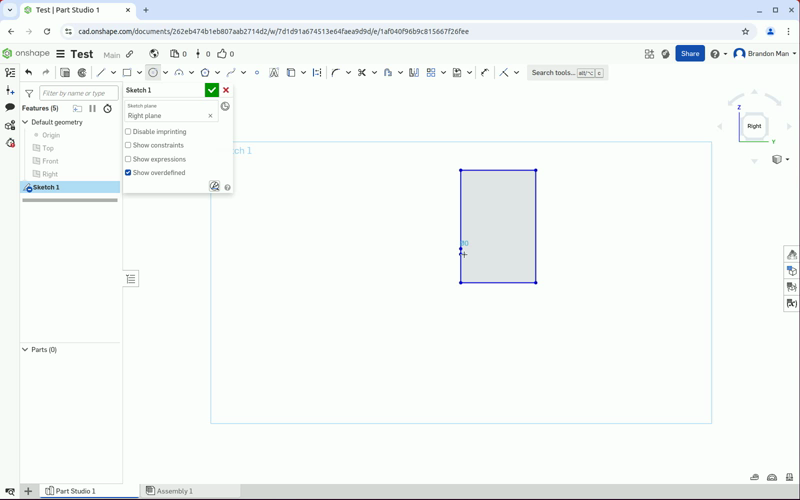
mouse_move(465, 254)
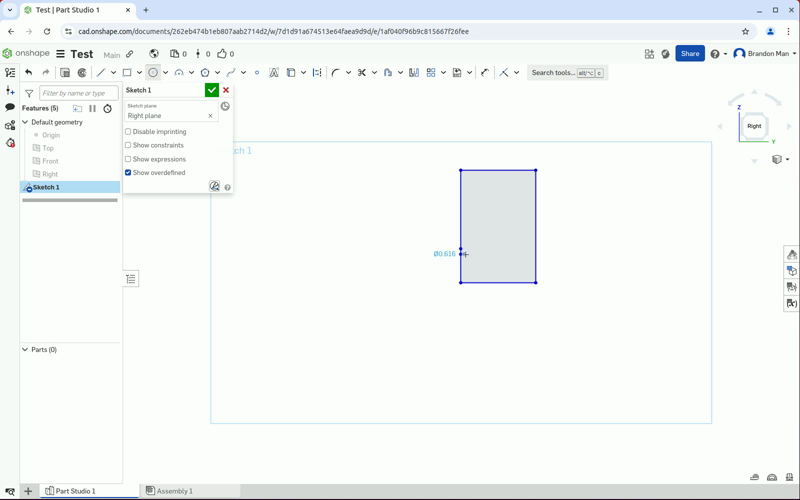
scroll(6)
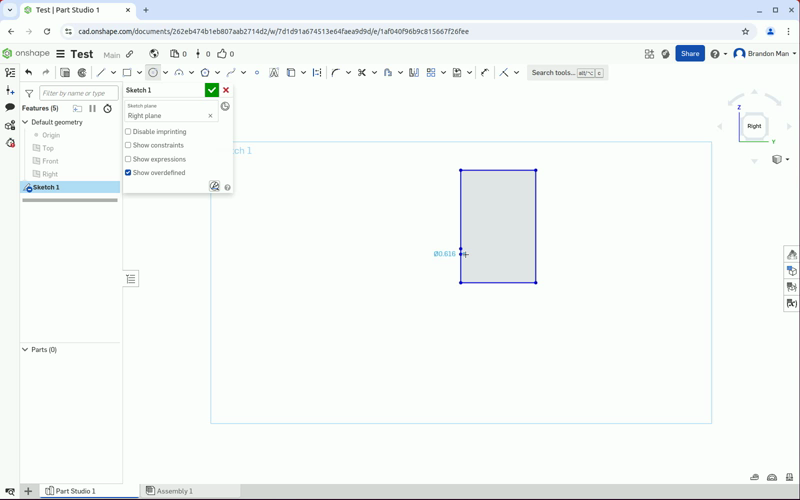
scroll(6)
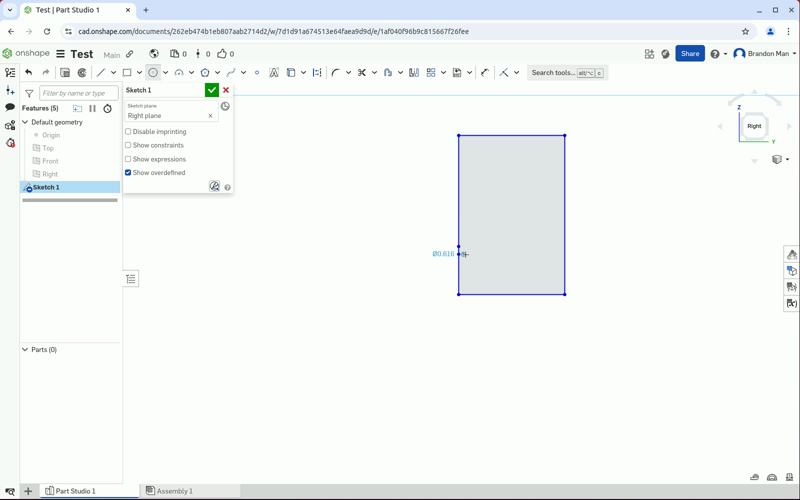
scroll(6)
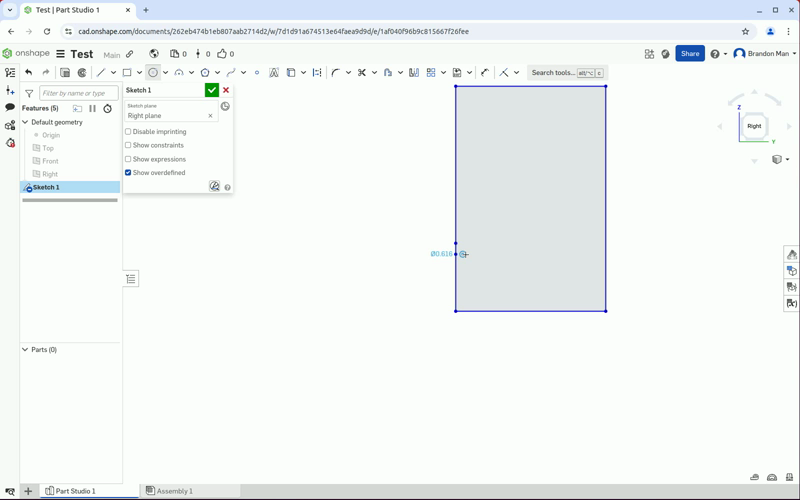
scroll(6)
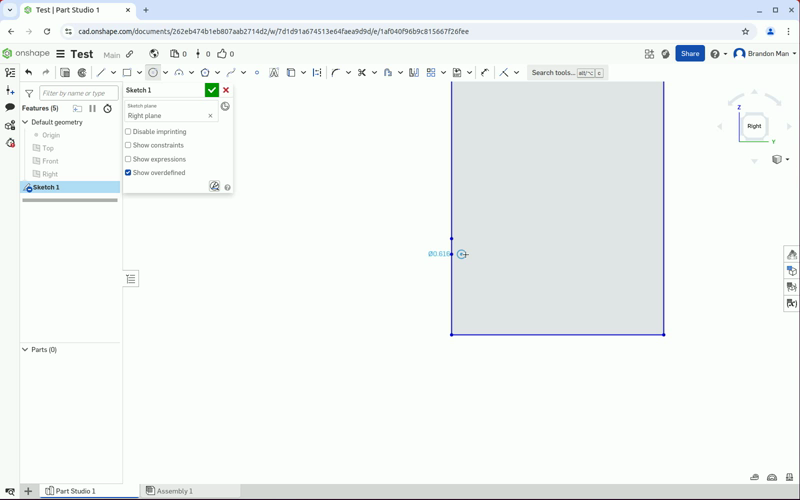
scroll(6)
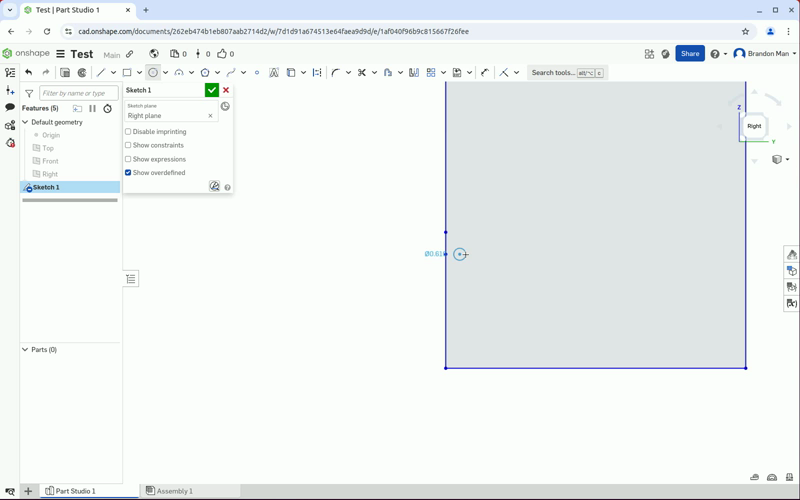
scroll(6)
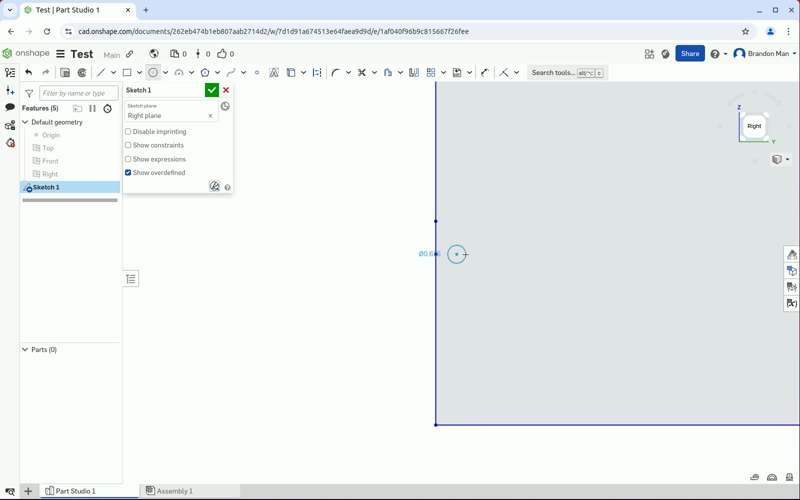
scroll(6)
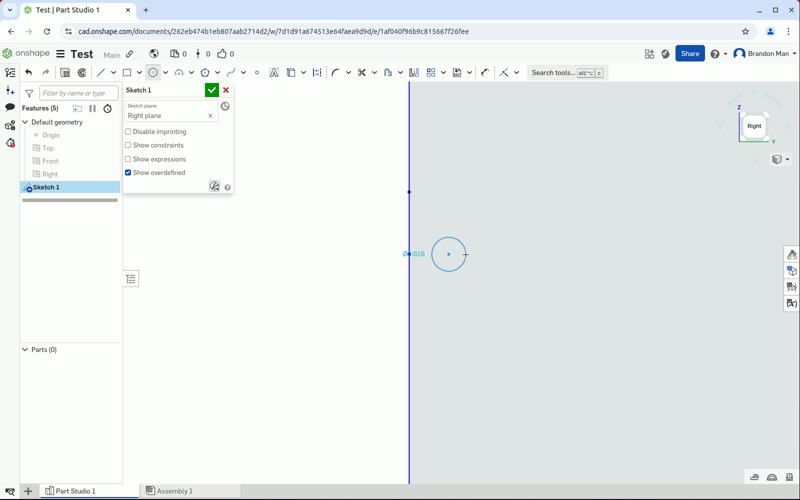
click(465, 254)
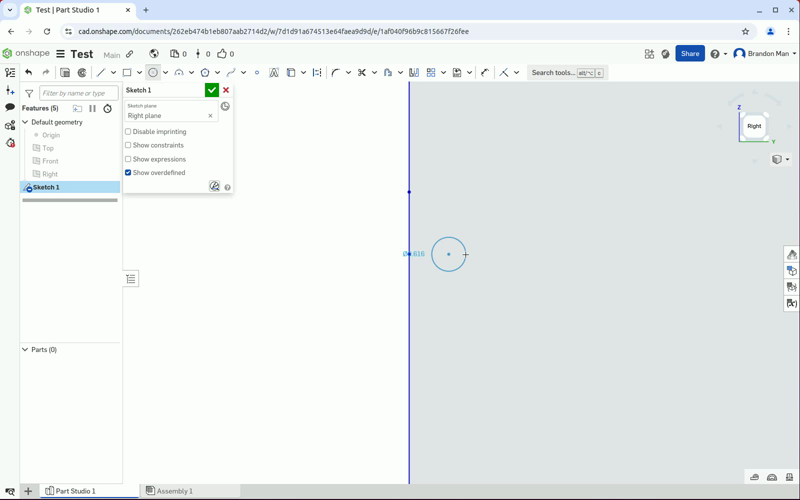
scroll(-6)
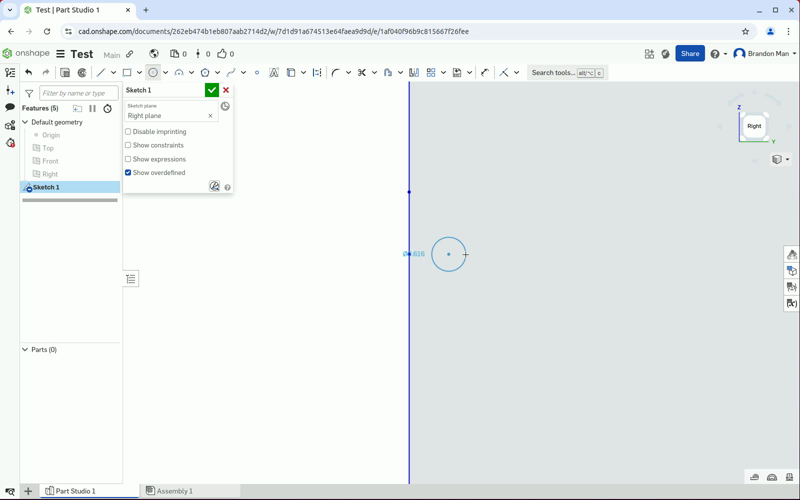
scroll(-6)
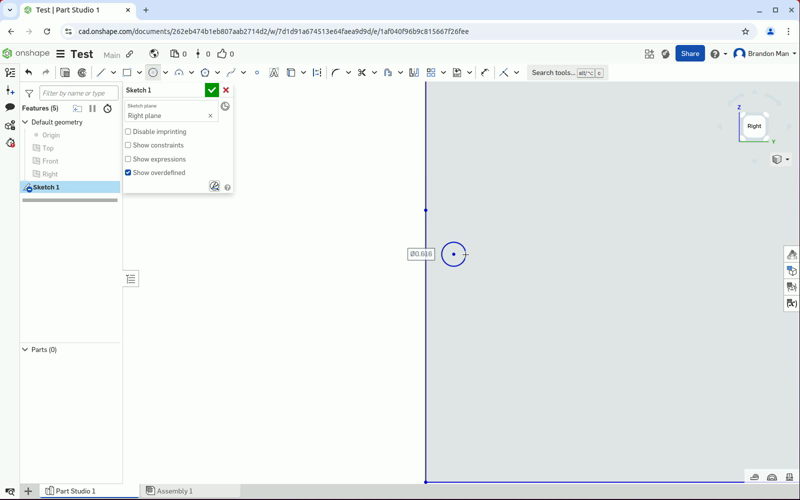
scroll(-6)
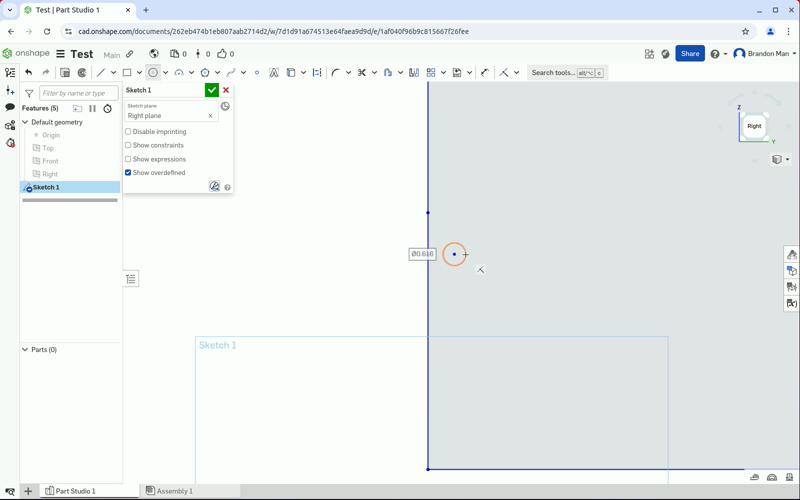
scroll(-6)
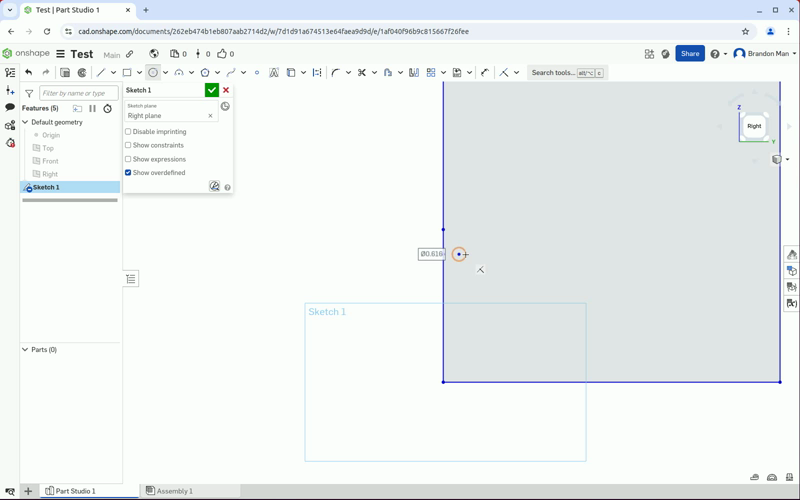
scroll(-6)
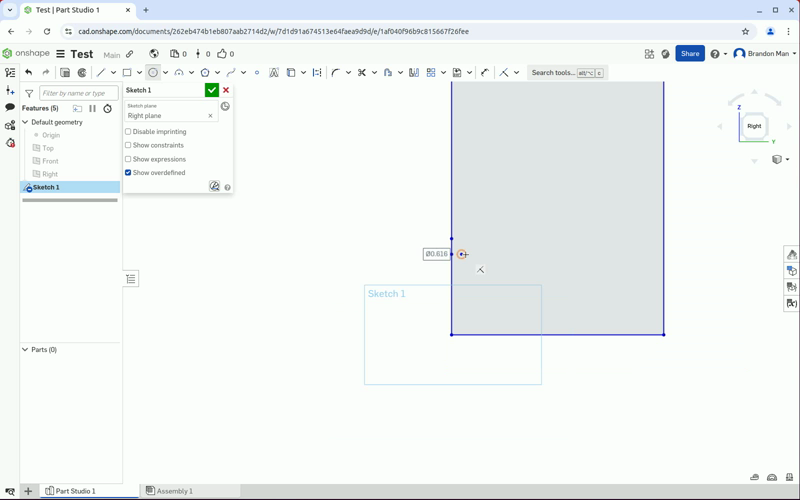
scroll(-6)
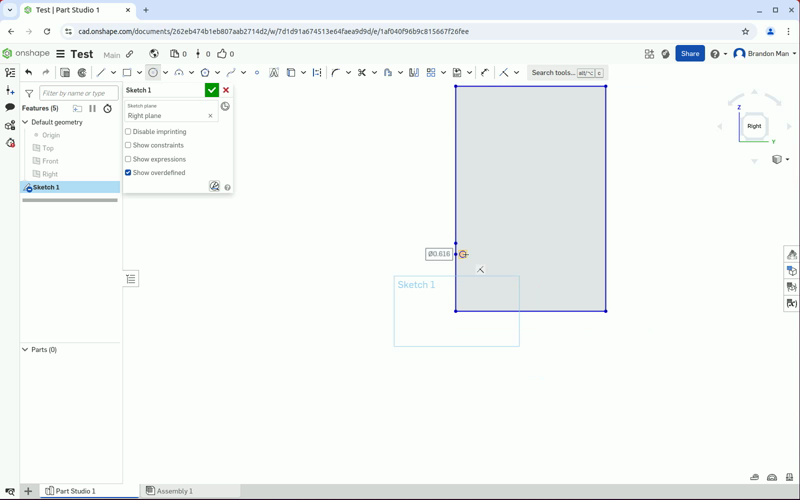
scroll(-6)
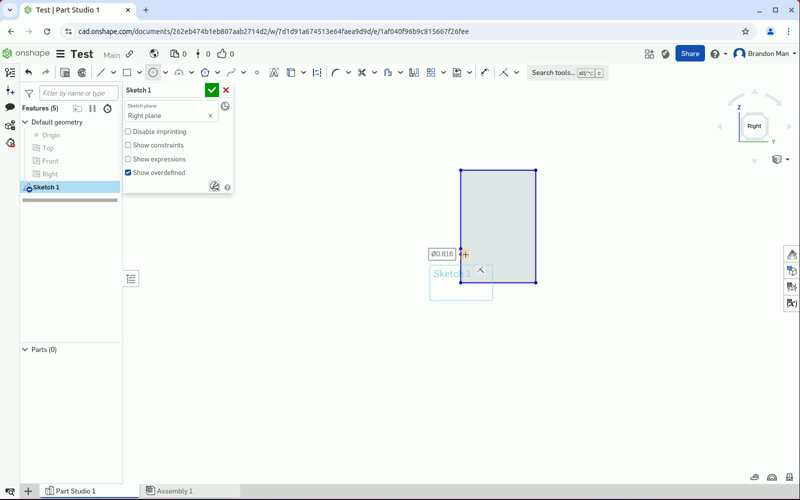
key(esc)
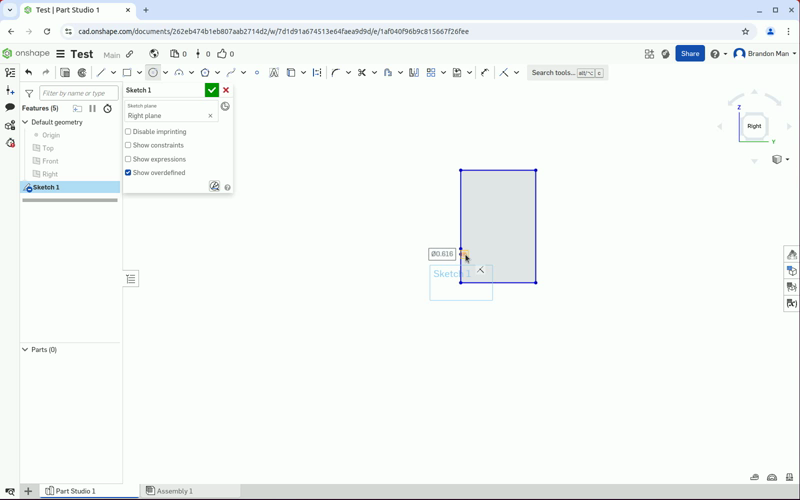
mouse_move(523, 207)
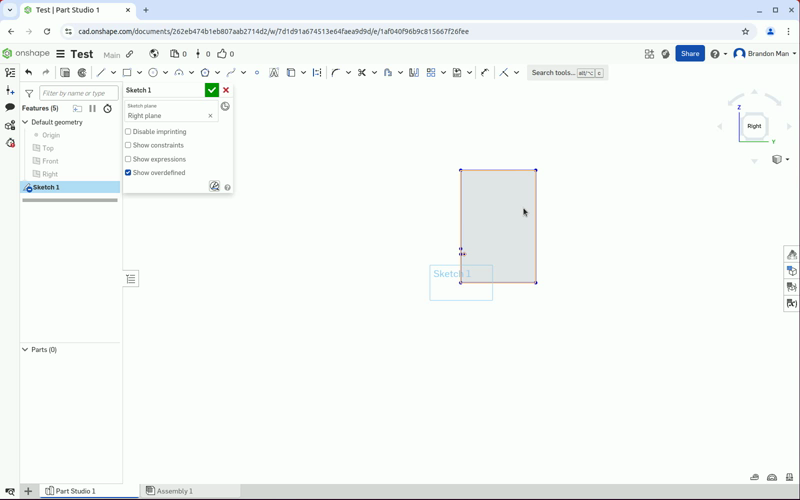
click(523, 207)
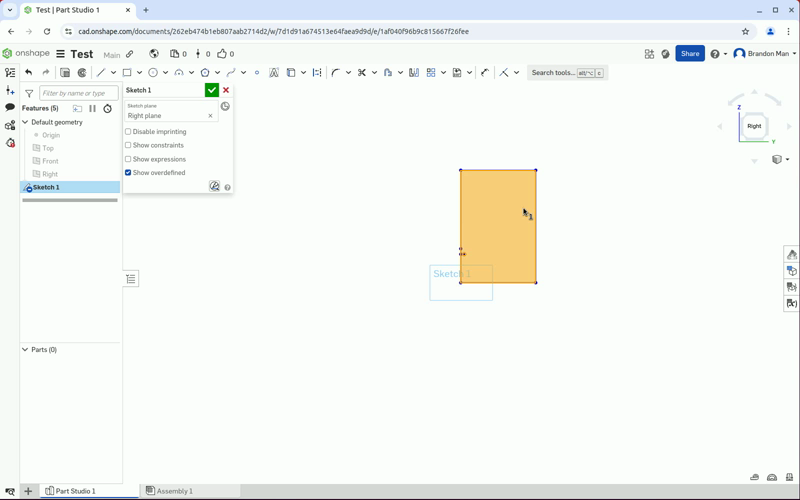
mouse_move(73, 352)
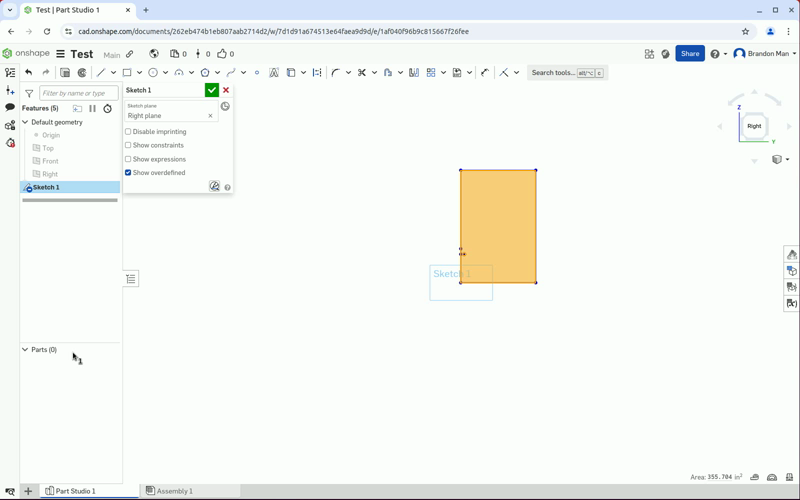
key(shift+y)
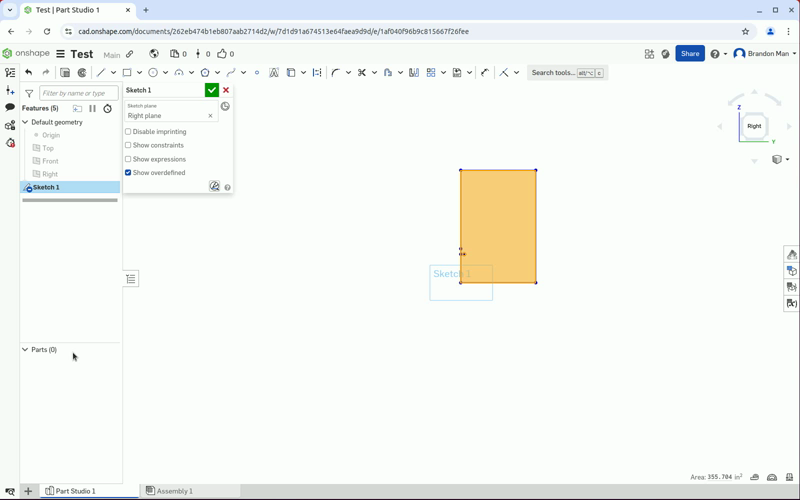
key(shift+e)
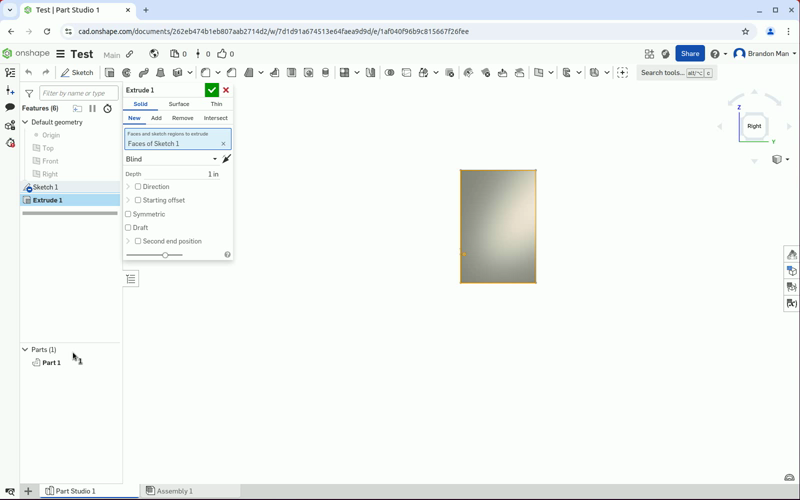
mouse_move(143, 106)
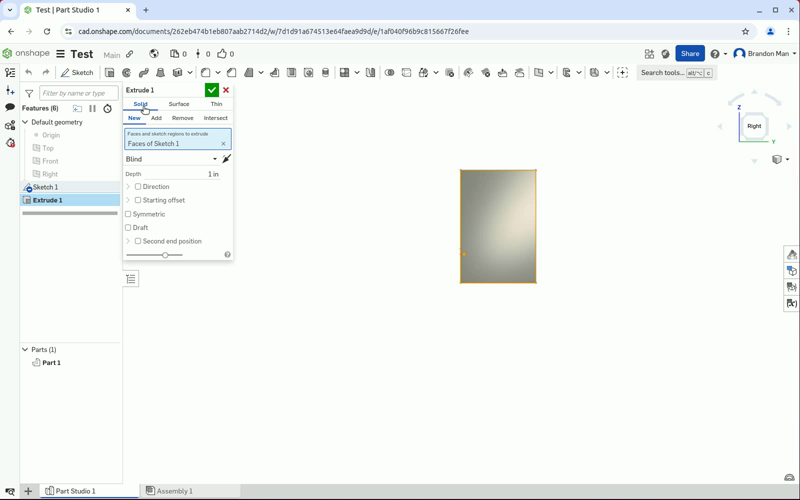
click(143, 106)
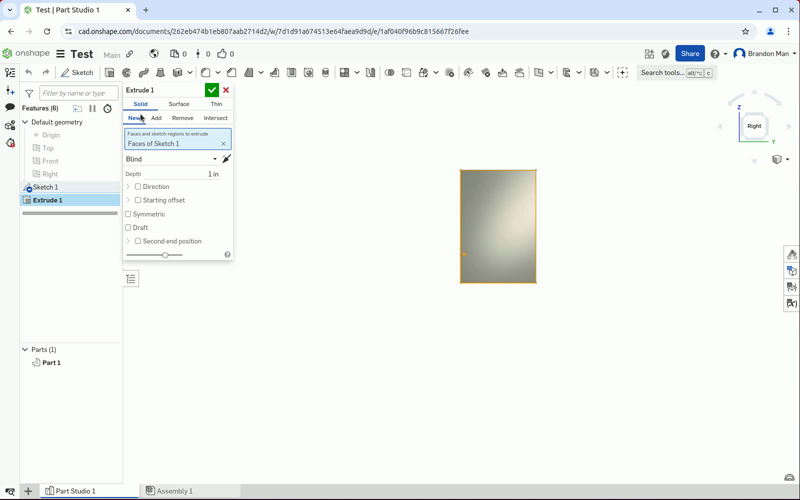
mouse_move(137, 120)
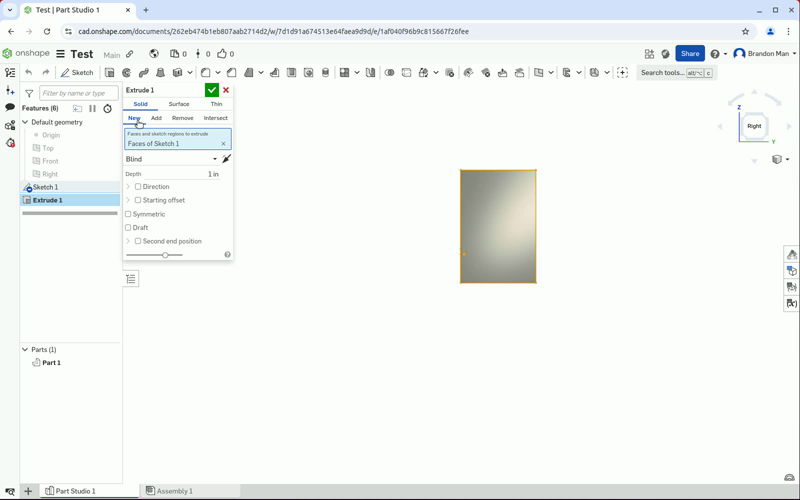
click(137, 120)
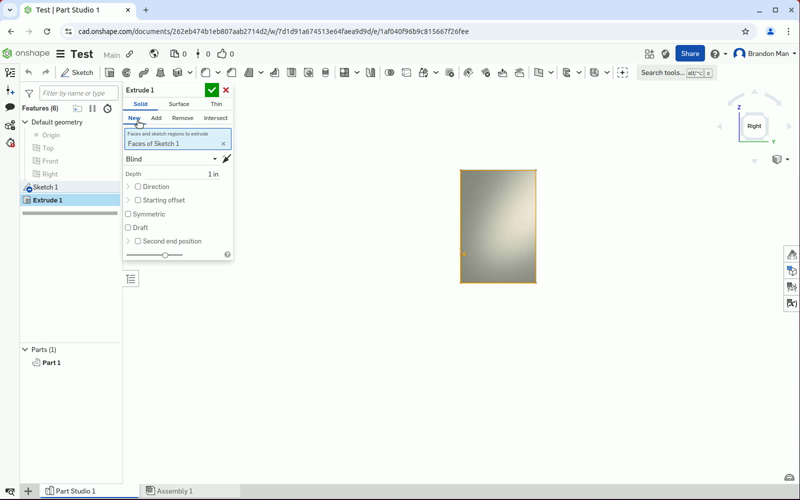
key(tab, 4)
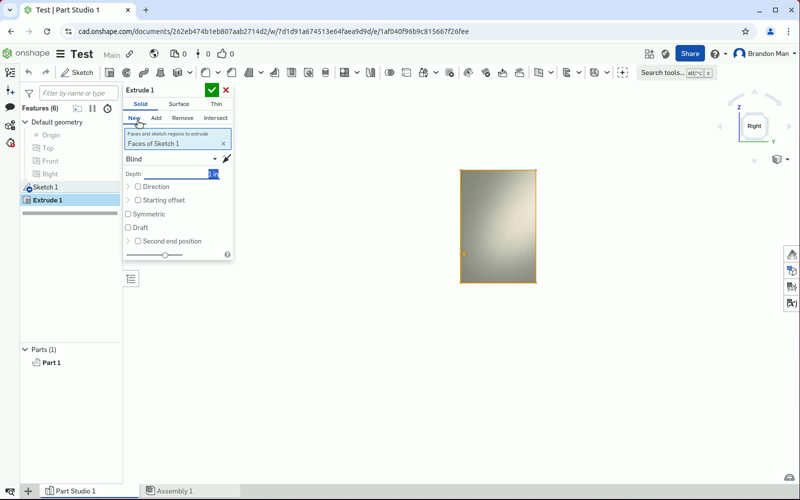
text(0.241)
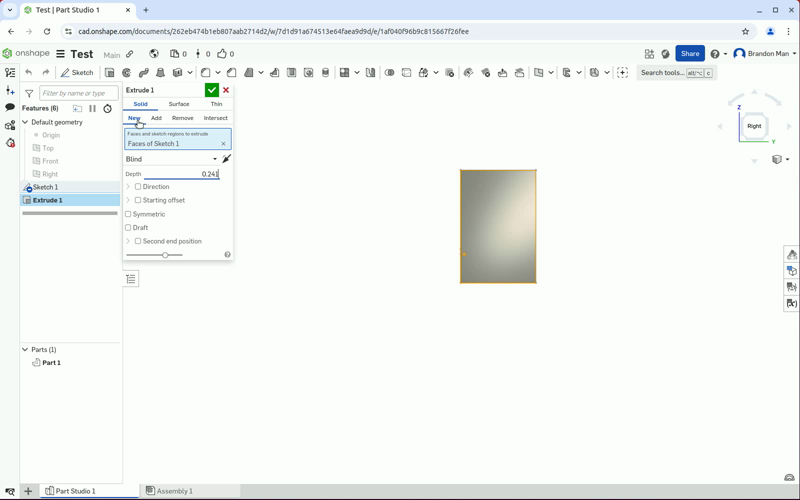
key(enter)
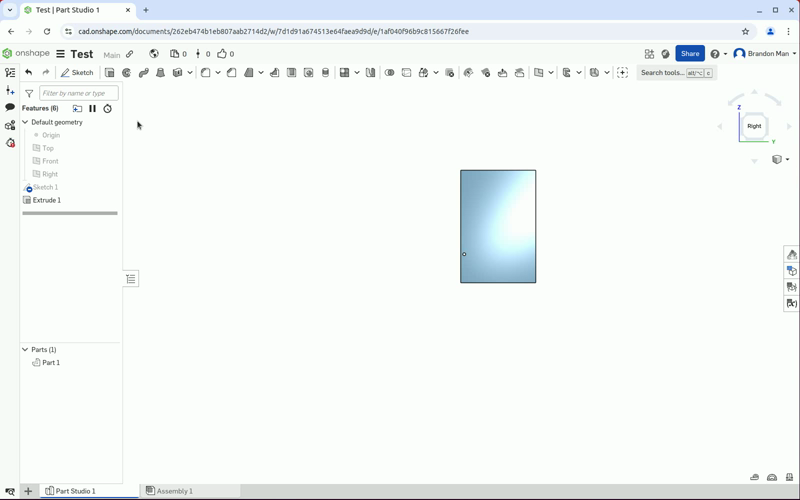
key(shift+h)
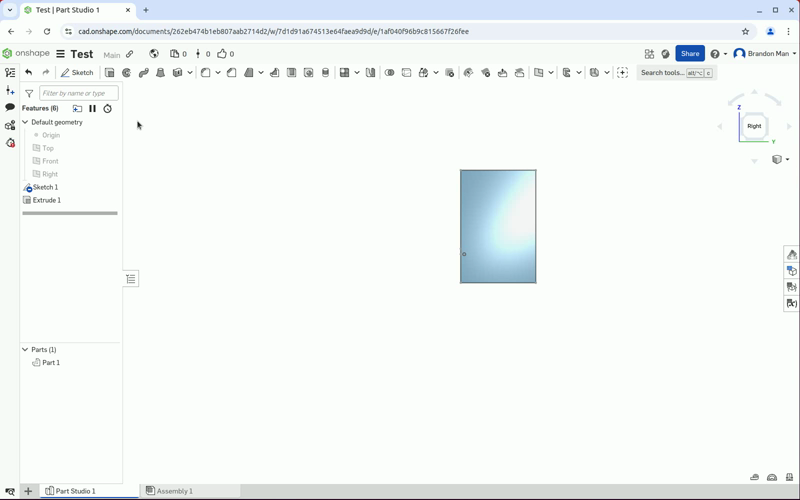
key(shift+h)
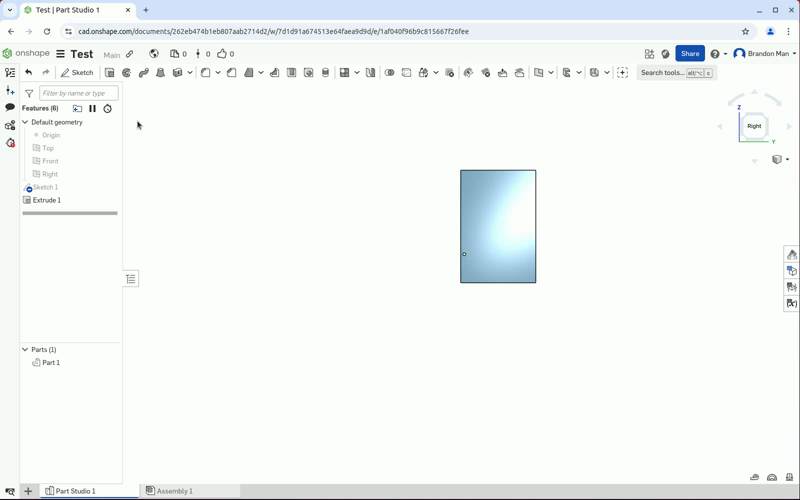
mouse_move(73, 189)
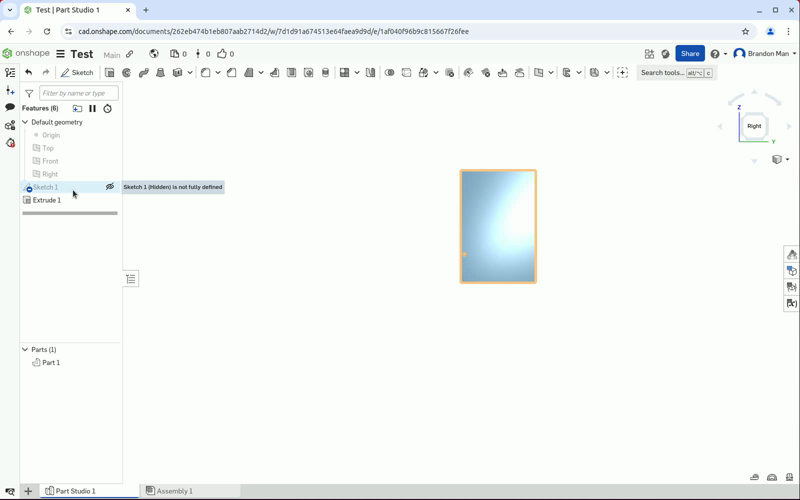
click(73, 189)
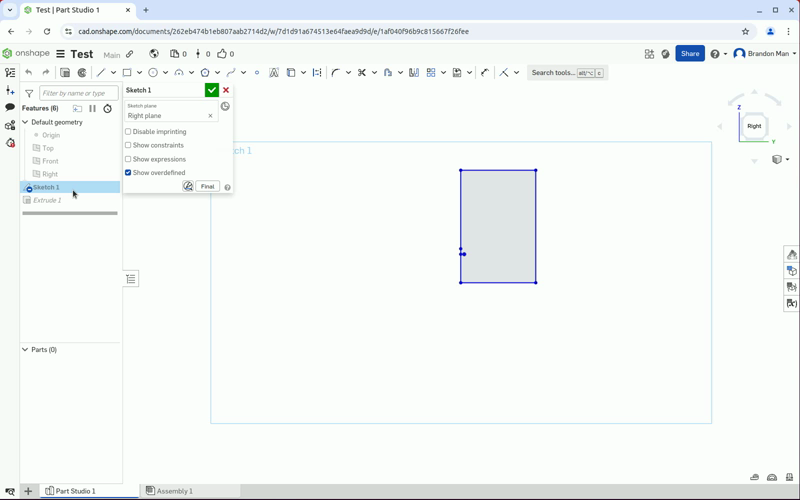
mouse_move(229, 92)
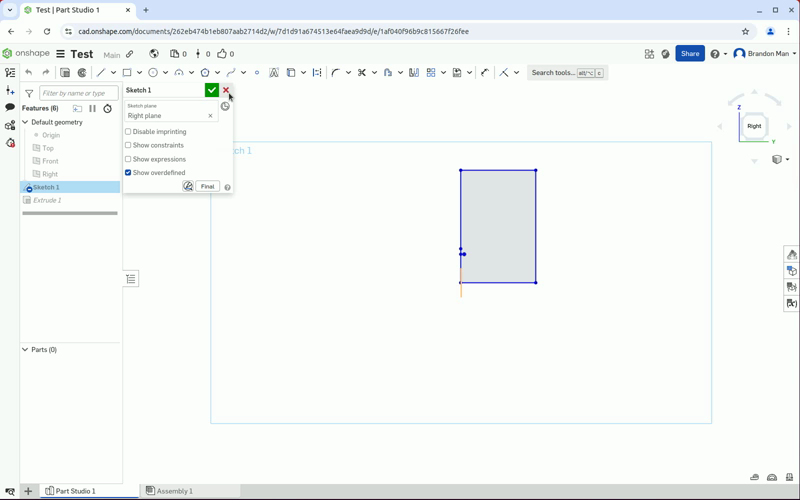
click(229, 92)
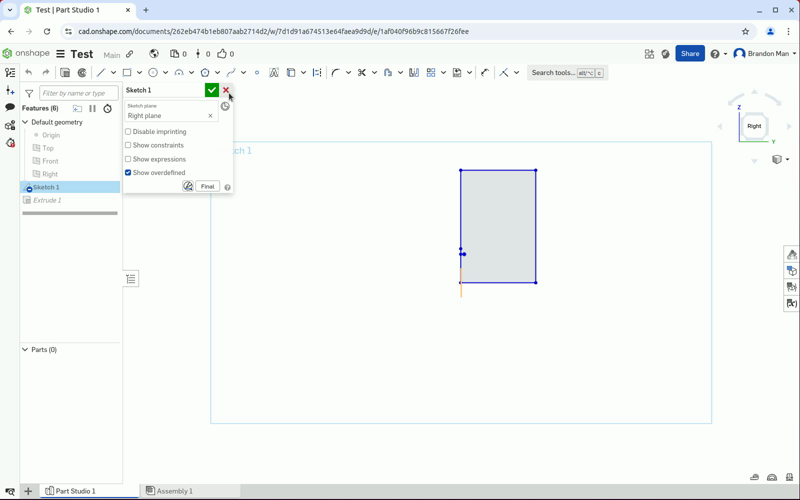
key(shift+s)
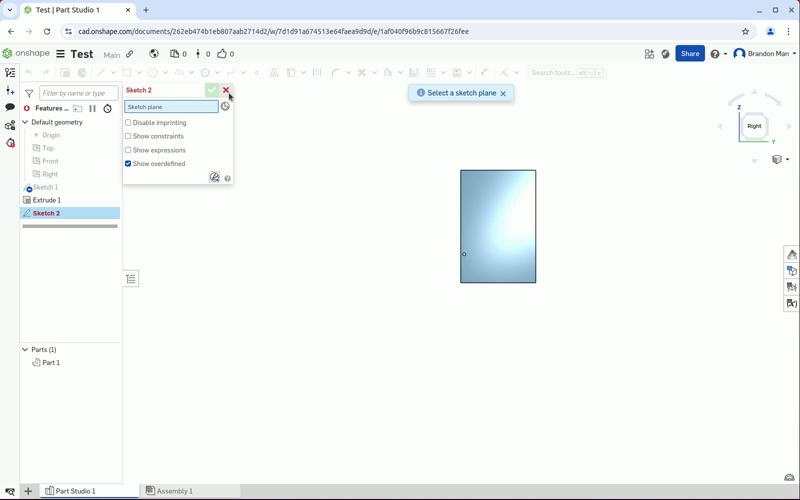
mouse_move(73, 176)
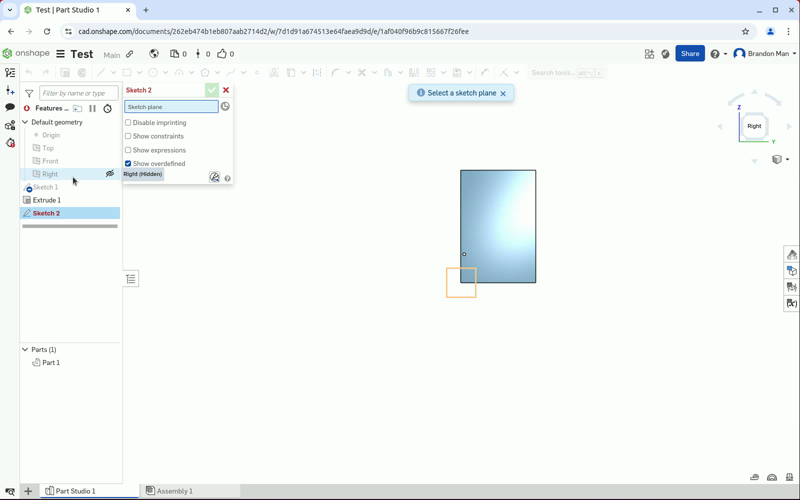
click(73, 176)
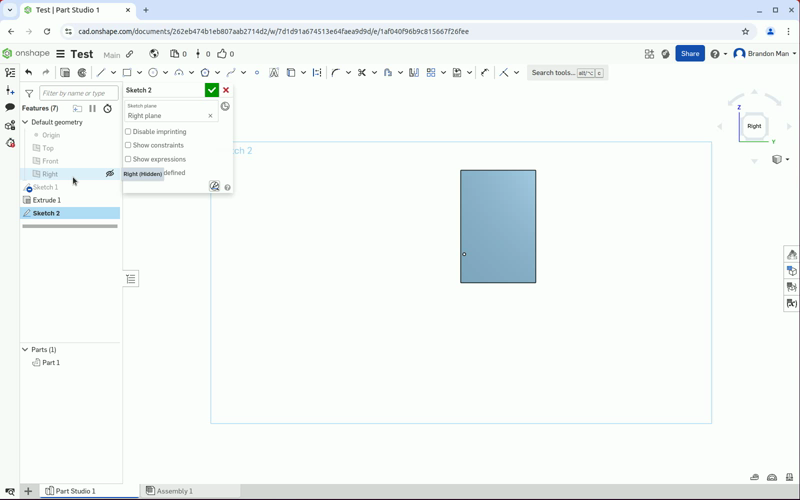
mouse_move(73, 352)
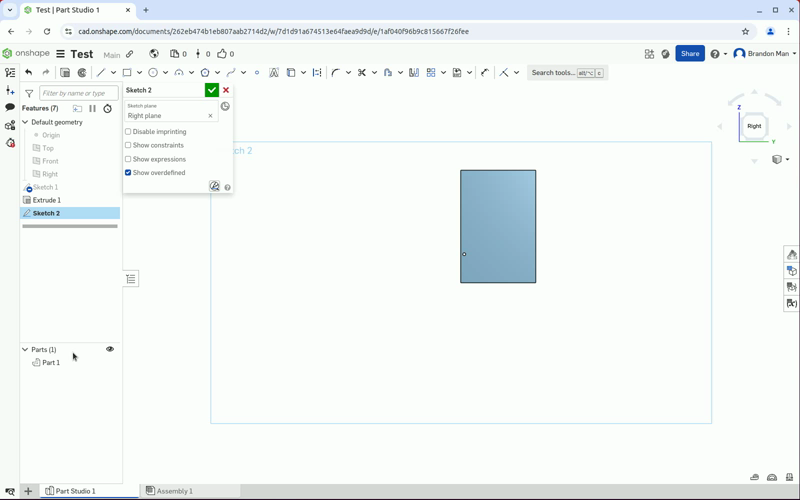
key(y)
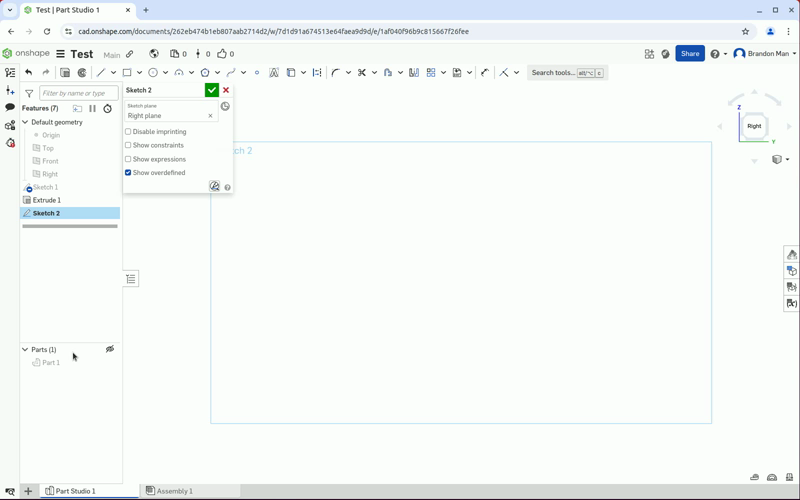
key(l)
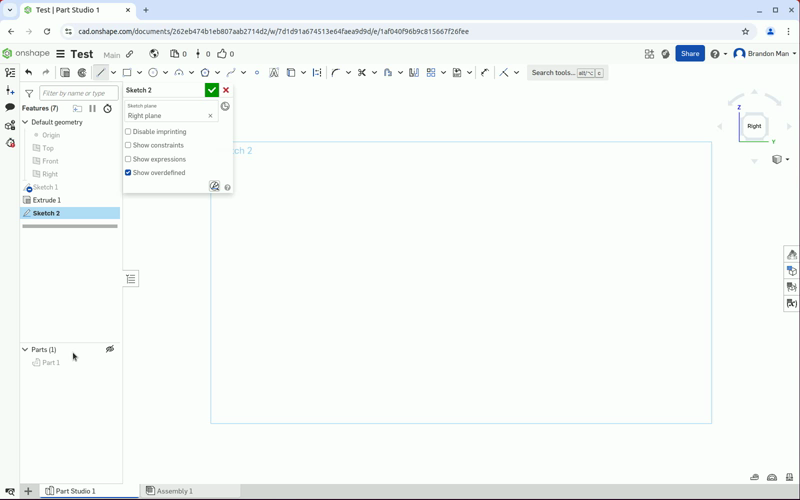
key_down(shift)
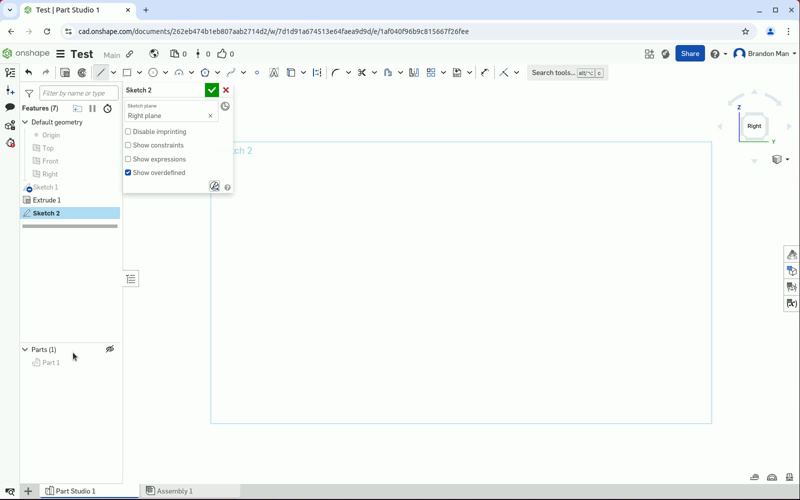
mouse_move(417, 282)
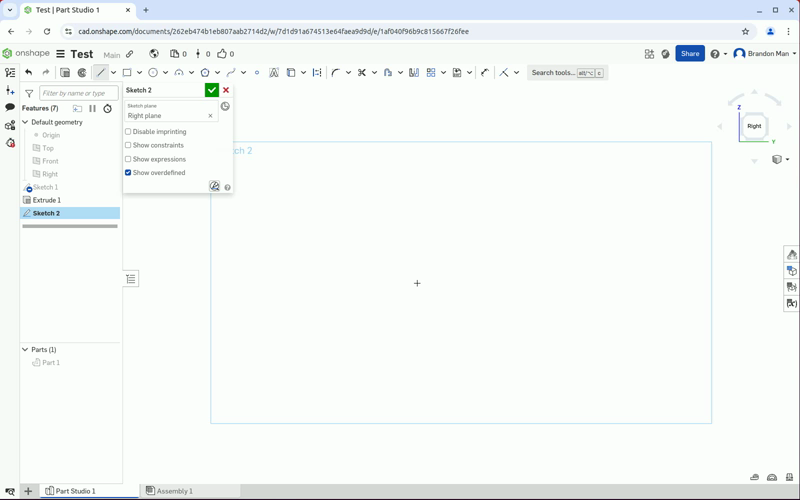
click(417, 282)
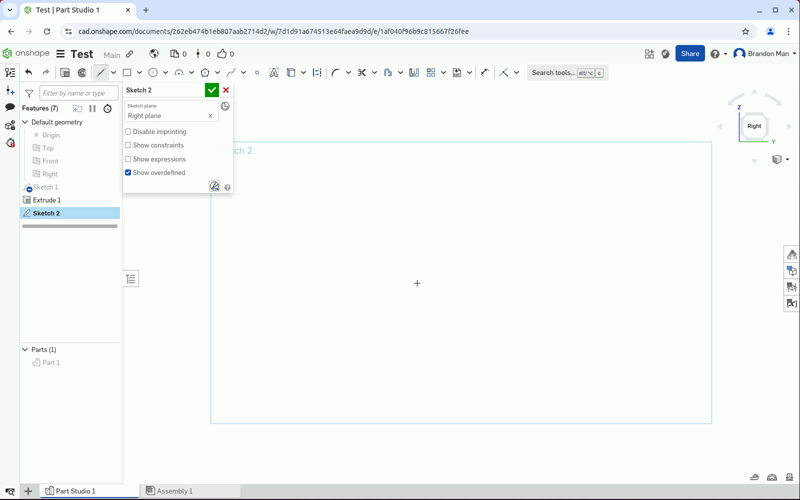
key_up(shift)
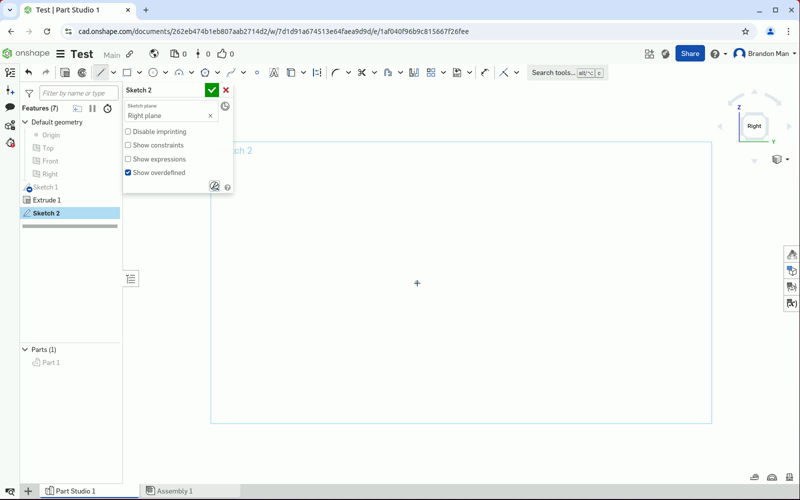
key_down(shift)
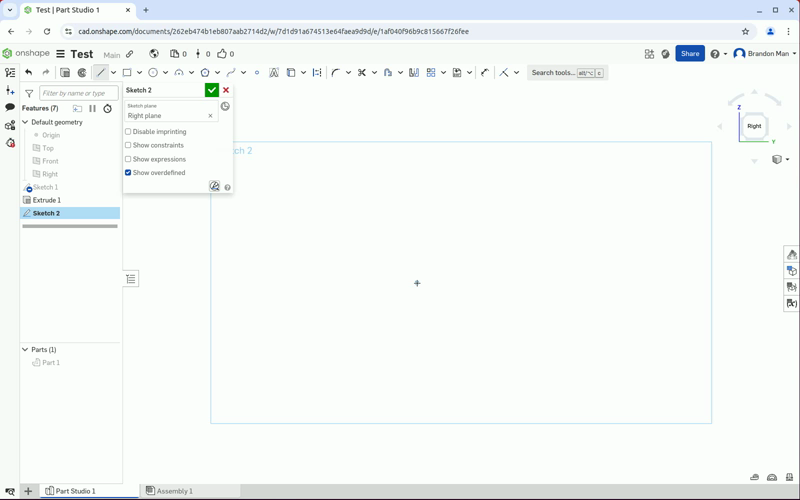
mouse_move(447, 282)
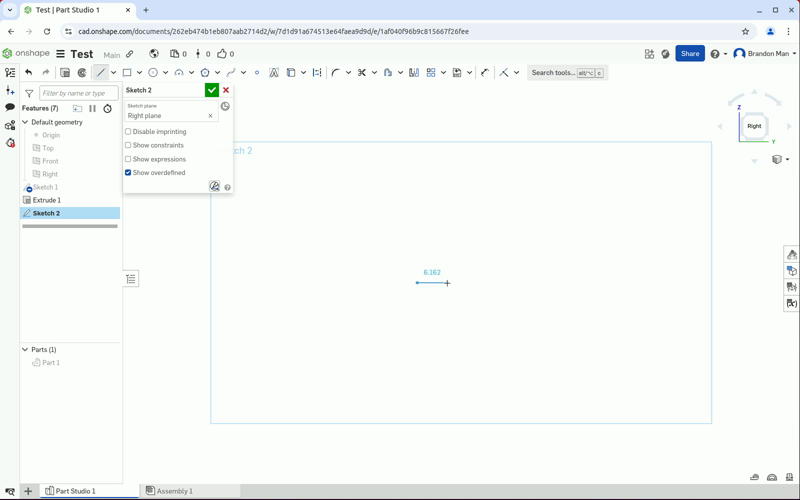
mouse_move(461, 282)
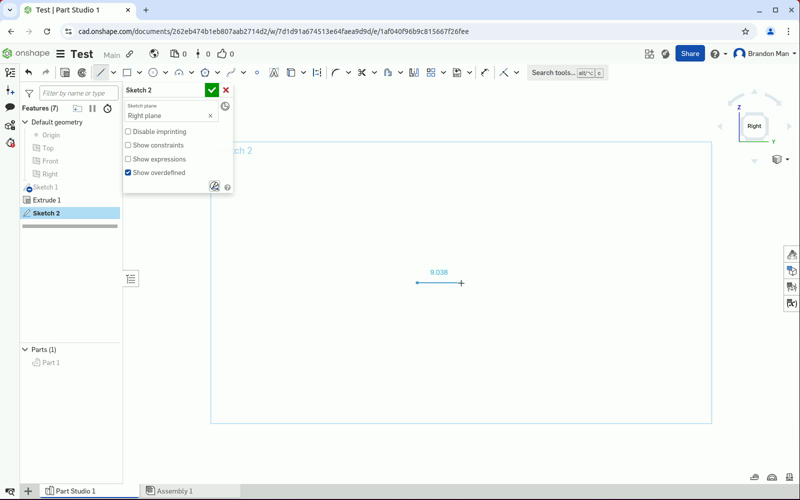
click(461, 282)
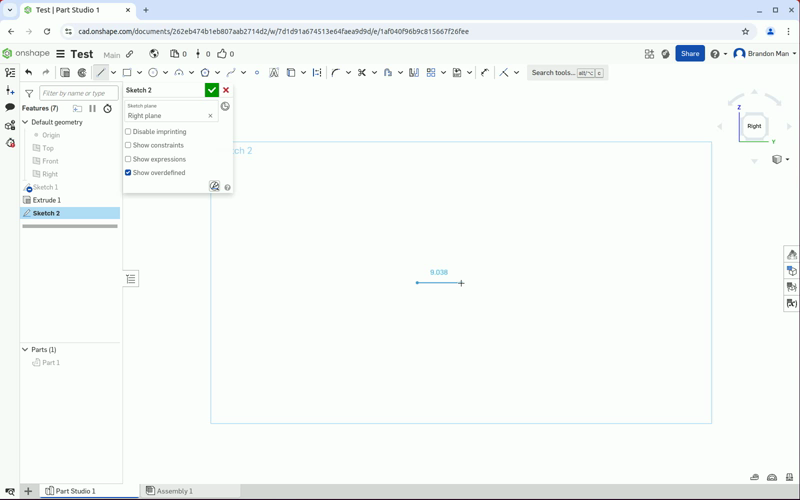
key_up(shift)
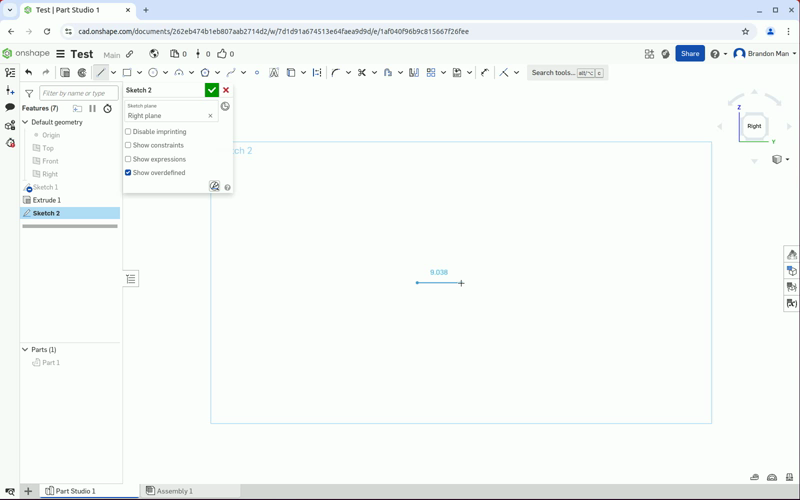
key_down(shift)
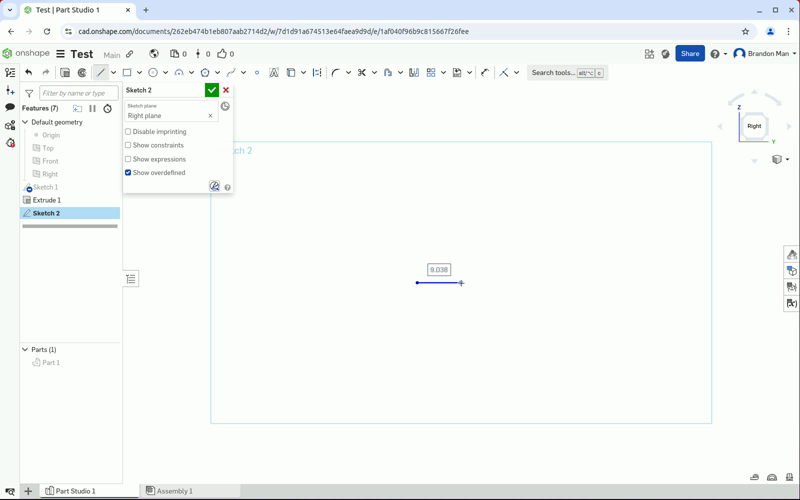
mouse_move(491, 282)
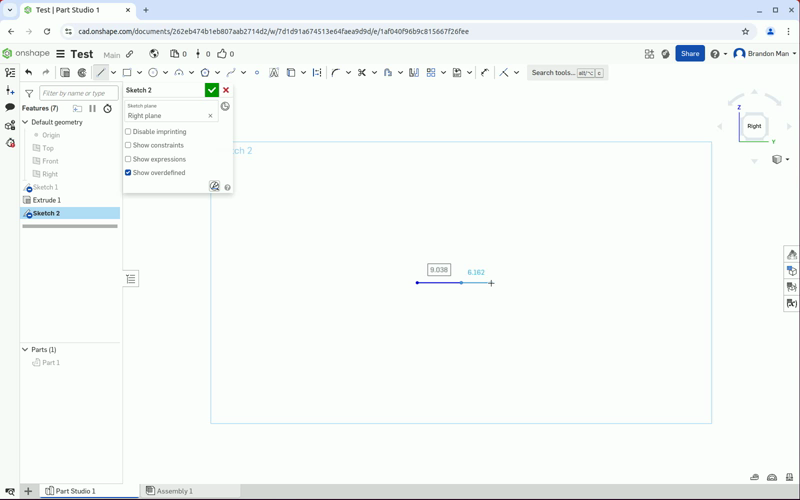
mouse_move(461, 254)
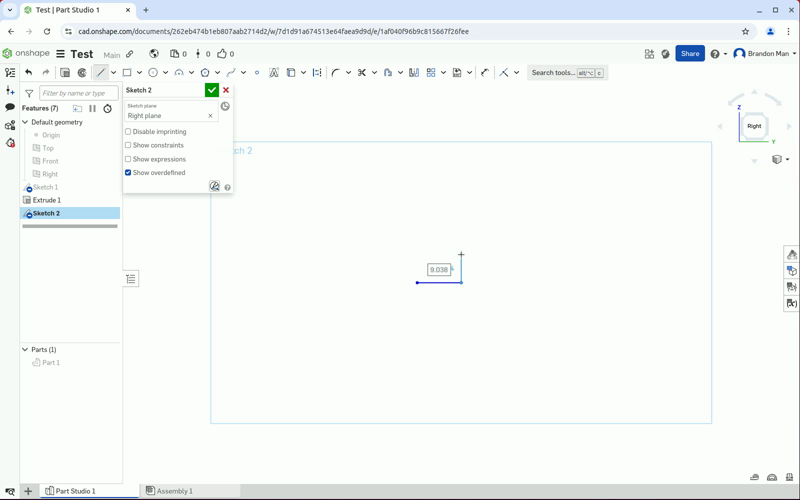
click(461, 254)
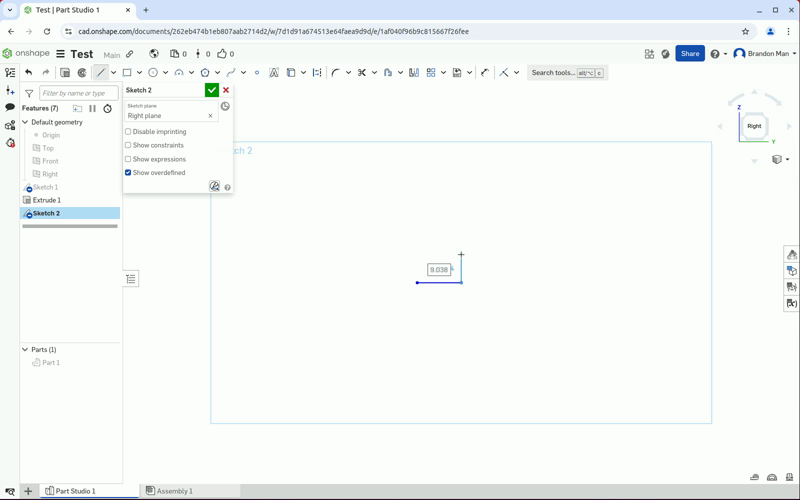
key_up(shift)
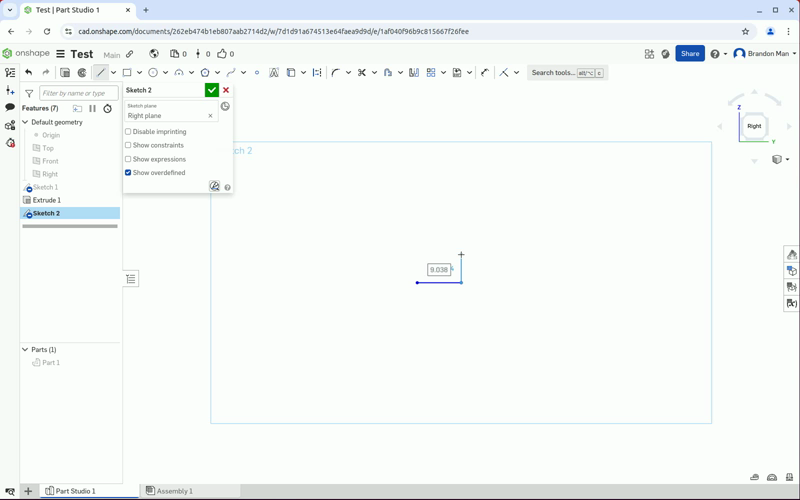
key_down(shift)
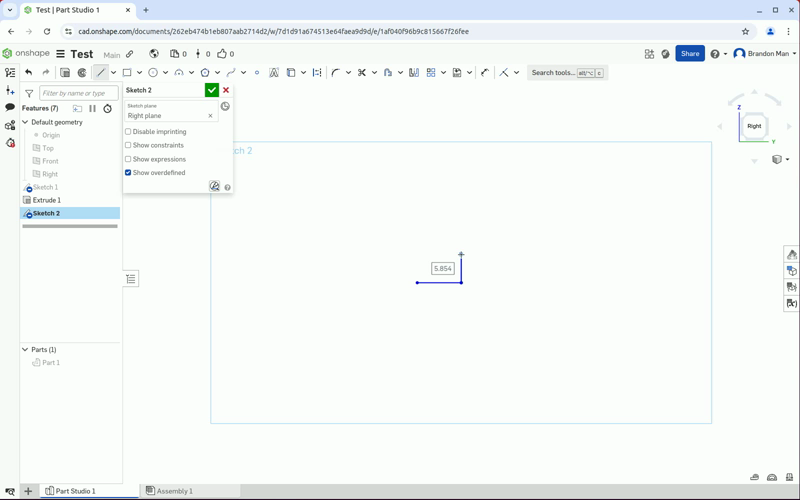
mouse_move(491, 254)
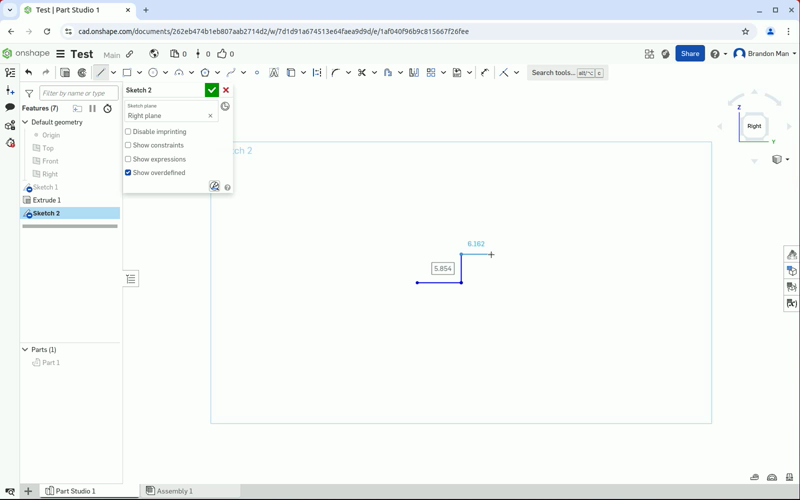
mouse_move(461, 248)
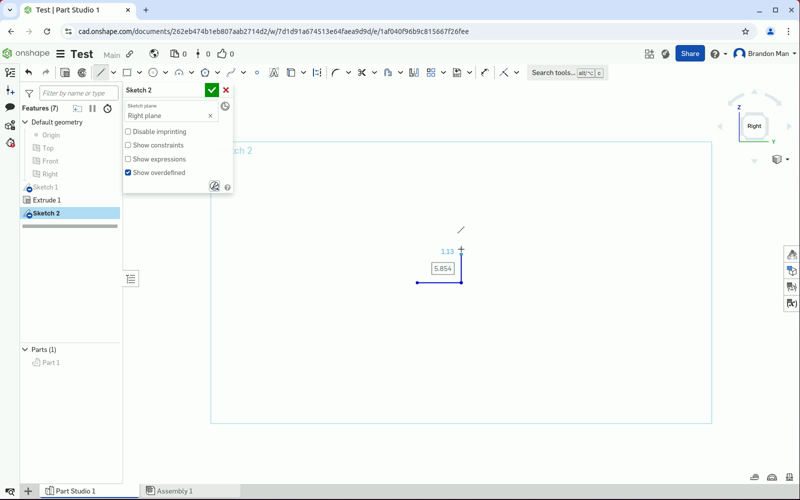
scroll(6)
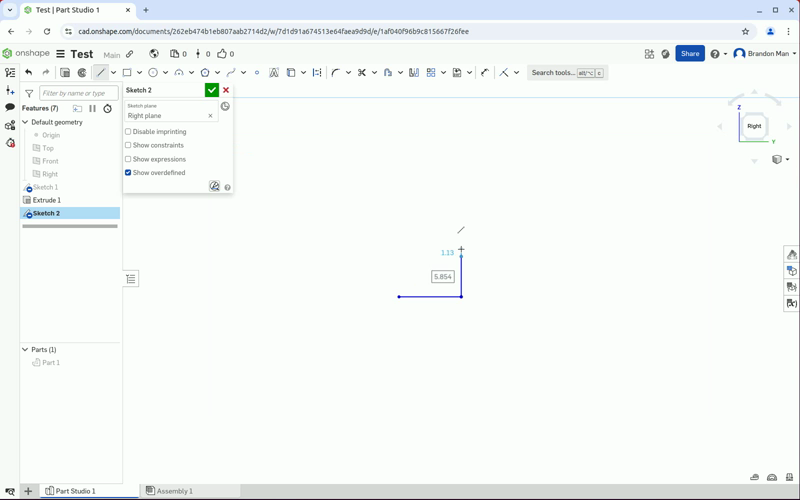
scroll(6)
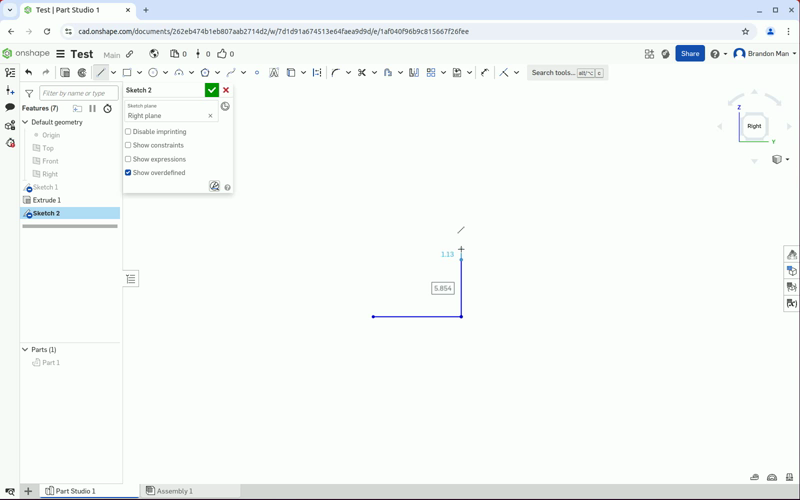
scroll(6)
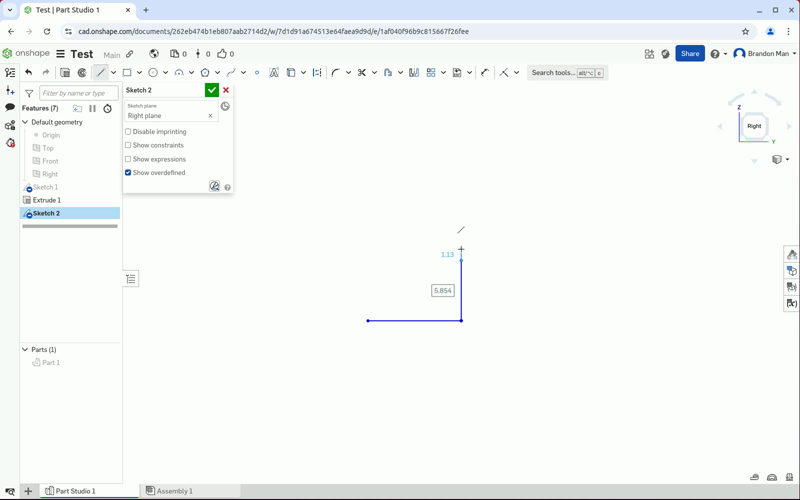
scroll(6)
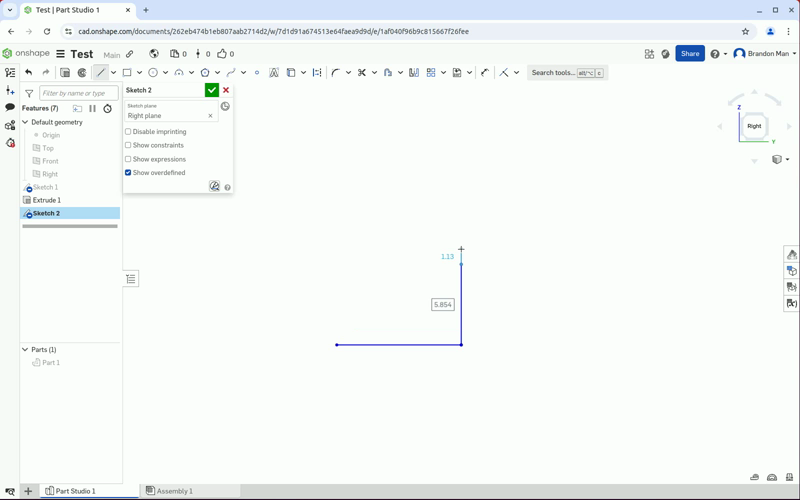
scroll(6)
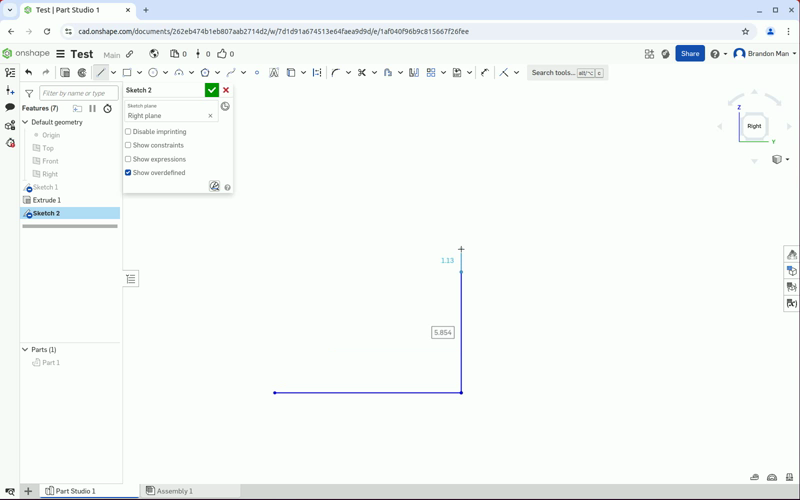
scroll(6)
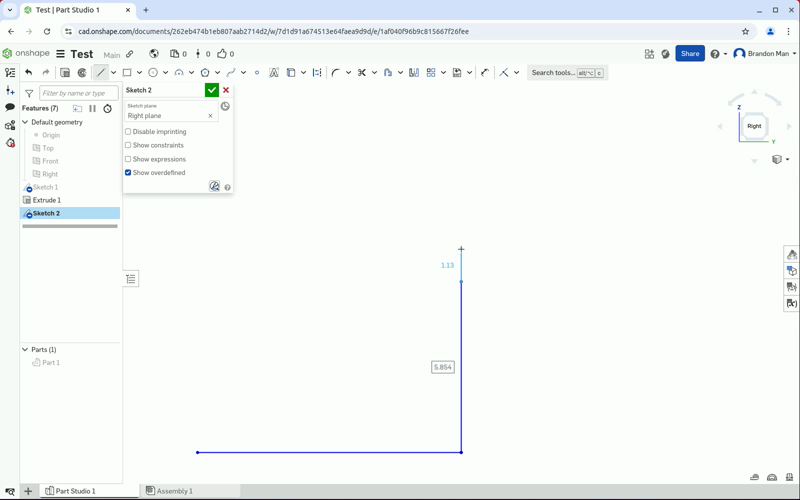
scroll(6)
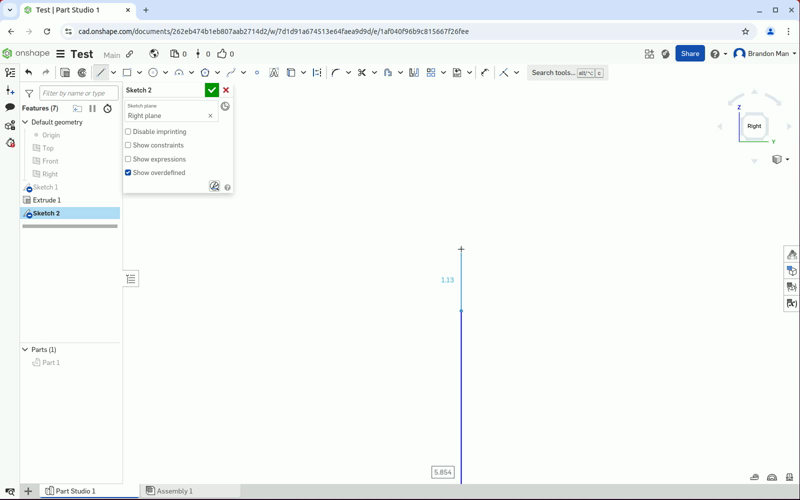
click(461, 248)
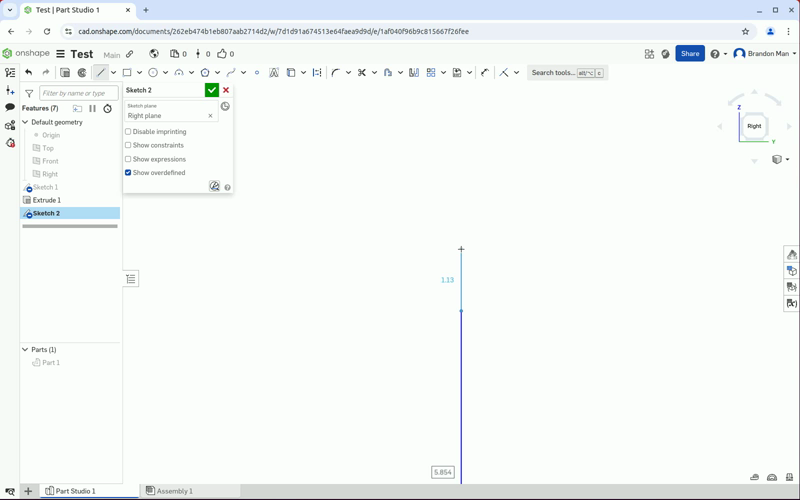
scroll(-6)
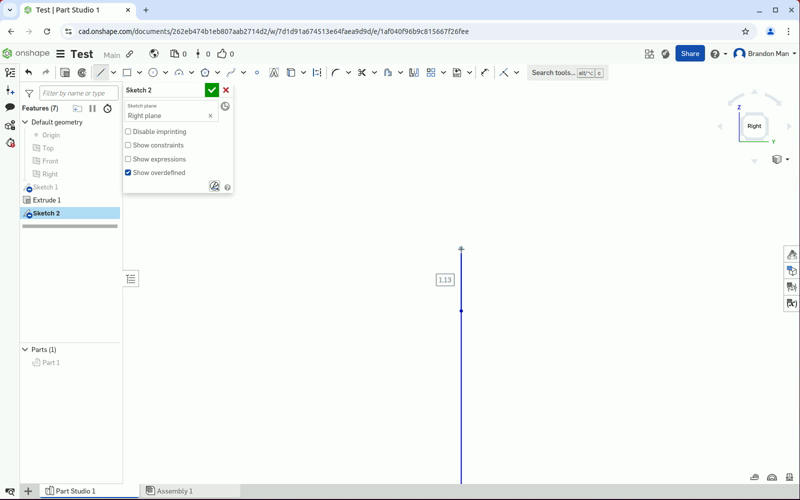
scroll(-6)
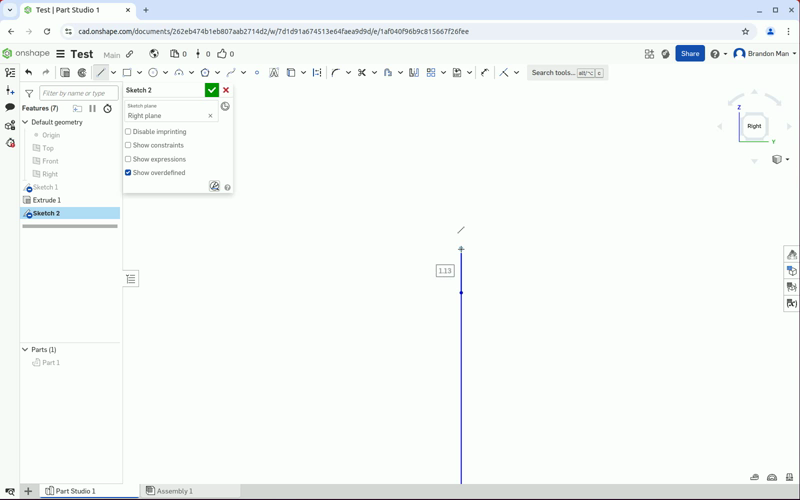
scroll(-6)
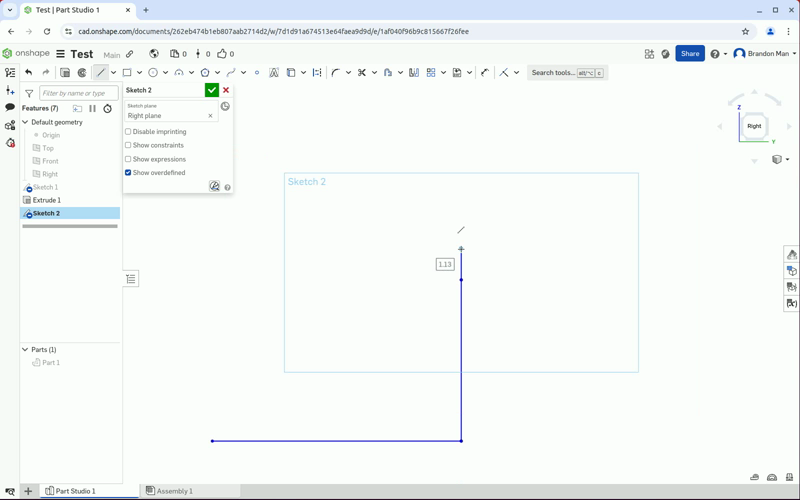
scroll(-6)
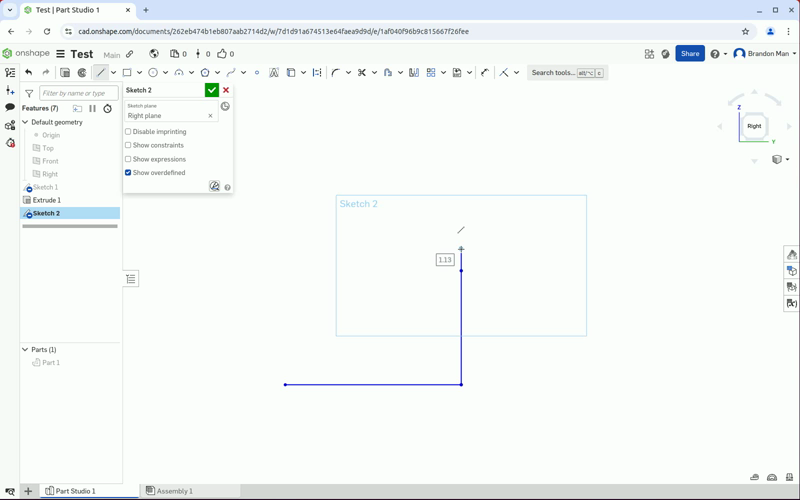
scroll(-6)
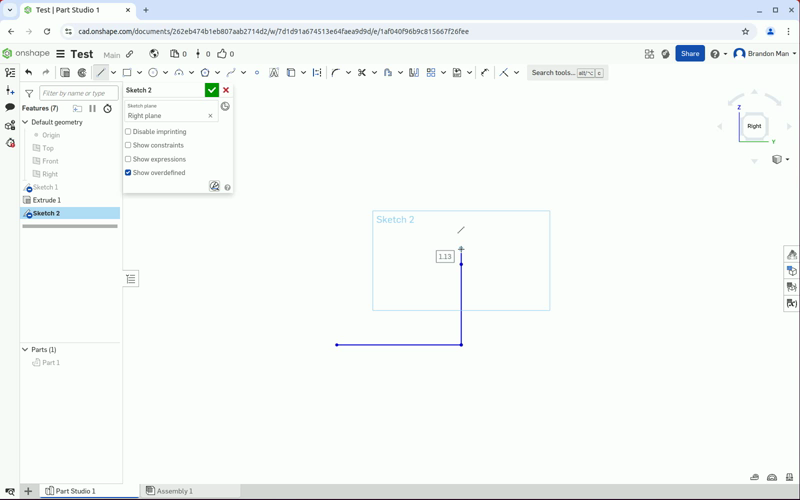
scroll(-6)
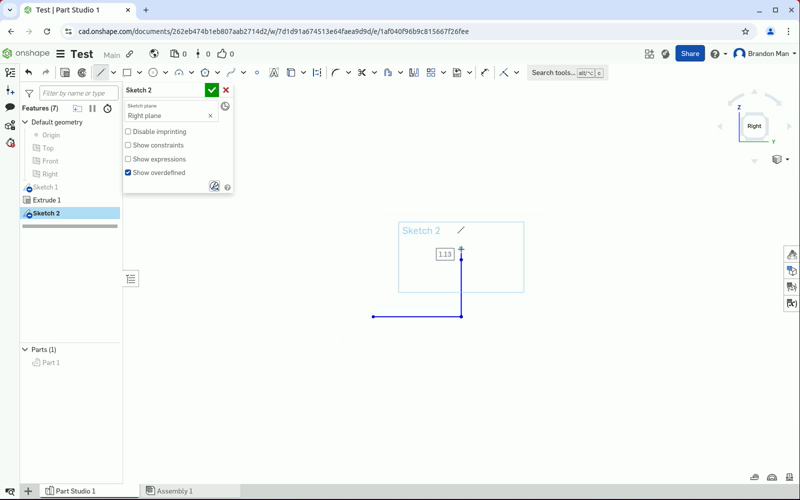
scroll(-6)
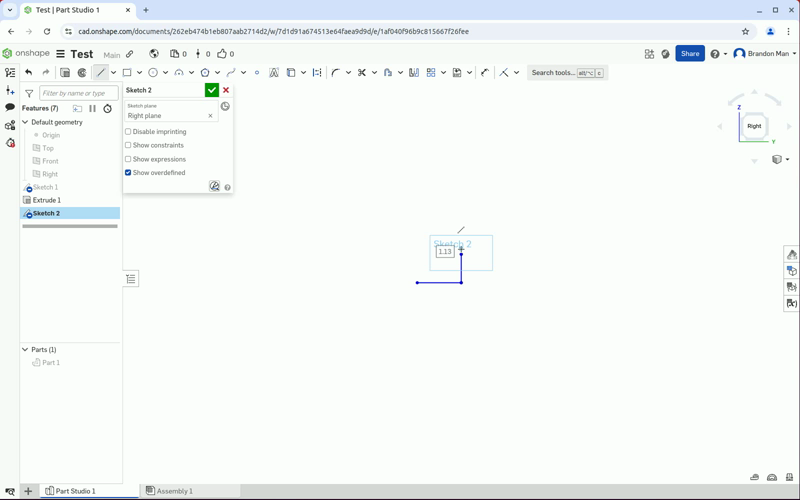
key_up(shift)
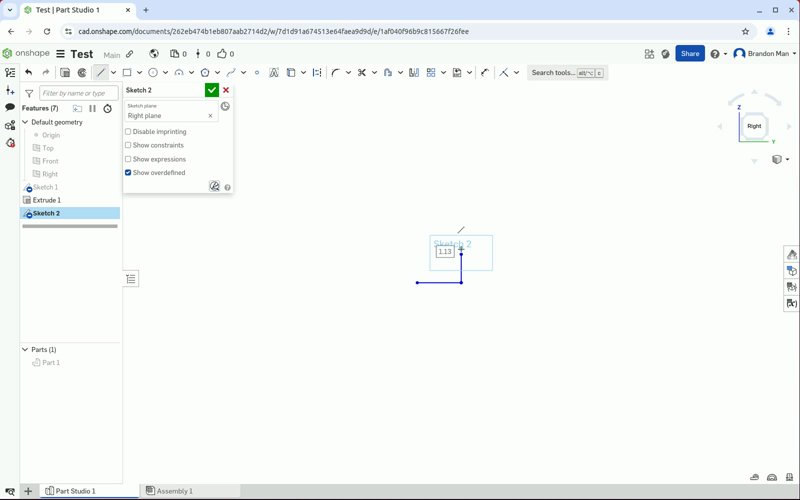
key_down(shift)
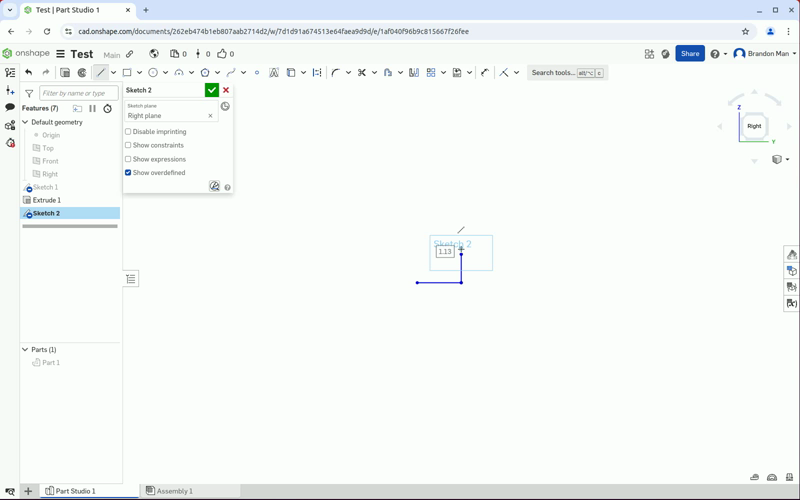
mouse_move(491, 248)
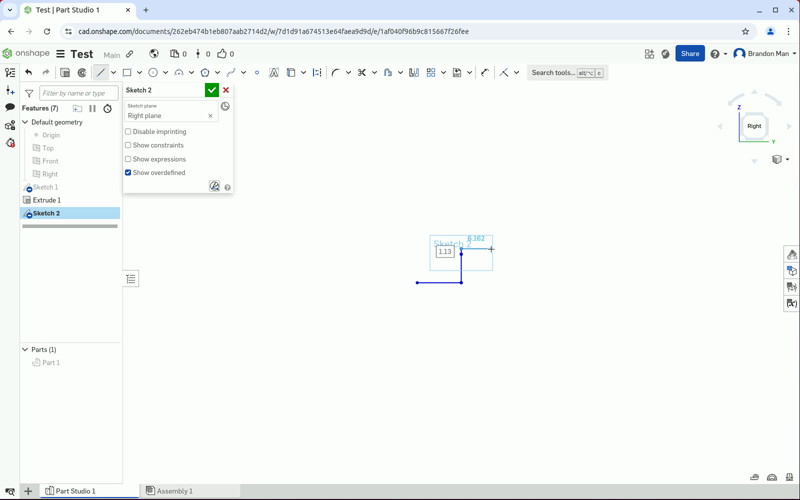
mouse_move(417, 248)
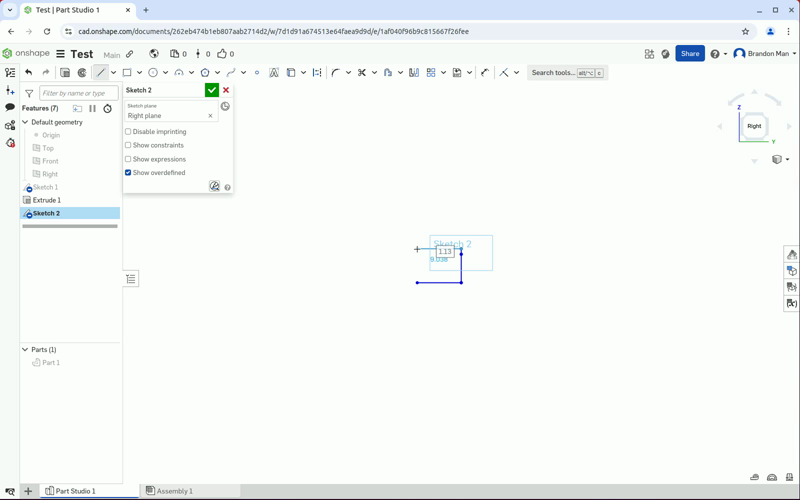
click(417, 248)
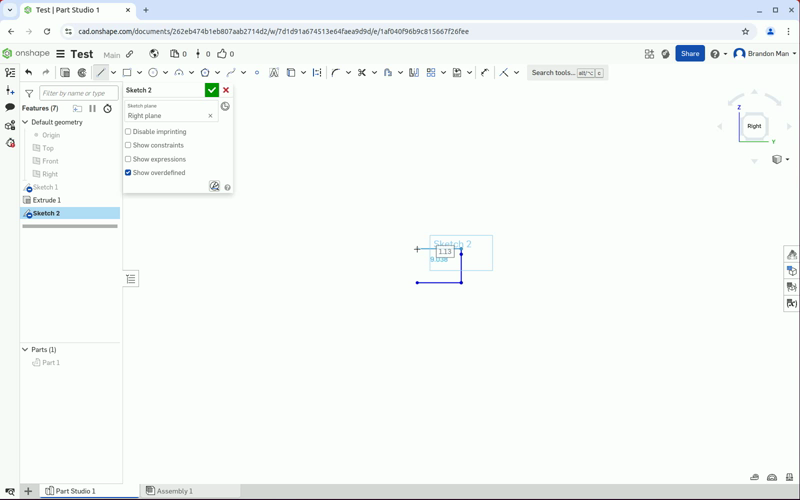
key_up(shift)
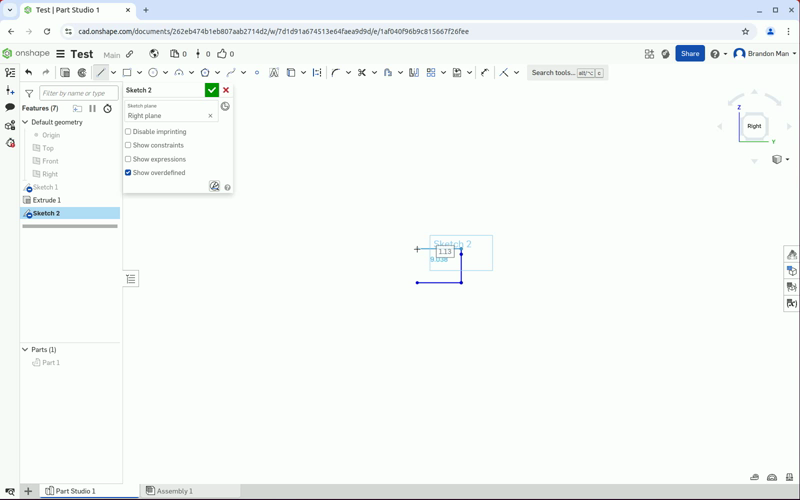
mouse_move(447, 248)
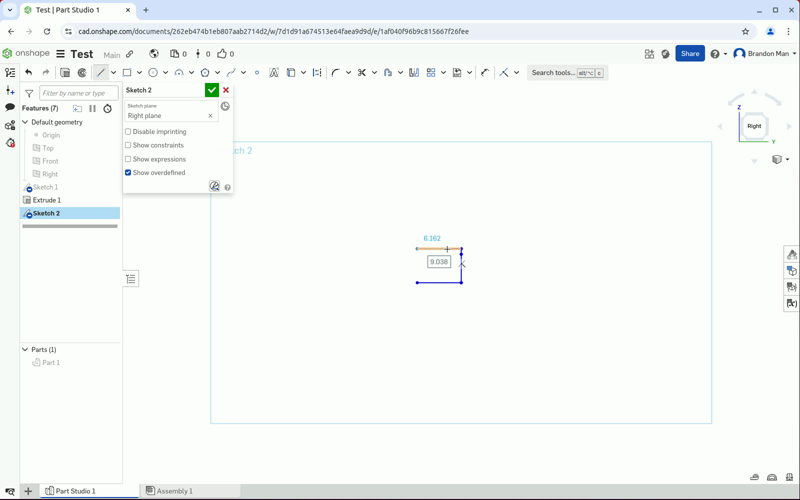
key_down(shift)
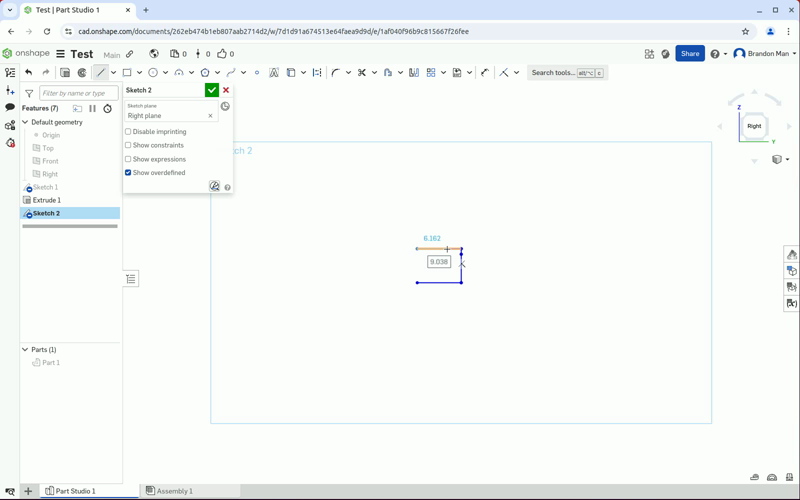
mouse_move(417, 282)
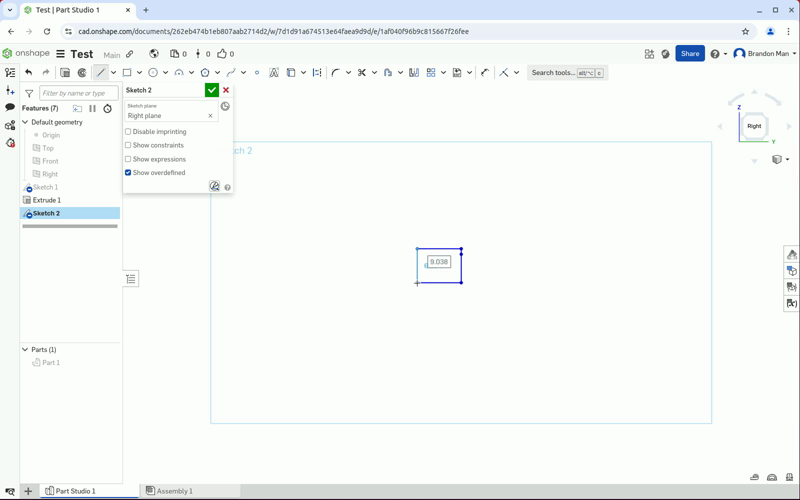
key_up(shift)
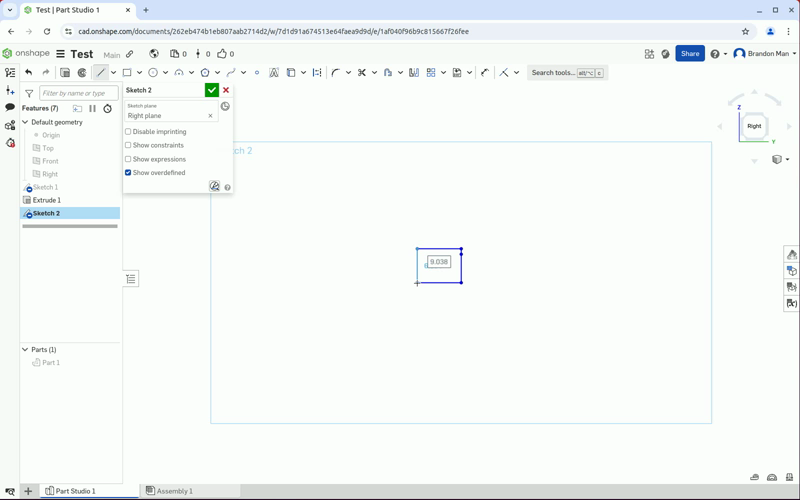
click(417, 282)
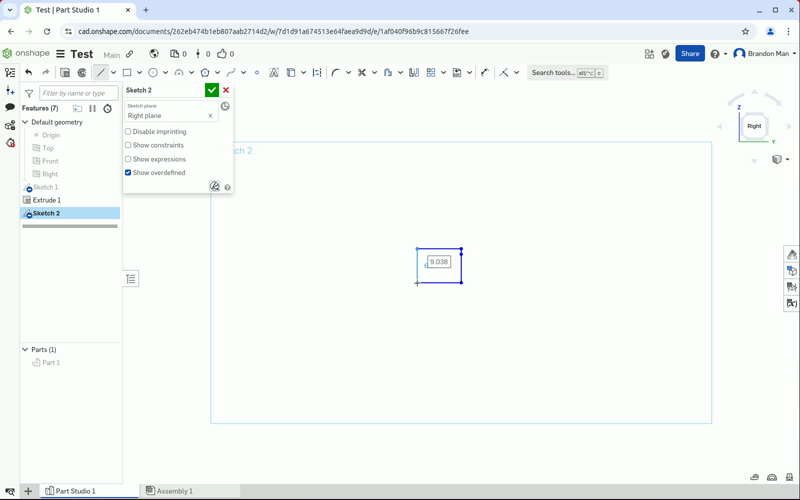
key(esc)
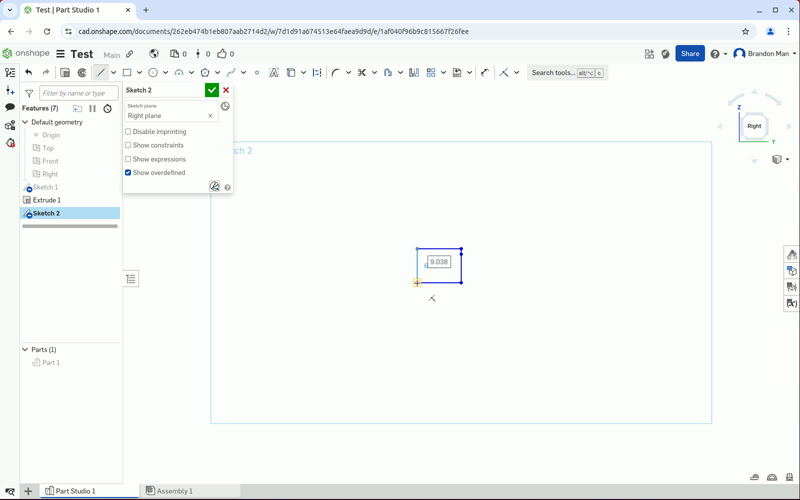
mouse_move(451, 279)
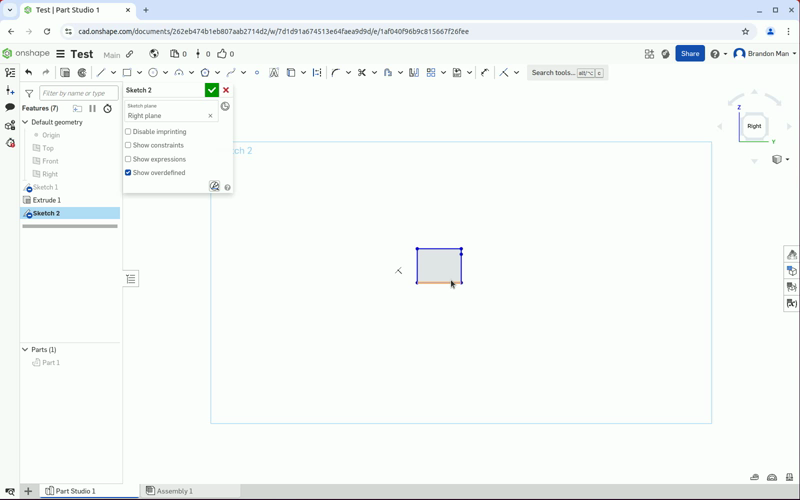
scroll(6)
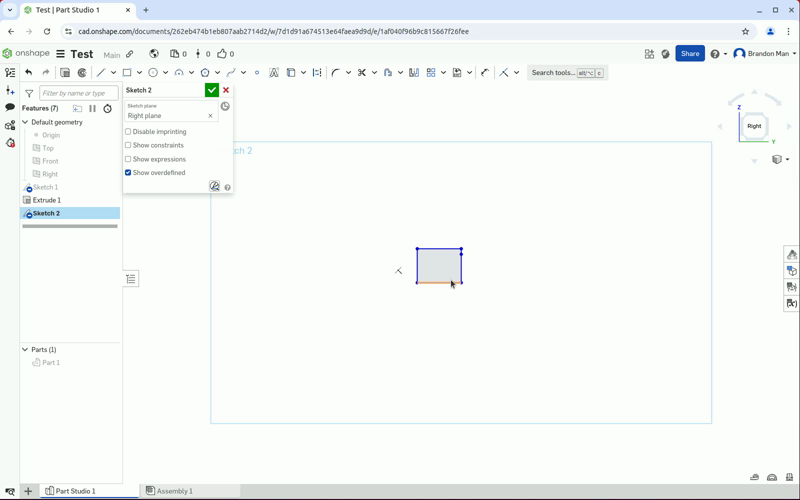
scroll(6)
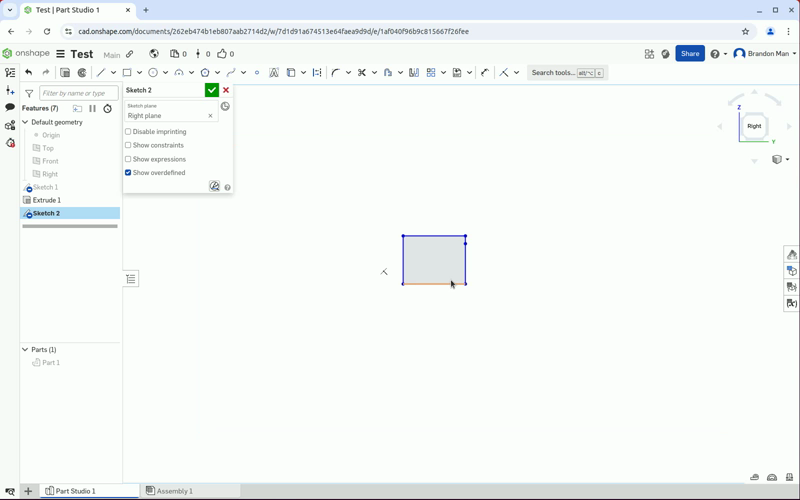
scroll(6)
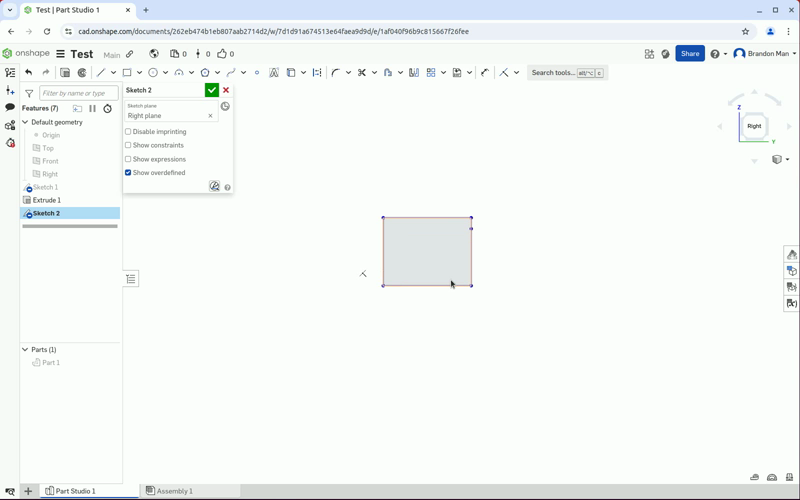
scroll(6)
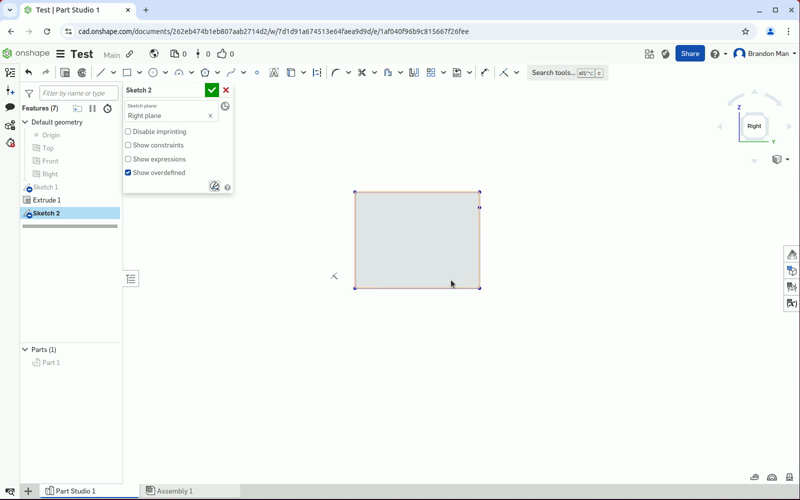
scroll(6)
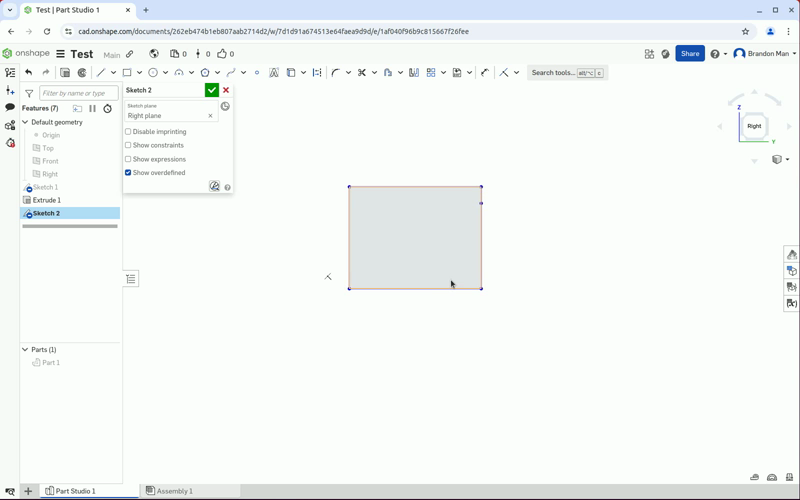
scroll(6)
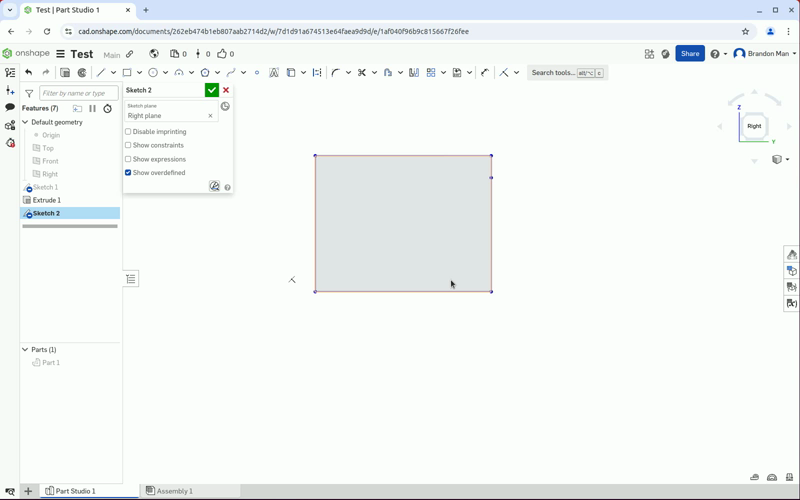
scroll(6)
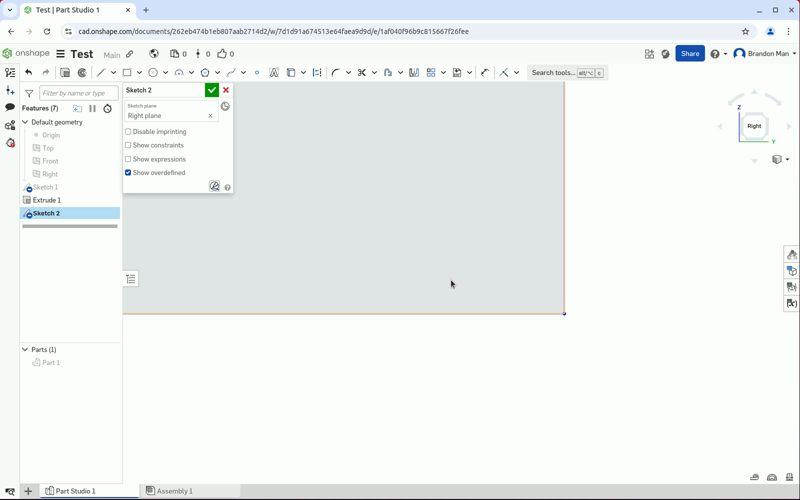
click(451, 279)
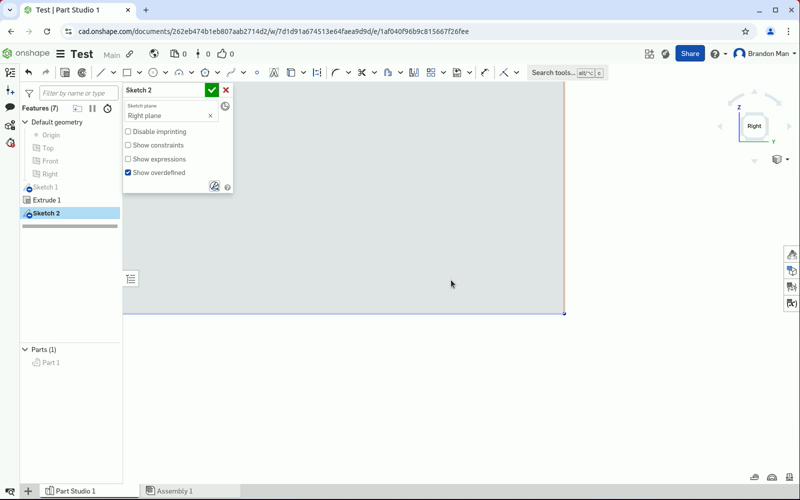
scroll(-6)
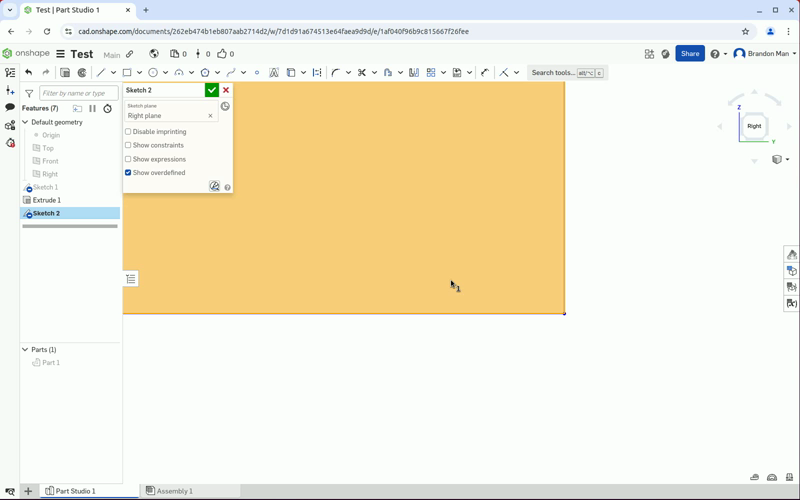
scroll(-6)
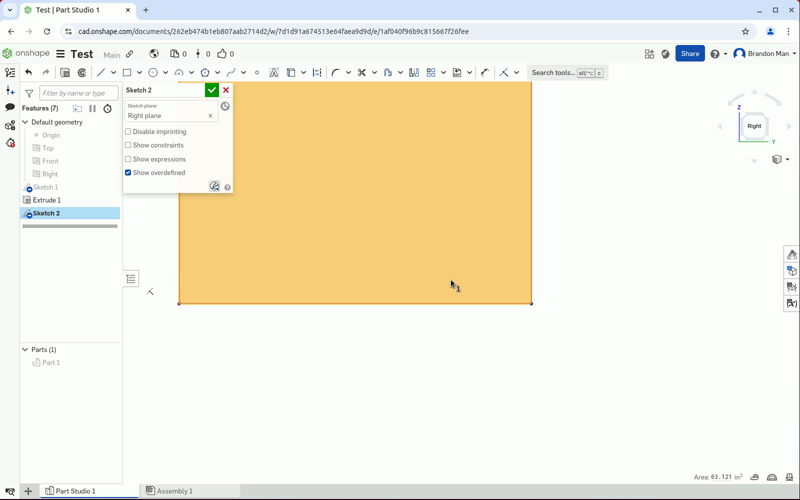
scroll(-6)
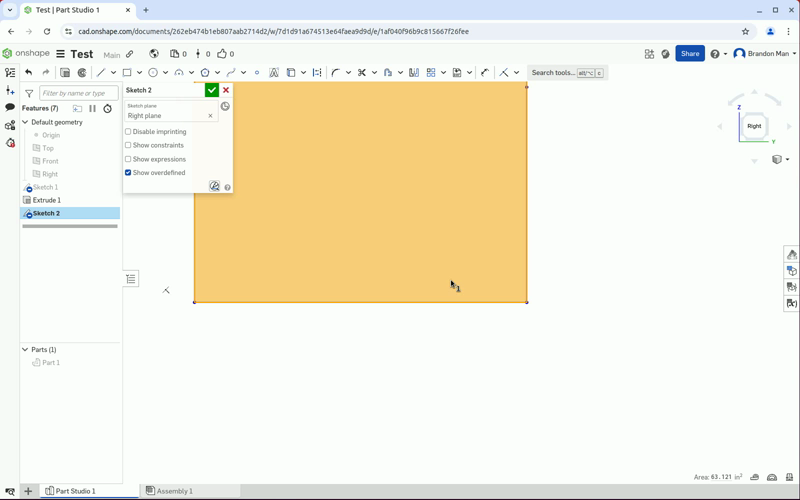
scroll(-6)
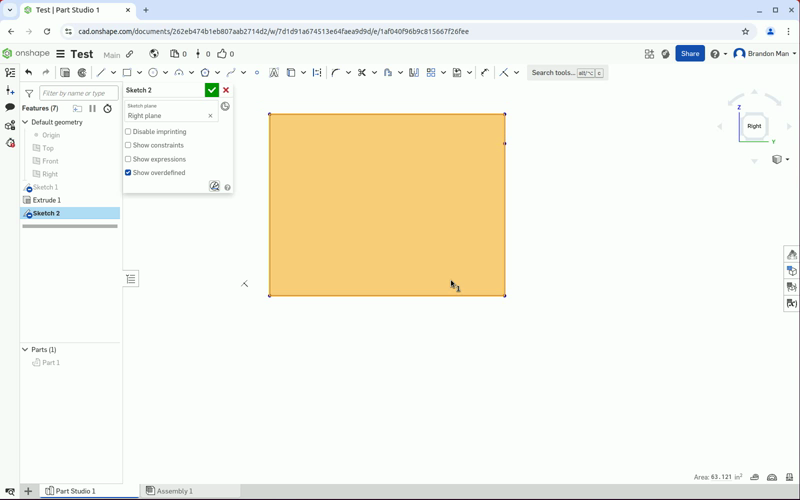
scroll(-6)
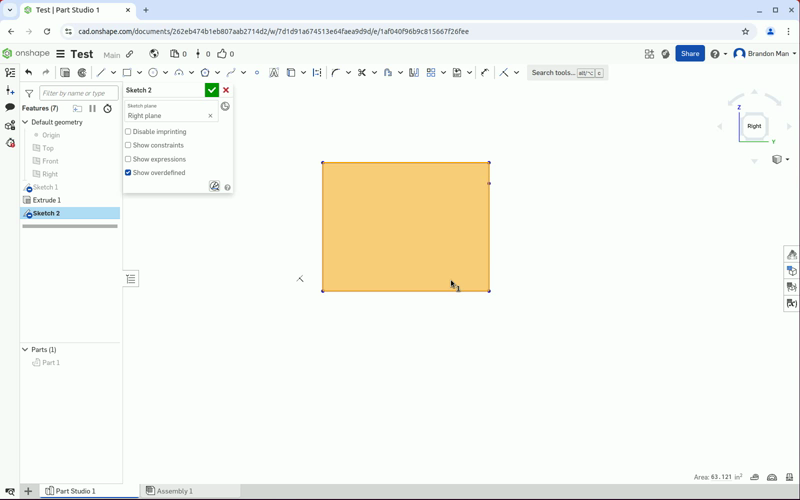
scroll(-6)
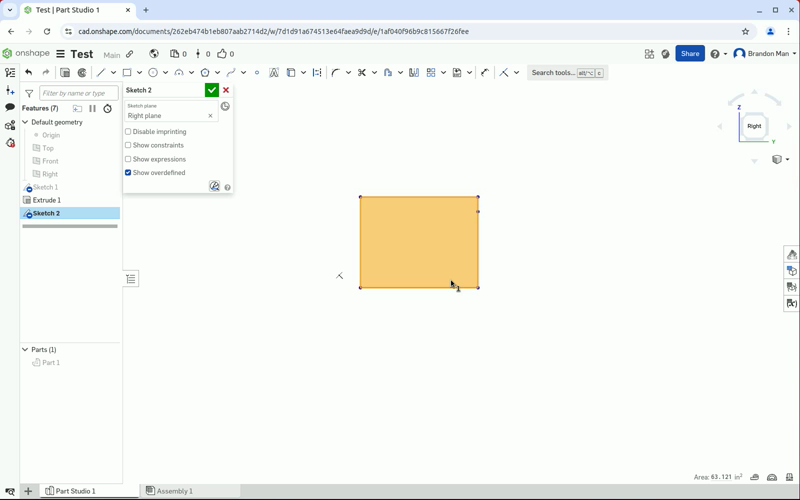
scroll(-6)
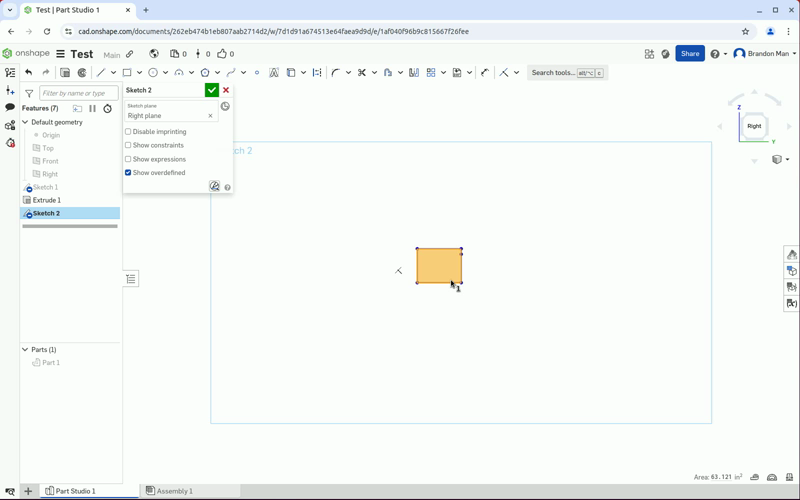
mouse_move(73, 352)
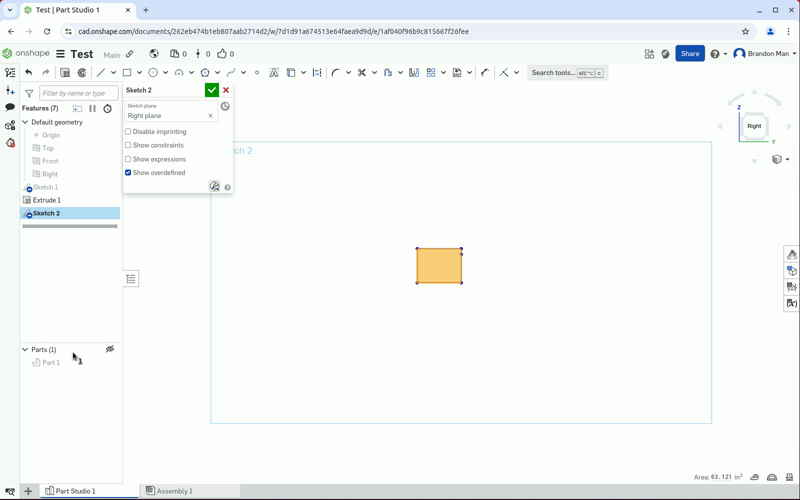
key(shift+y)
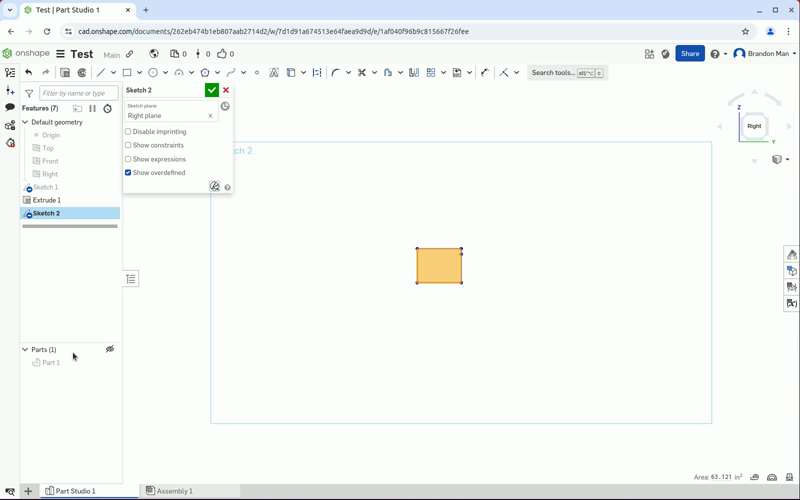
key(shift+e)
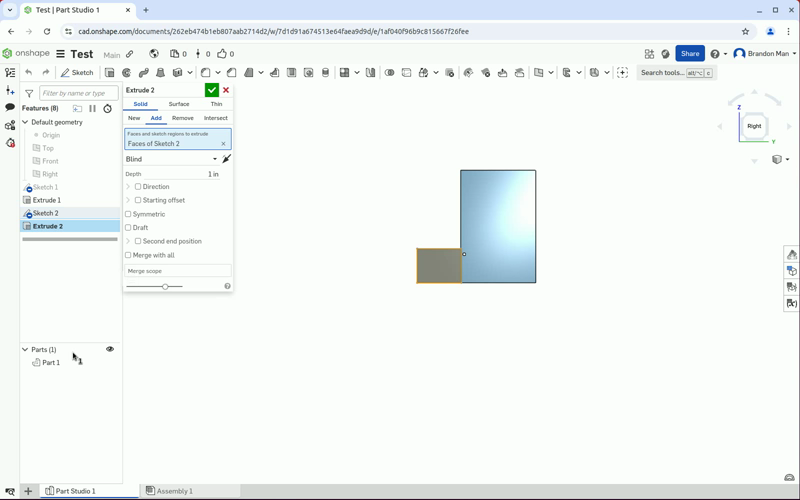
mouse_move(143, 106)
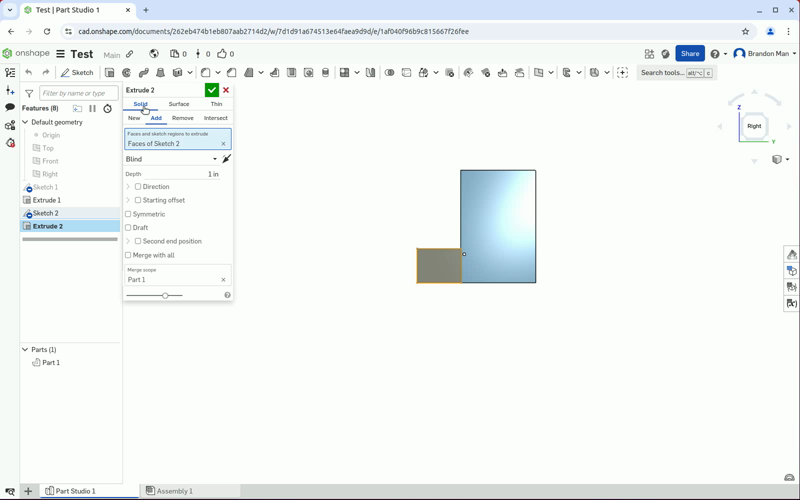
click(143, 106)
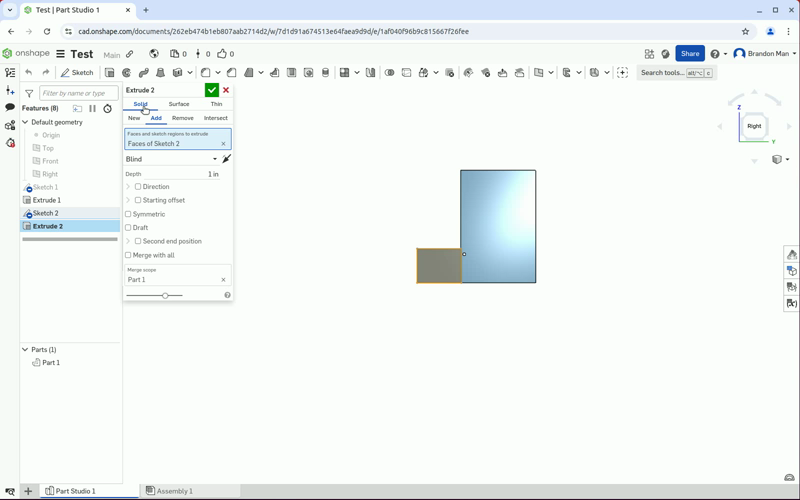
mouse_move(137, 120)
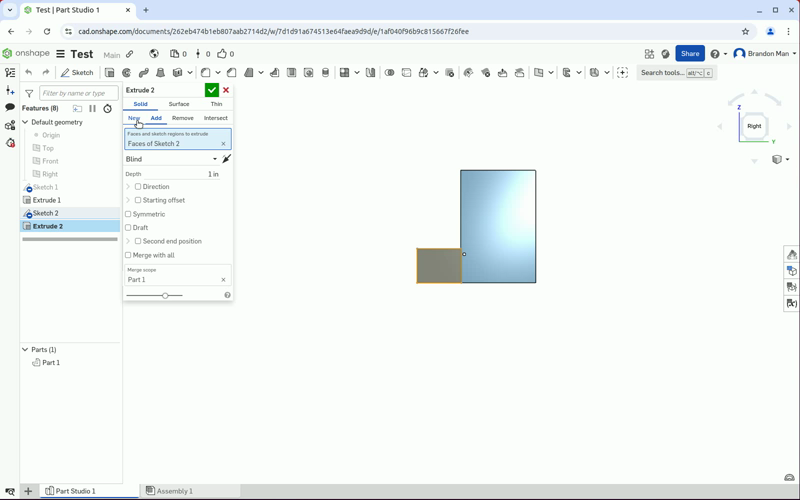
click(137, 120)
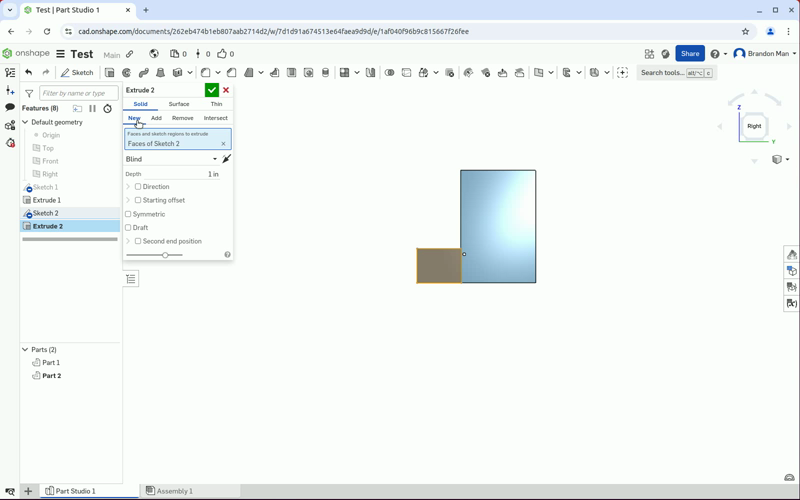
key(tab, 4)
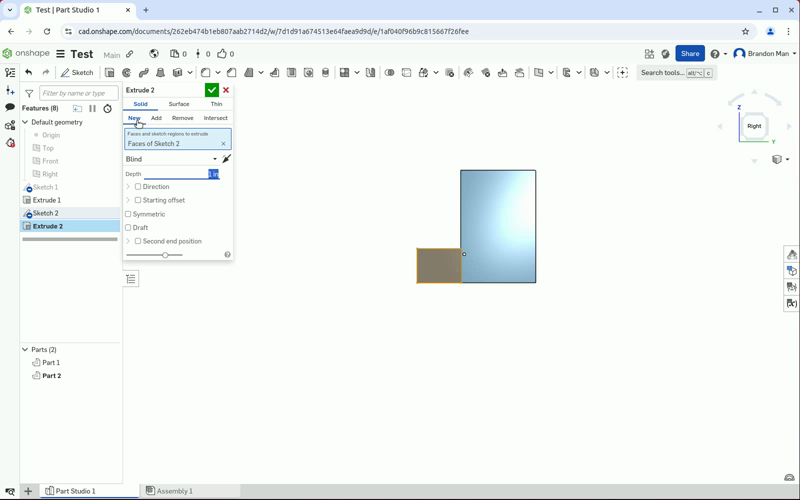
text(0.241)
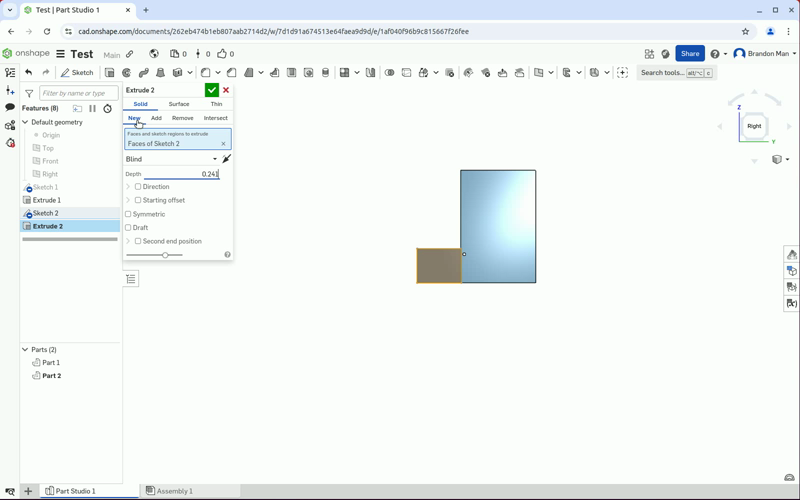
key(enter)
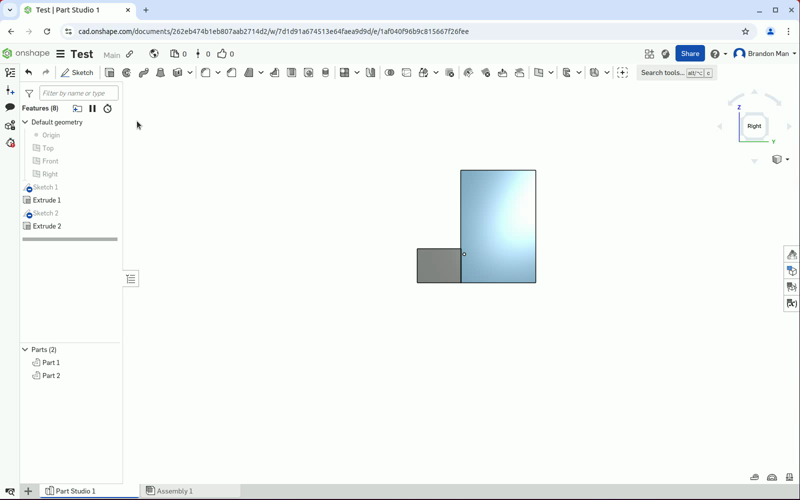
key(shift+h)
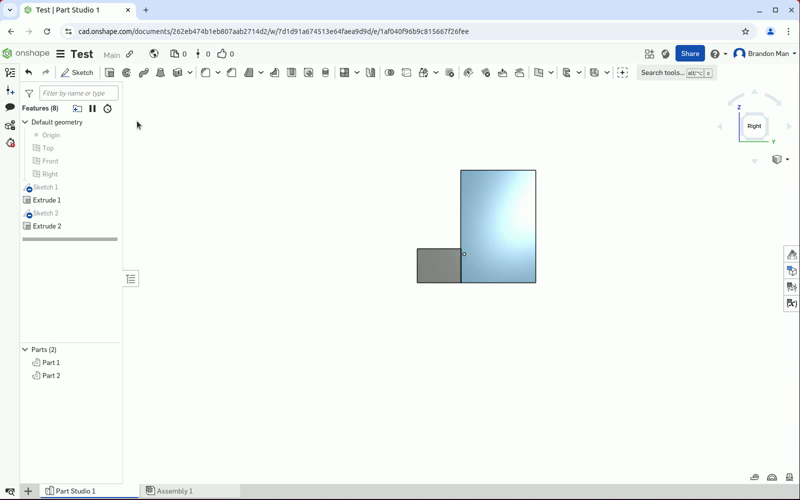
key(shift+h)
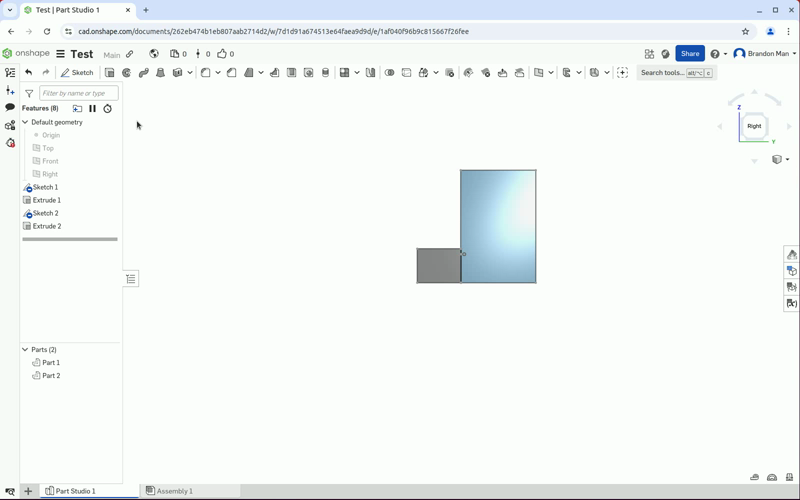
key(shift+7)
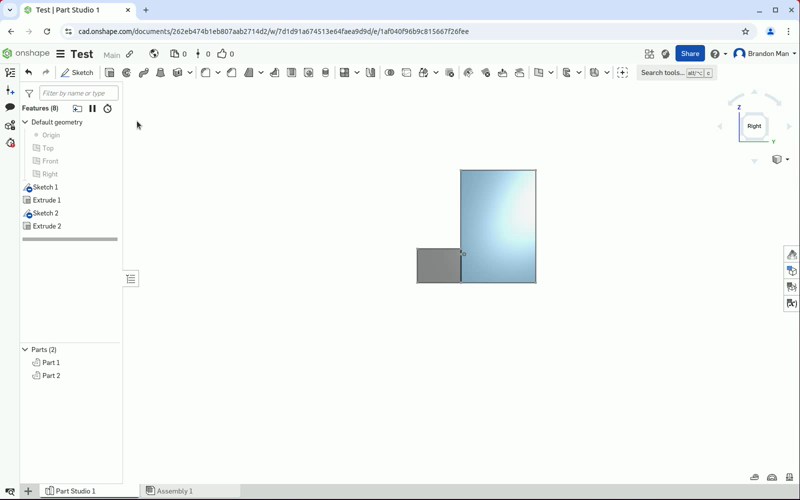
key(right, 2)
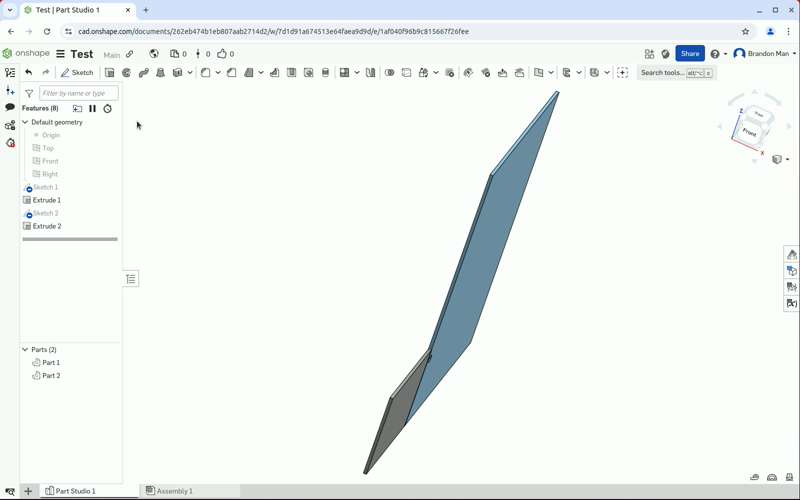
key(down, 2)
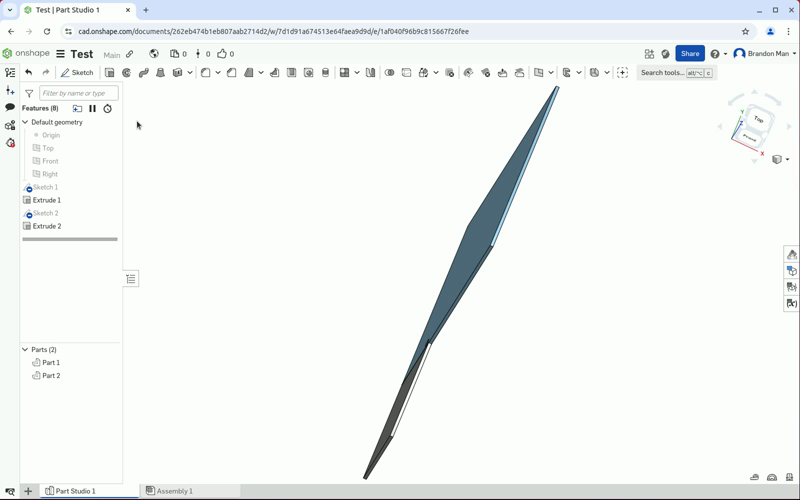
key(up, 2)
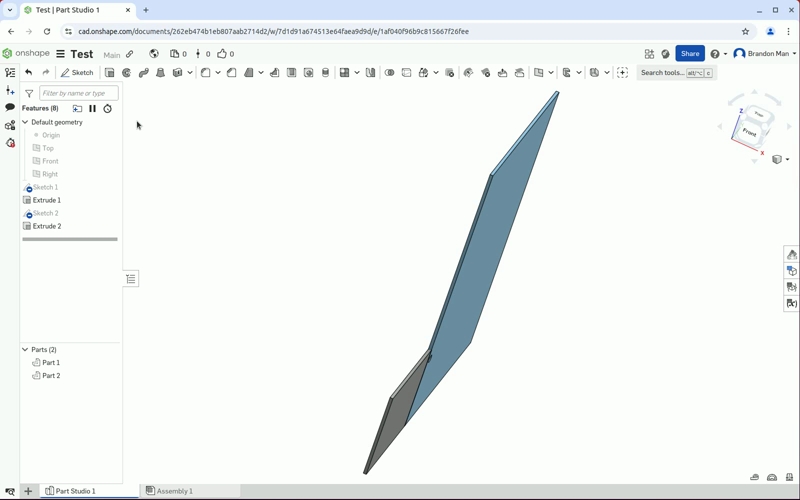
key(left, 2)
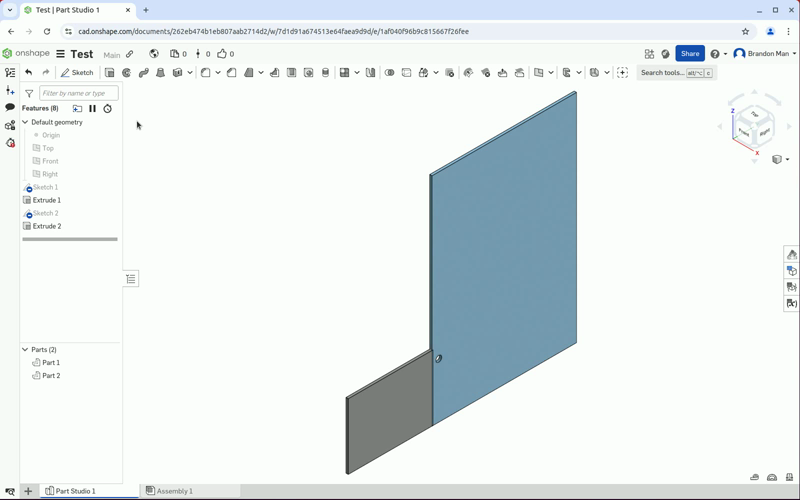
mouse_move(73, 189)
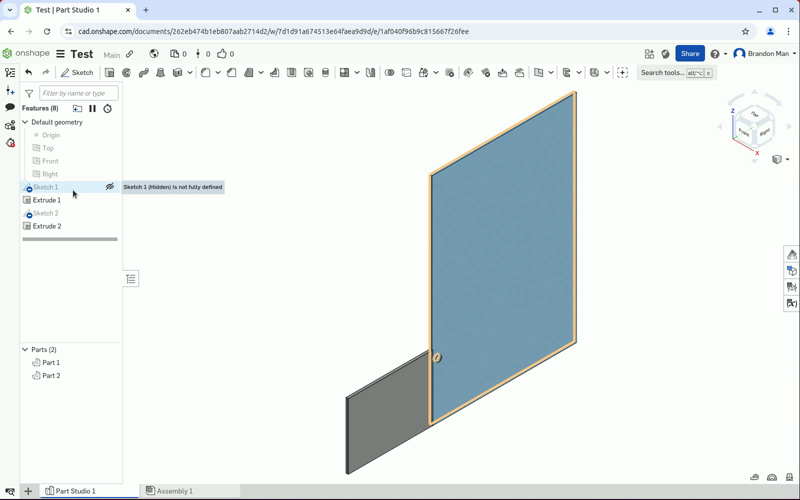
click(73, 189)